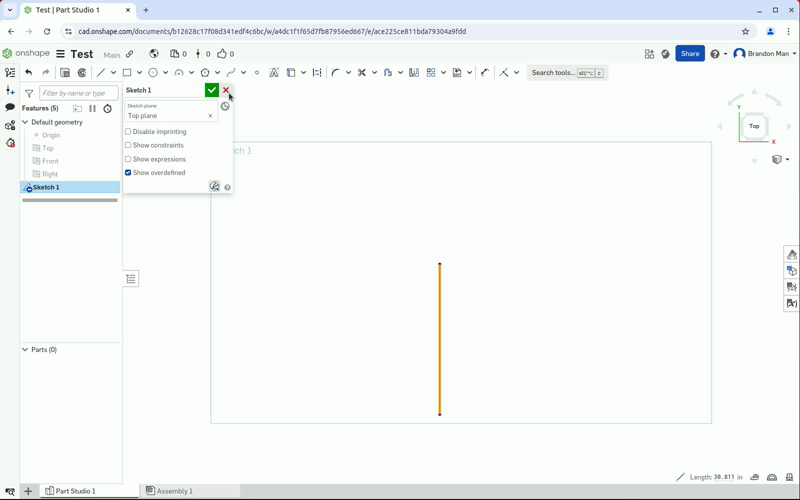
key(shift+h)
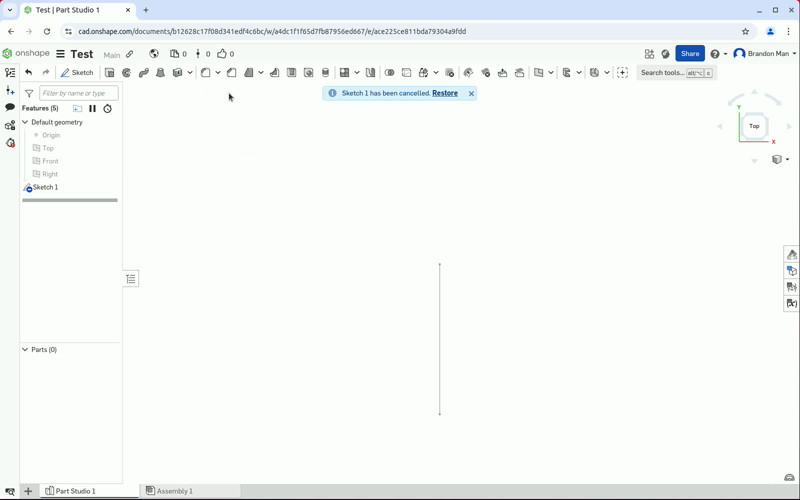
key(shift+s)
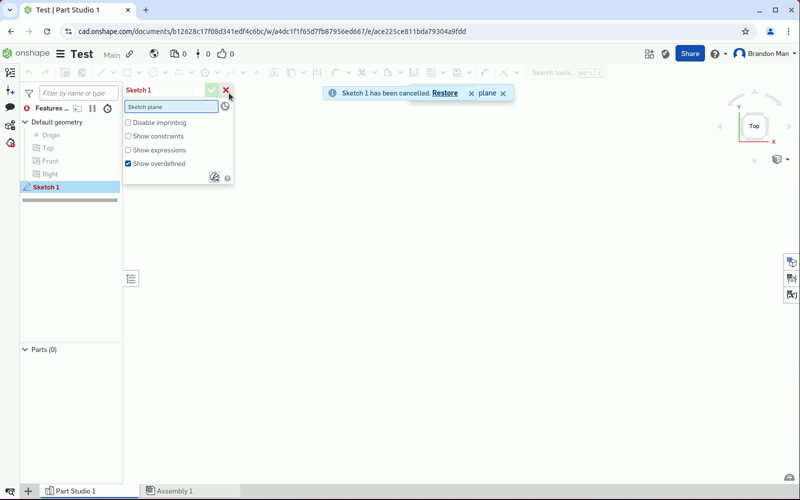
mouse_move(73, 150)
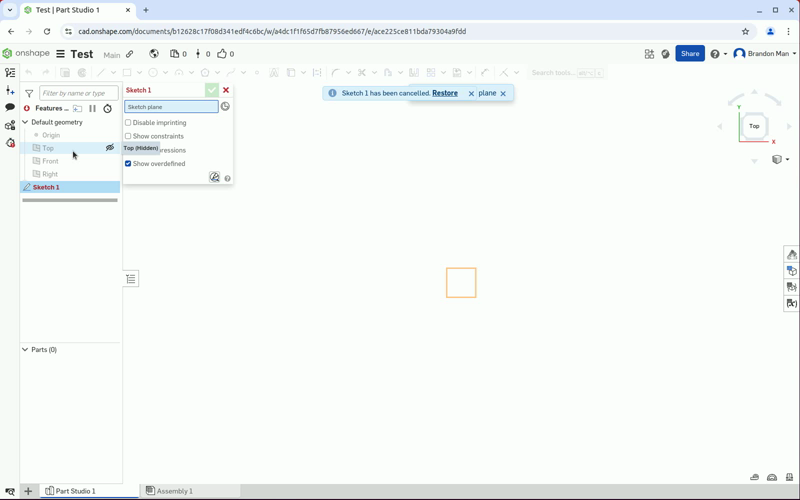
click(73, 150)
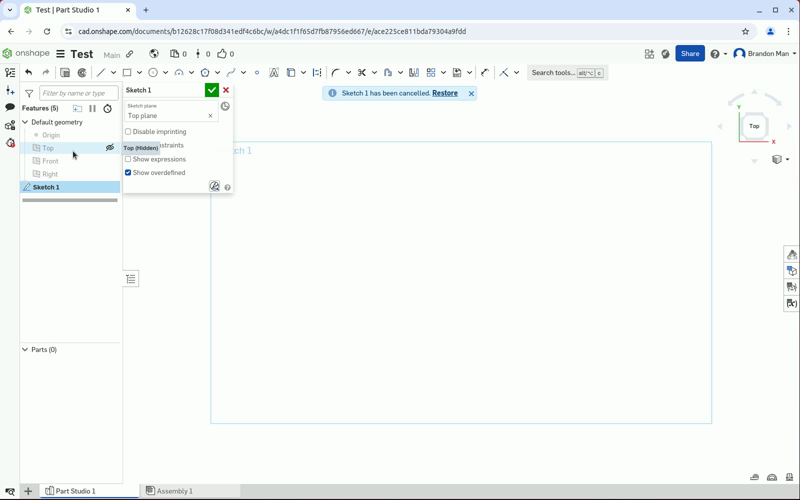
mouse_move(73, 352)
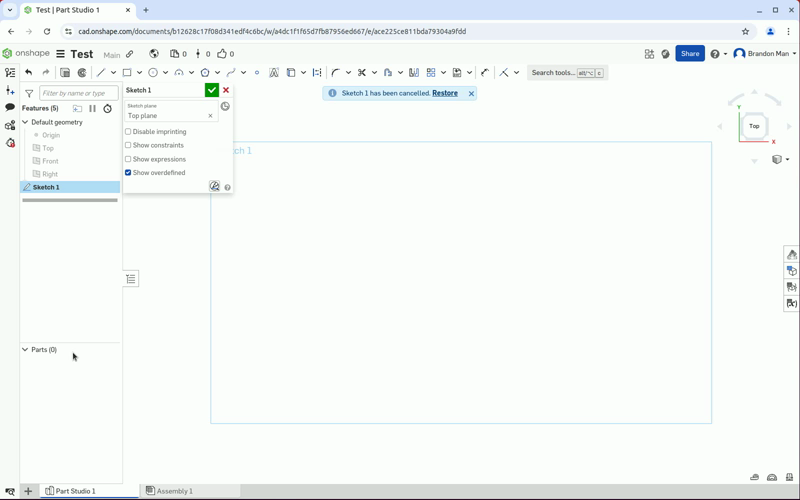
key(y)
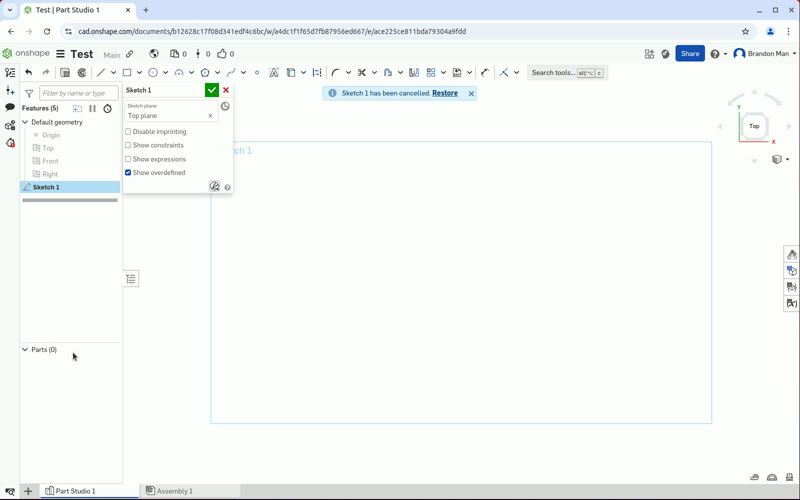
key(c)
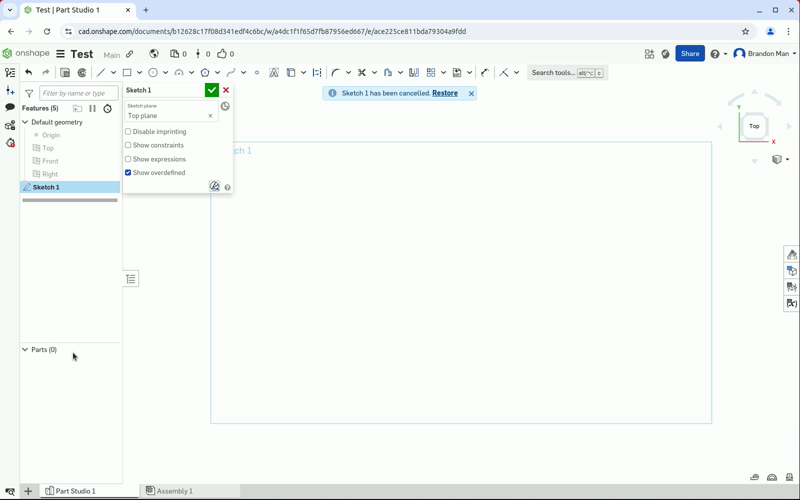
key_down(shift)
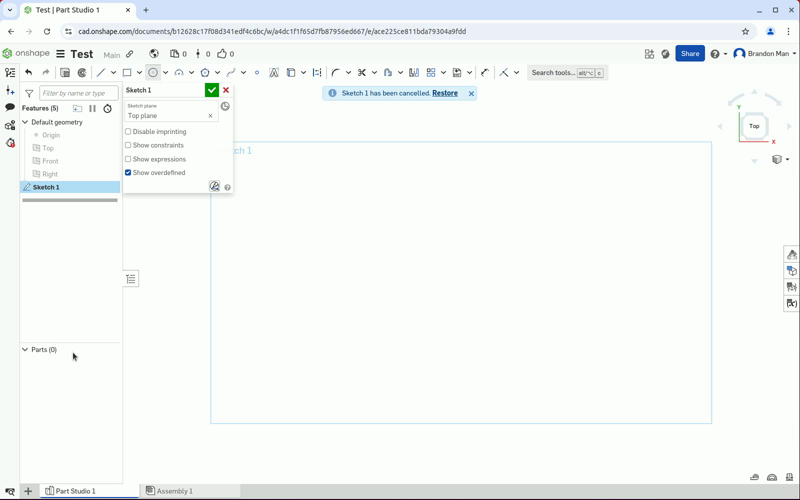
mouse_move(461, 282)
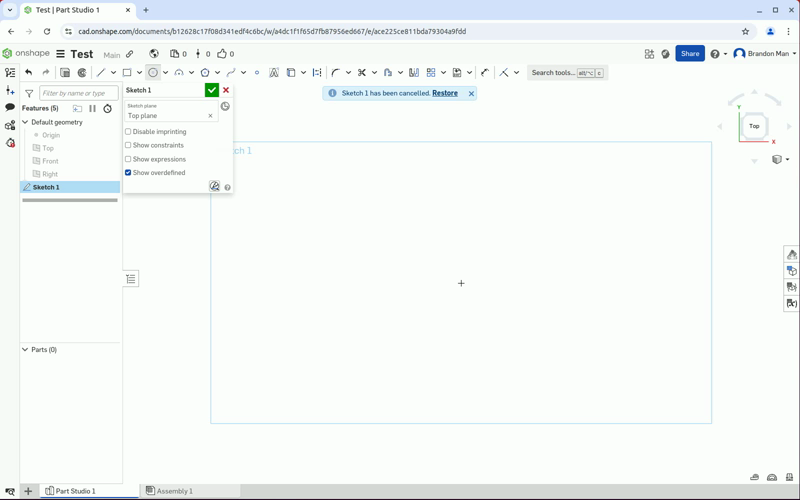
click(461, 282)
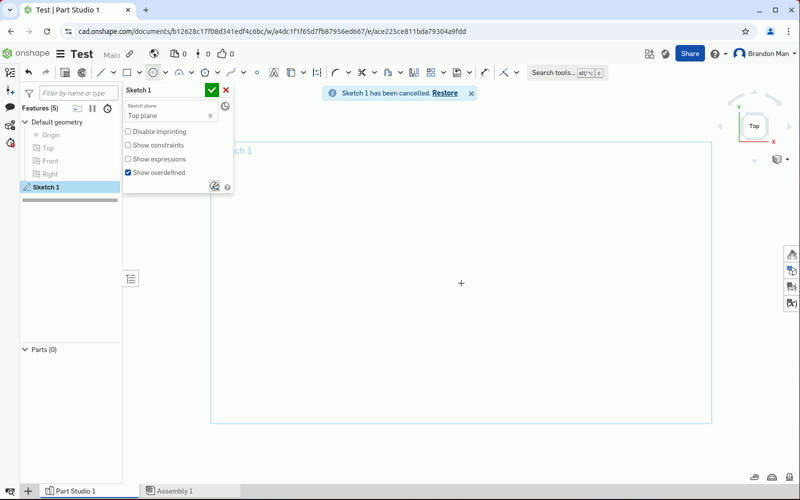
key_up(shift)
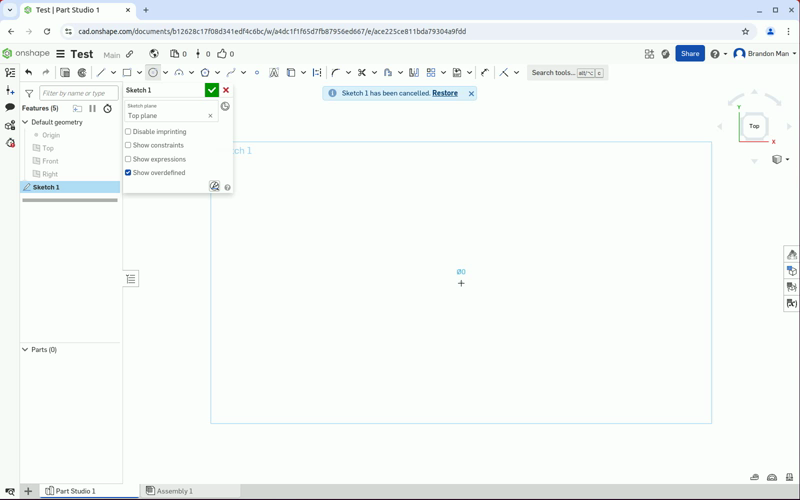
mouse_move(472, 282)
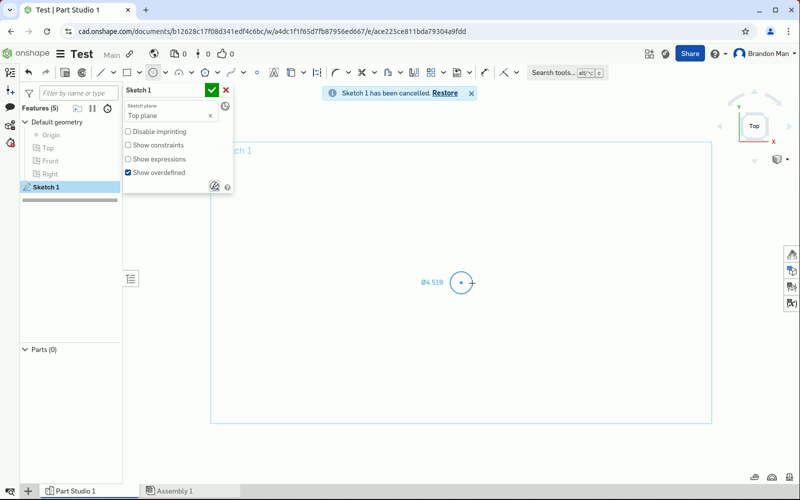
click(472, 282)
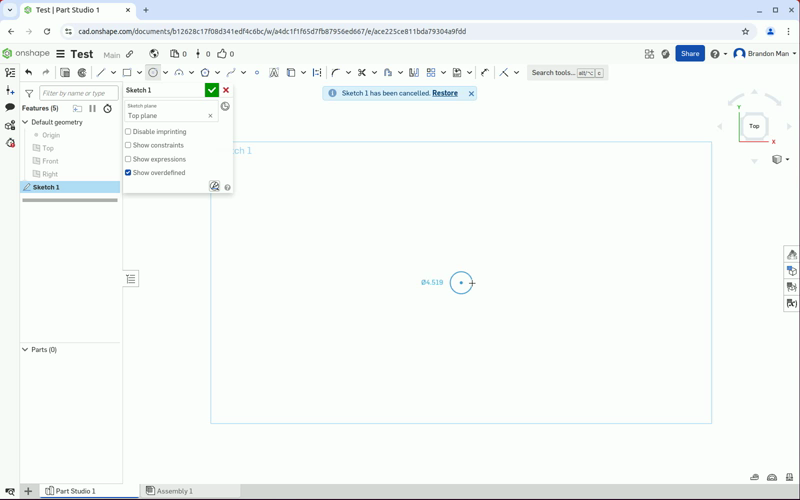
key(esc)
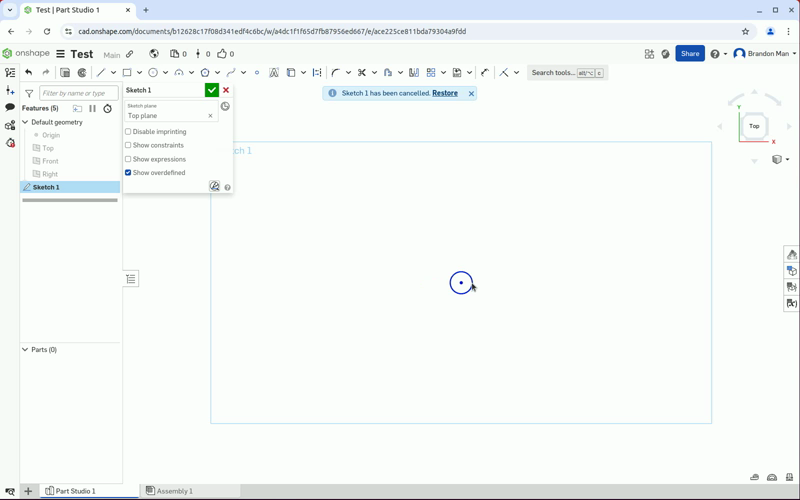
mouse_move(462, 284)
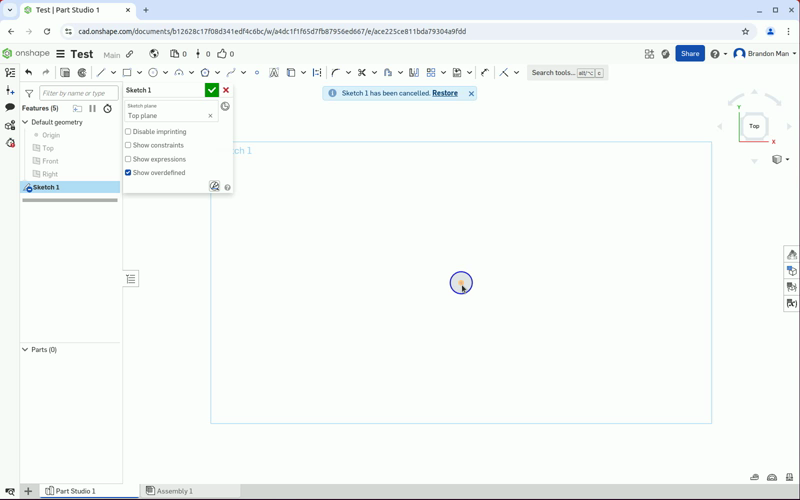
scroll(6)
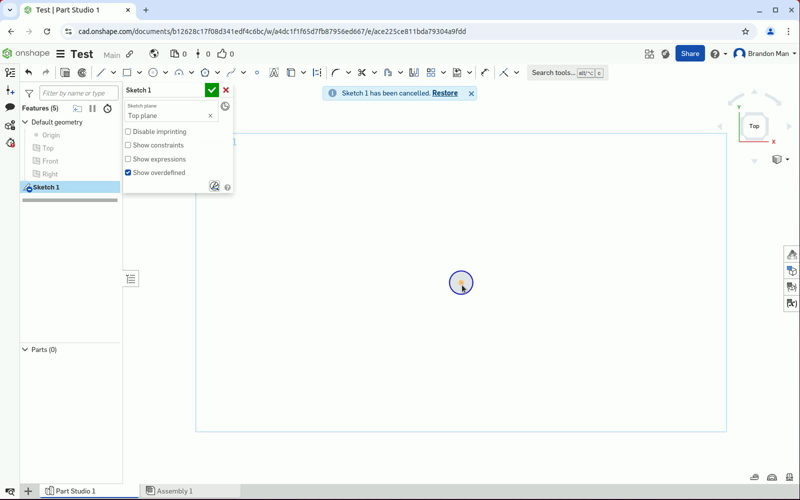
scroll(6)
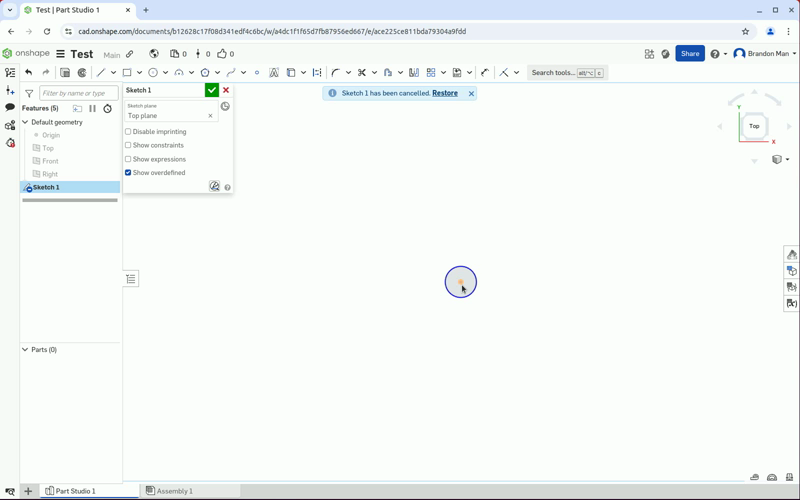
scroll(6)
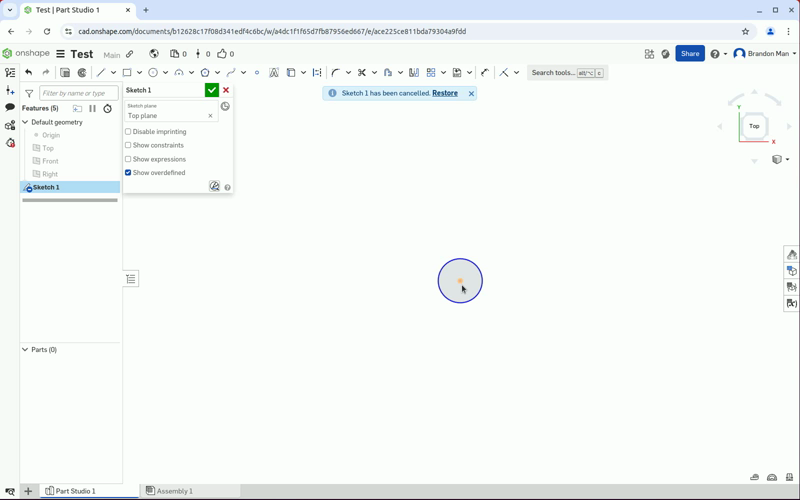
scroll(6)
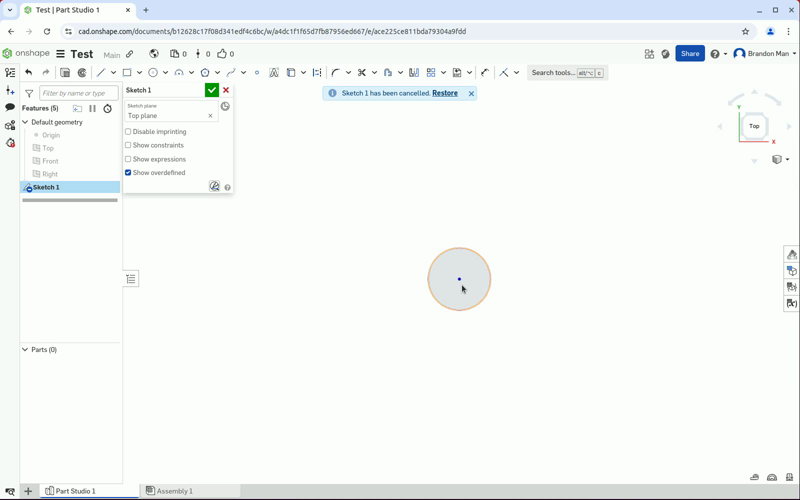
scroll(6)
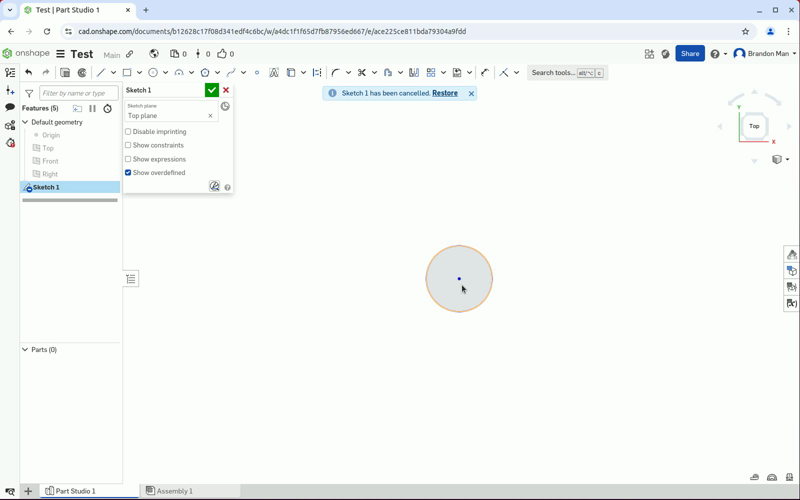
scroll(6)
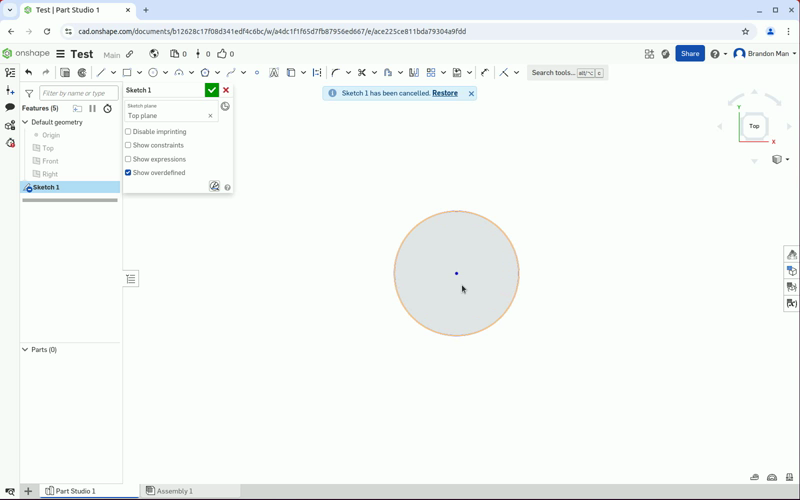
scroll(6)
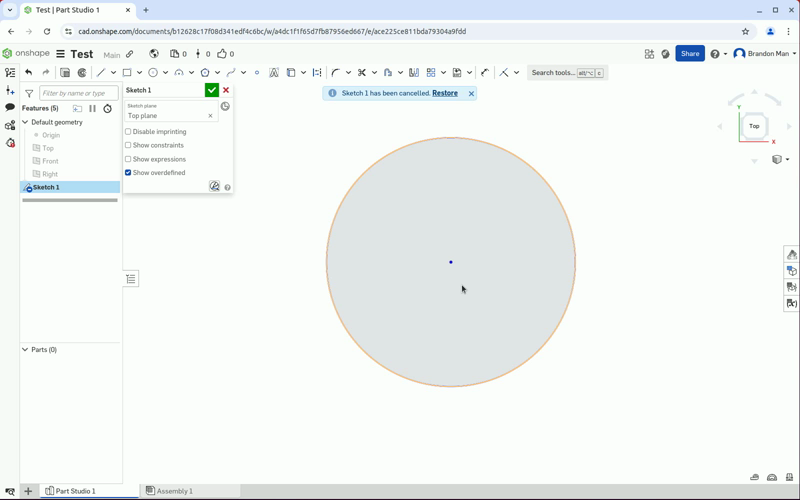
click(462, 284)
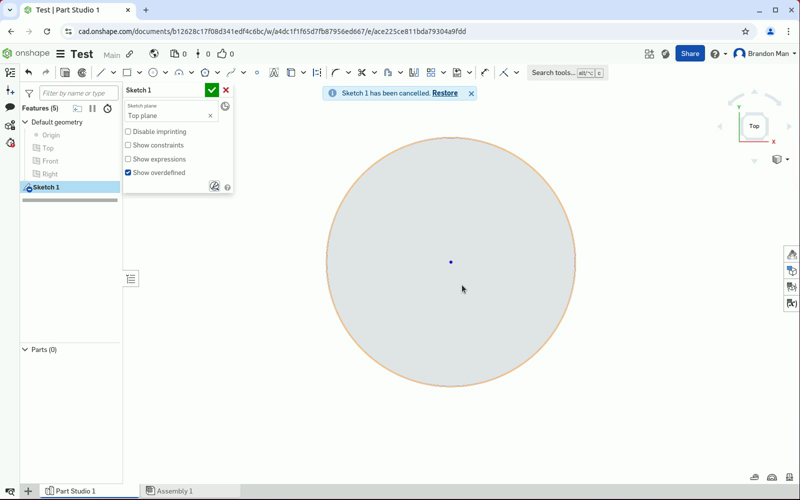
scroll(-6)
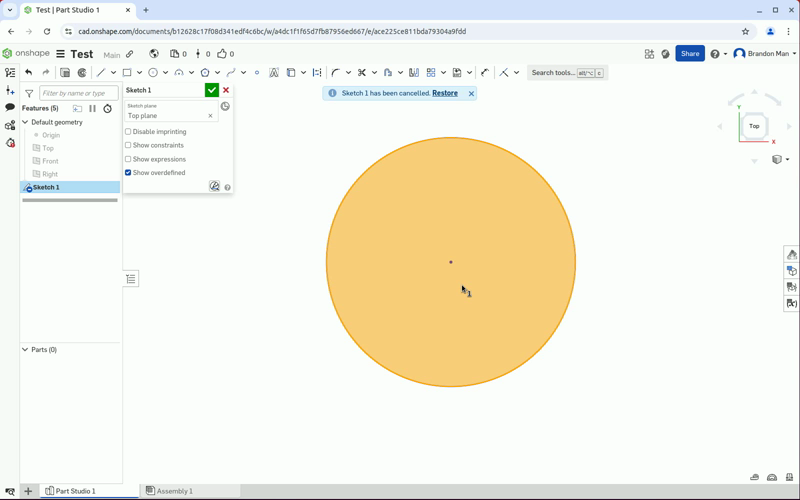
scroll(-6)
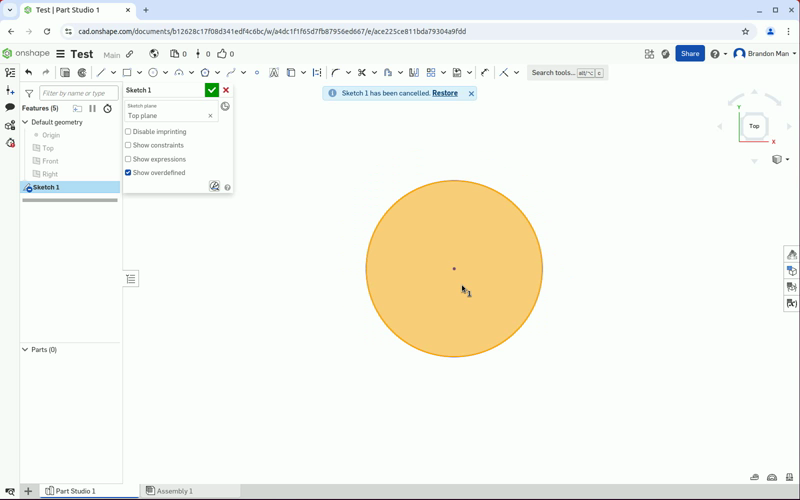
scroll(-6)
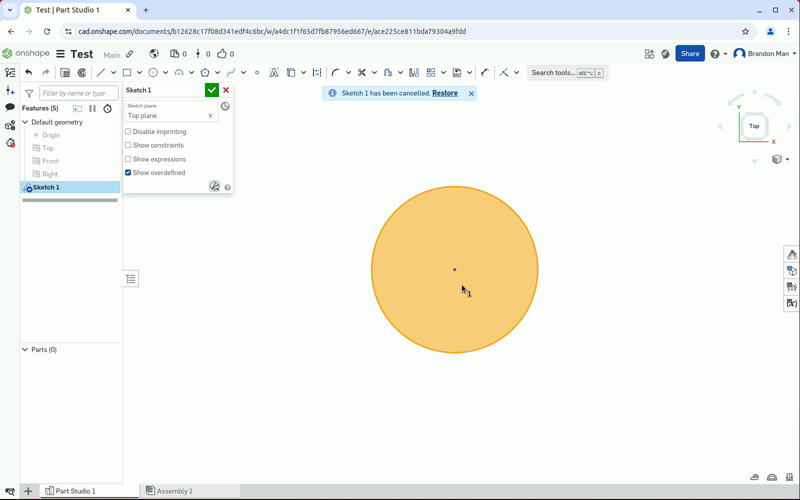
scroll(-6)
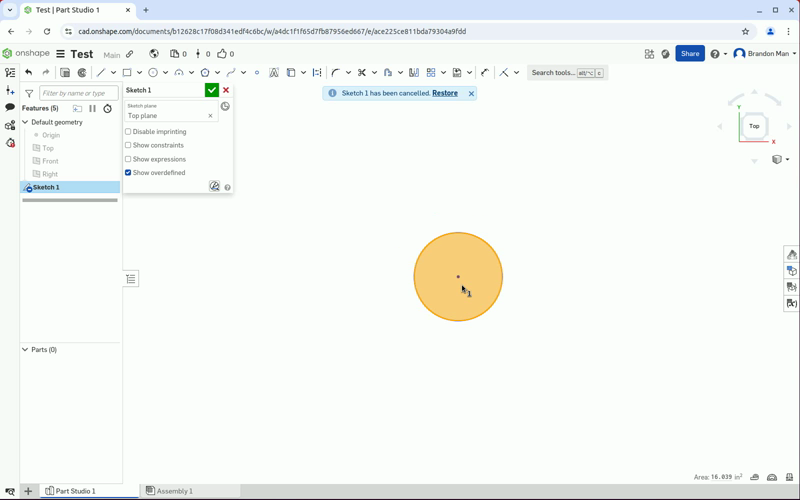
scroll(-6)
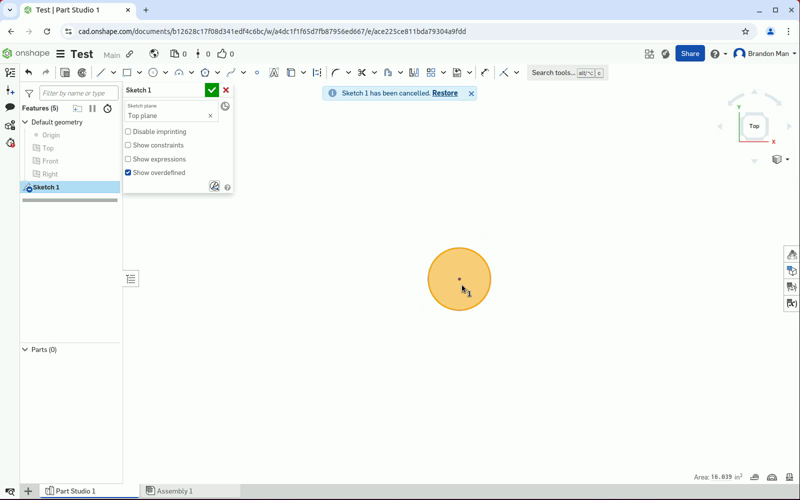
scroll(-6)
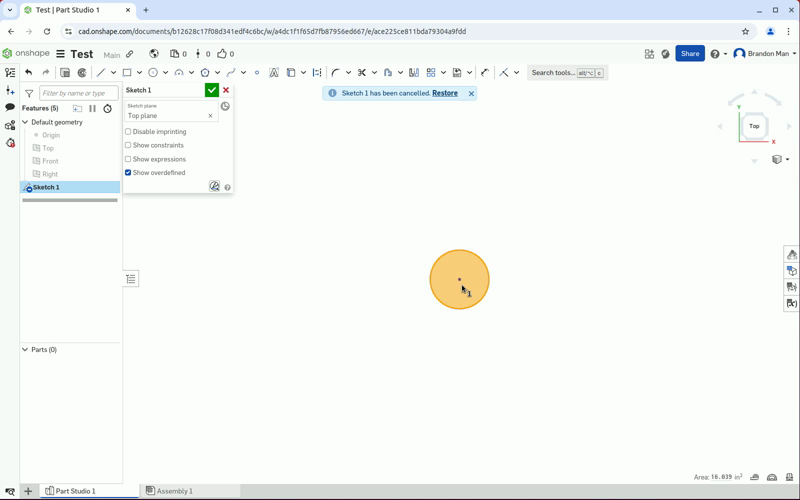
scroll(-6)
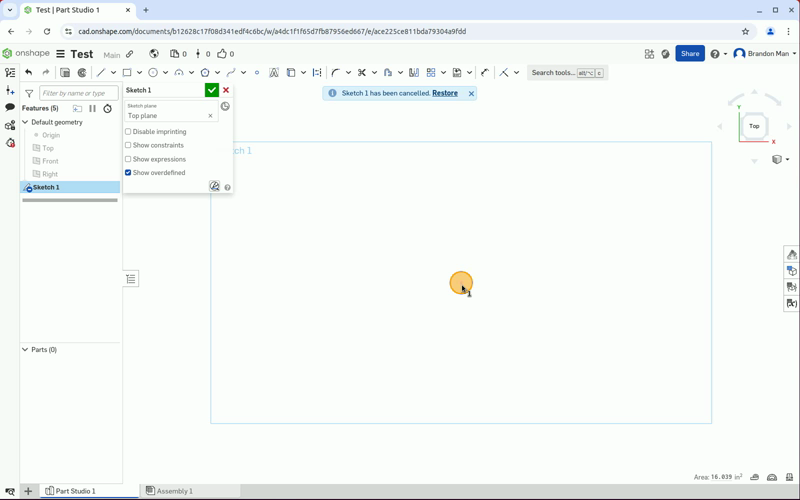
mouse_move(73, 352)
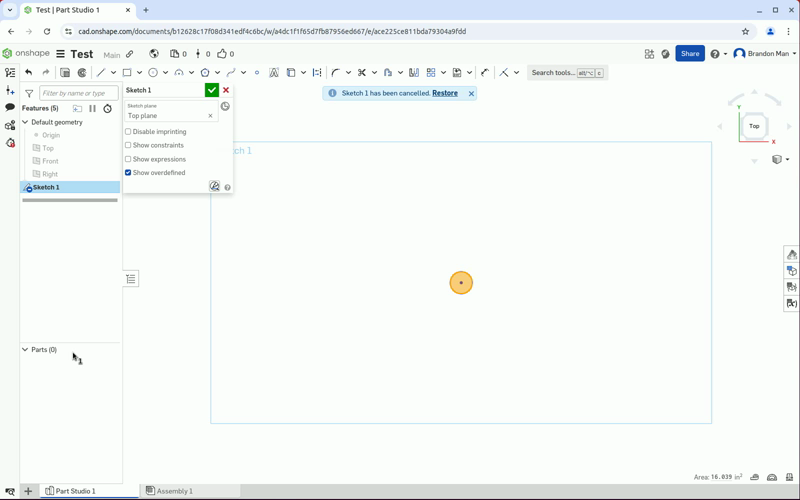
key(shift+y)
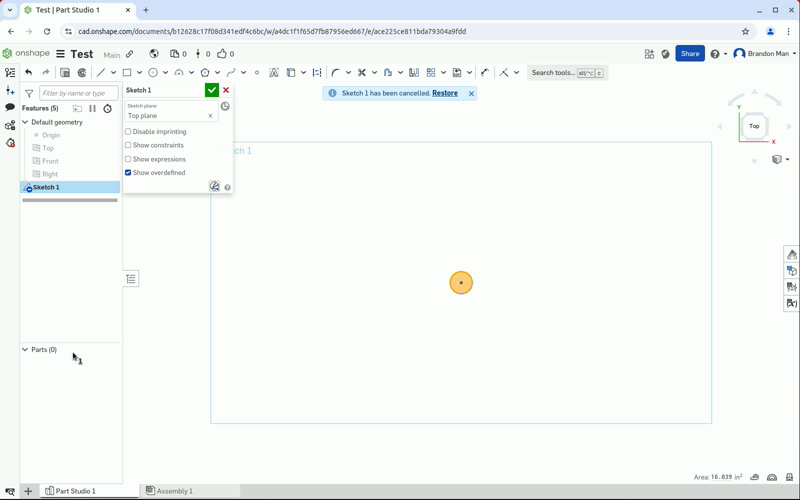
key(shift+e)
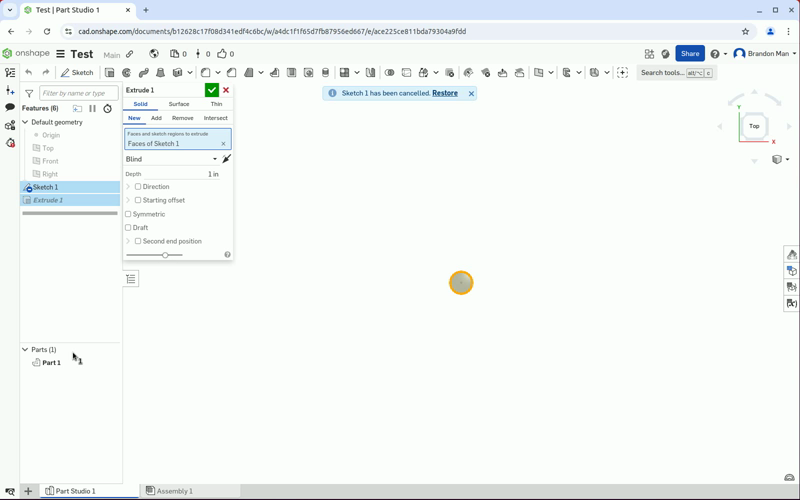
mouse_move(143, 106)
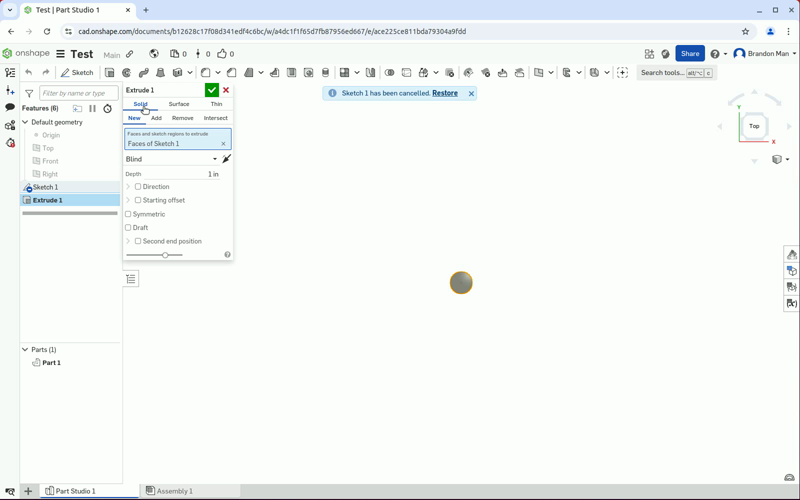
click(143, 106)
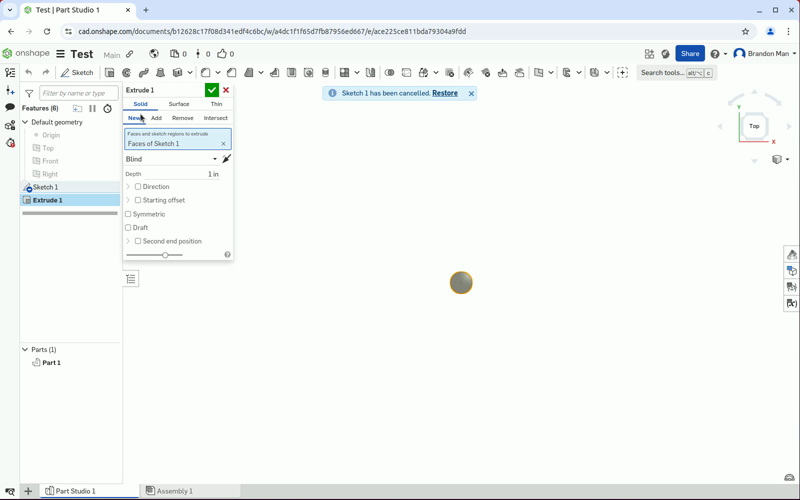
mouse_move(137, 120)
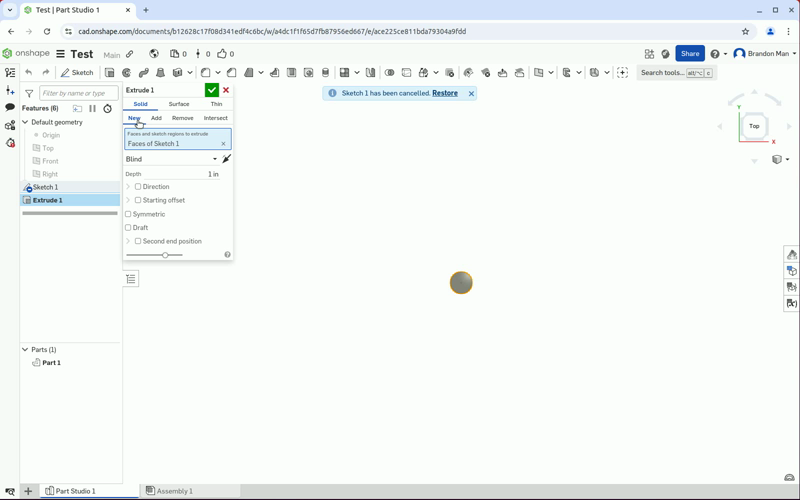
click(137, 120)
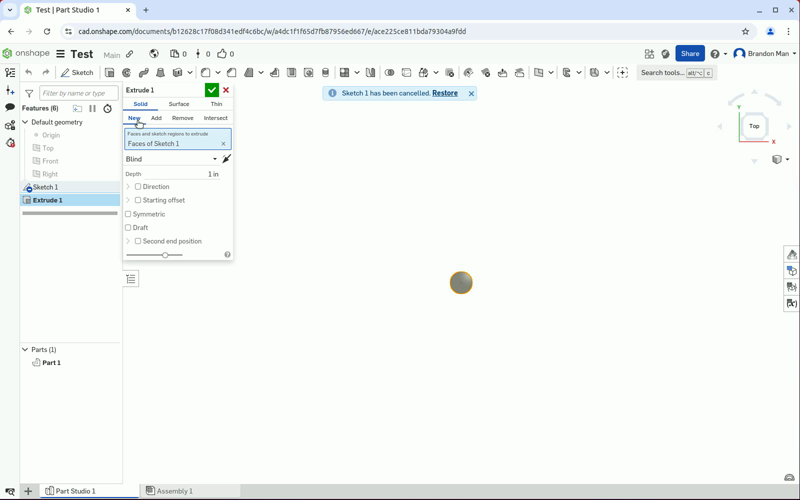
key(tab, 4)
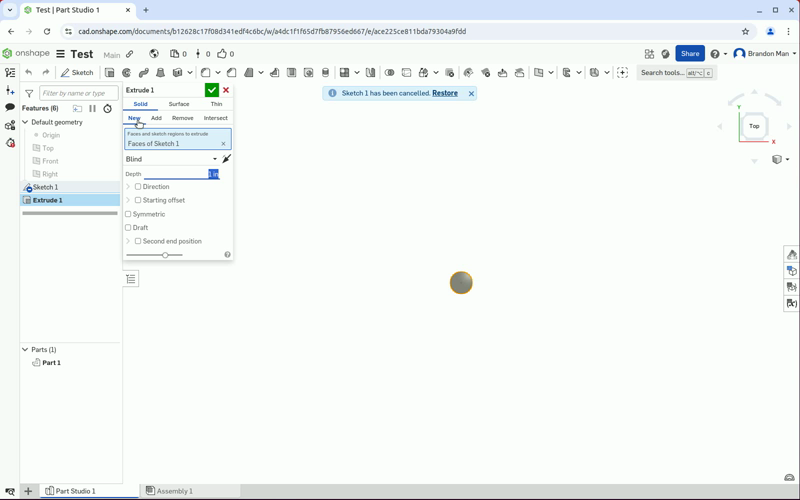
text(-2.407)
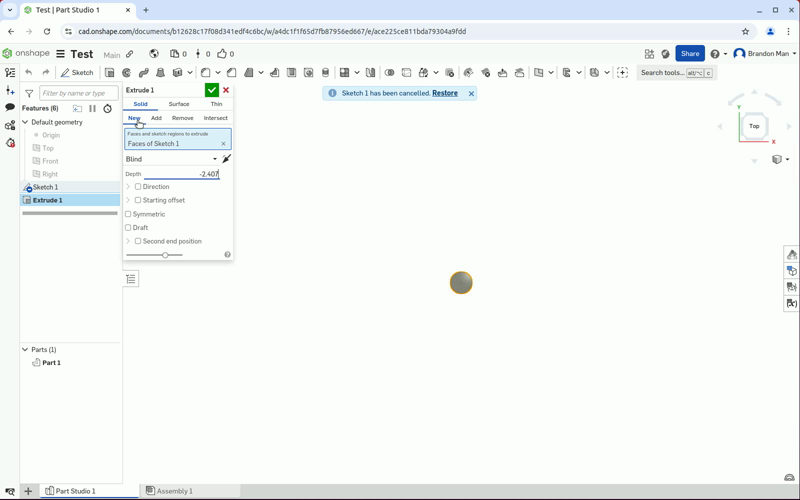
key(enter)
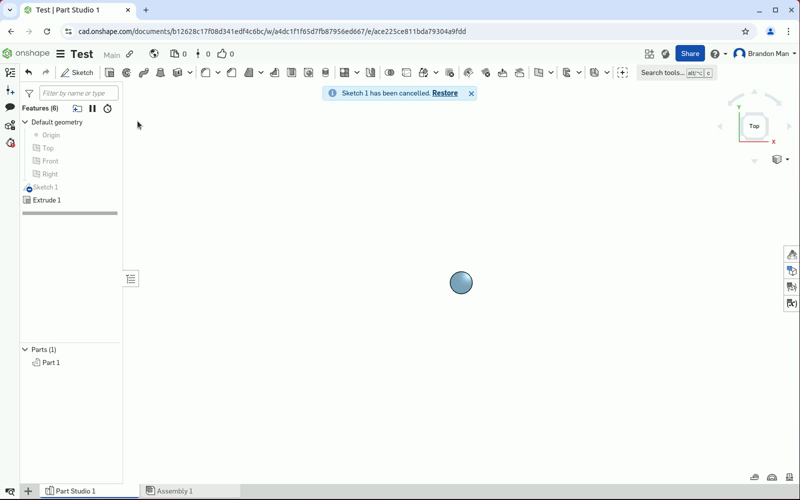
key(shift+h)
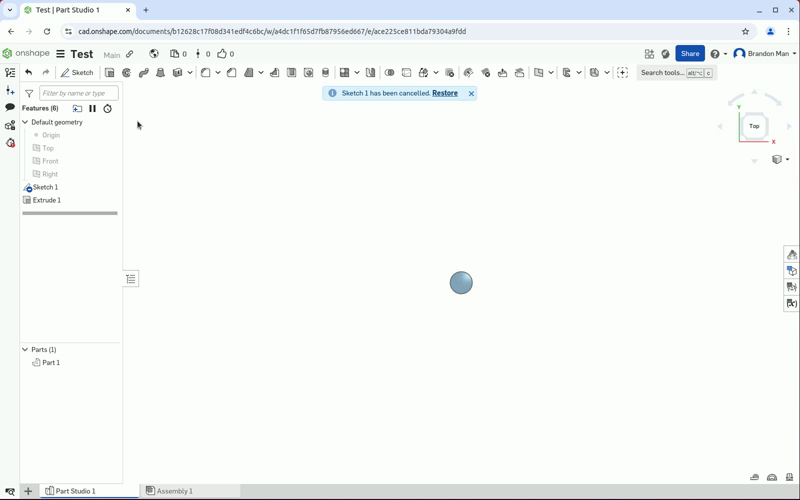
key(shift+h)
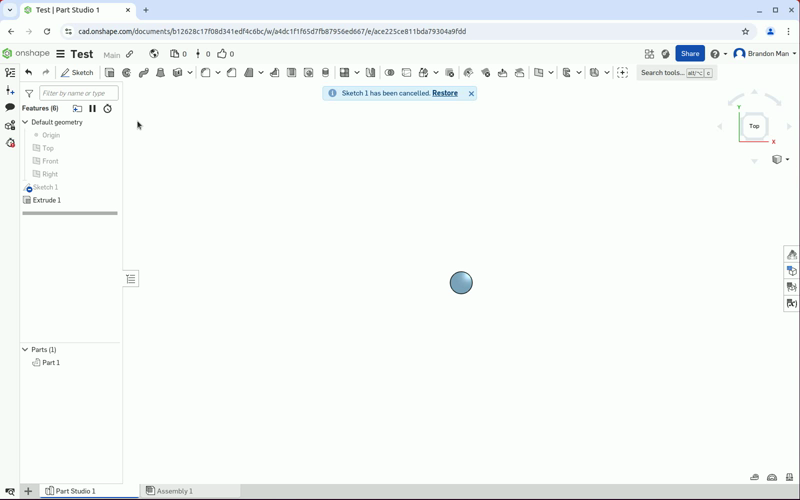
mouse_move(73, 189)
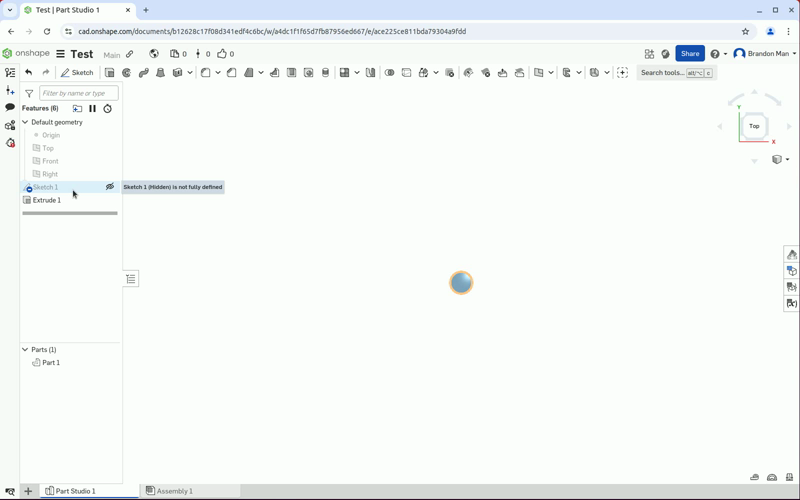
click(73, 189)
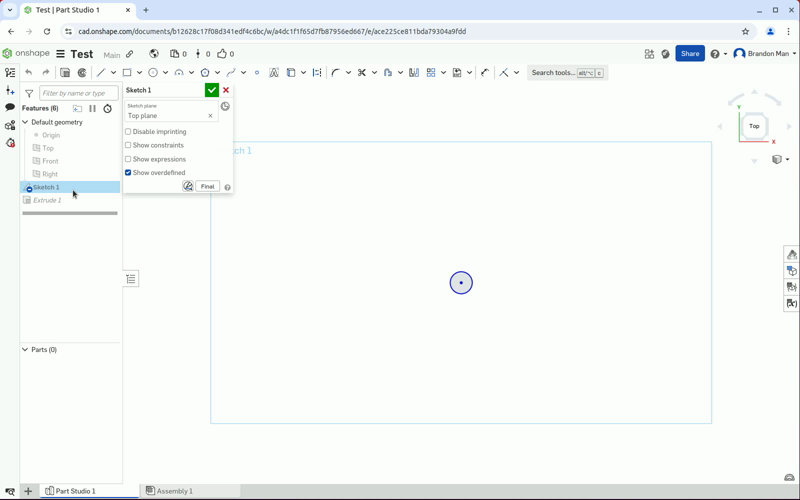
mouse_move(229, 92)
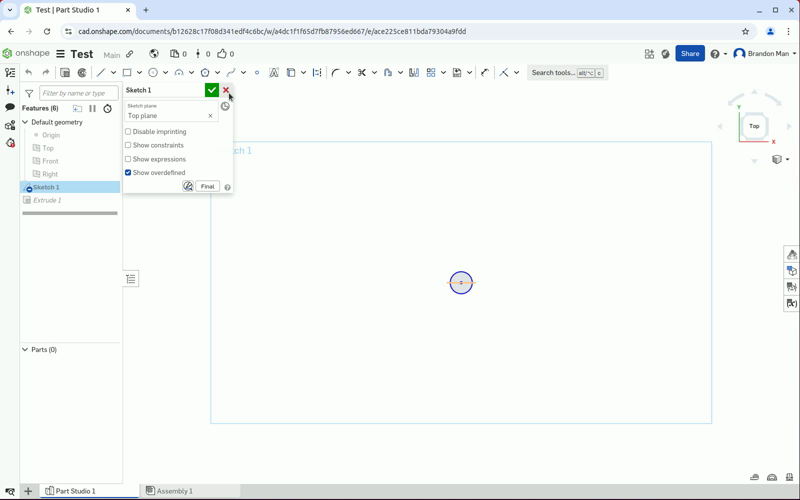
click(229, 92)
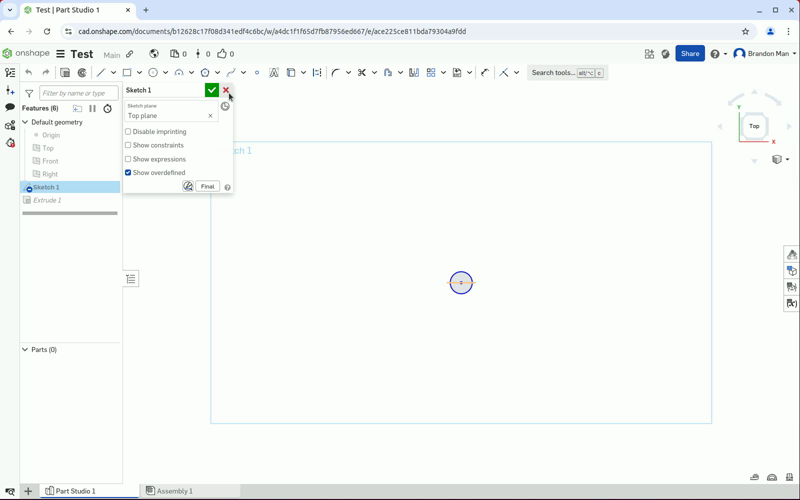
key(shift+s)
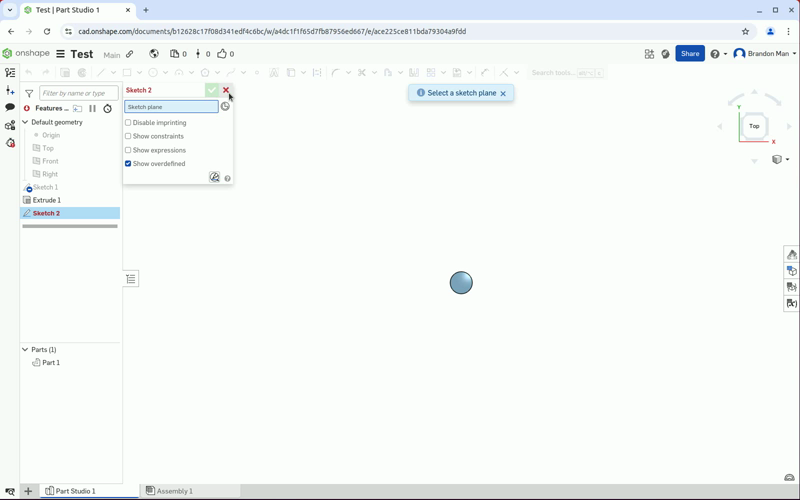
mouse_move(73, 150)
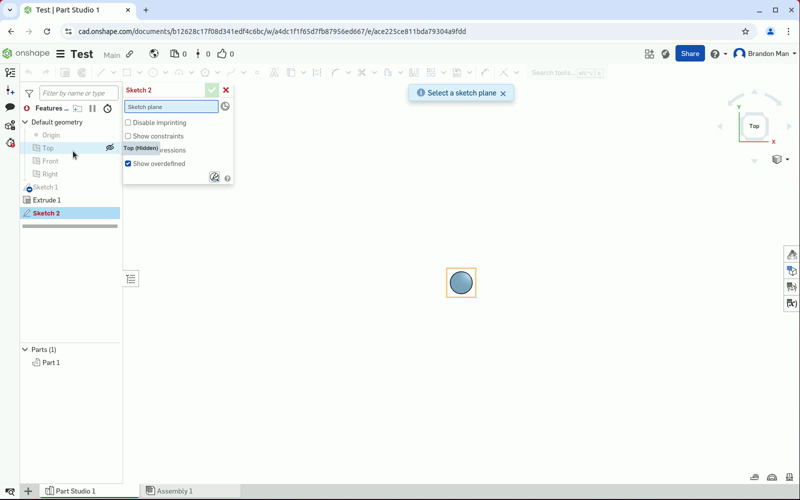
click(73, 150)
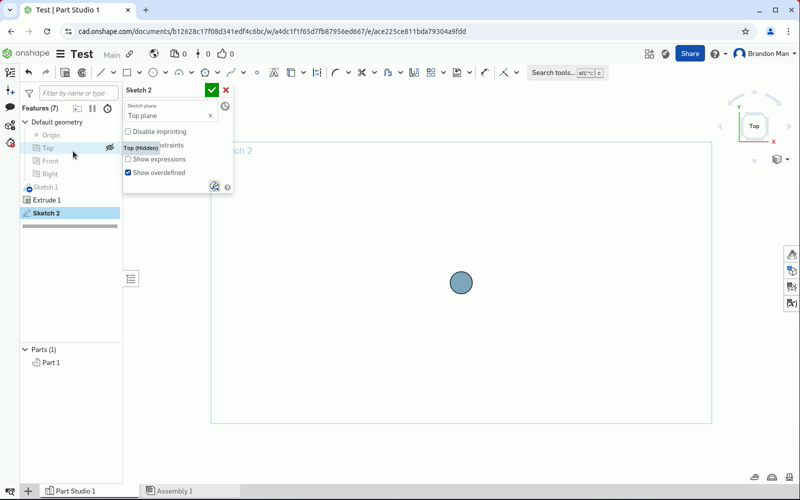
mouse_move(73, 352)
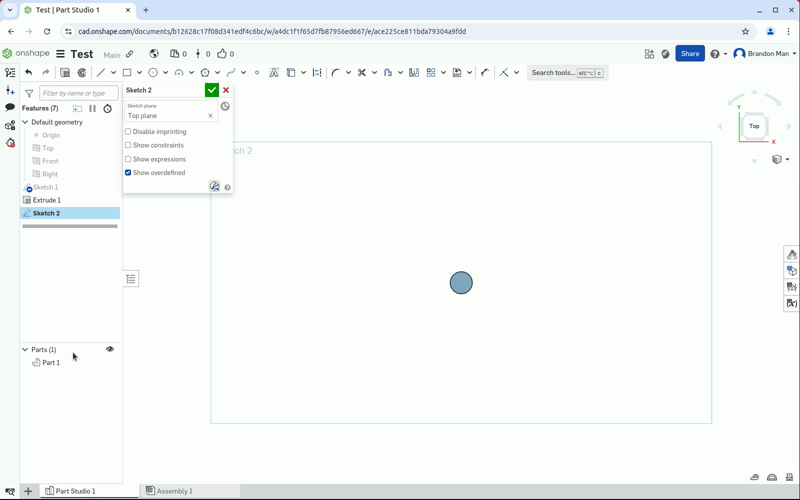
key(y)
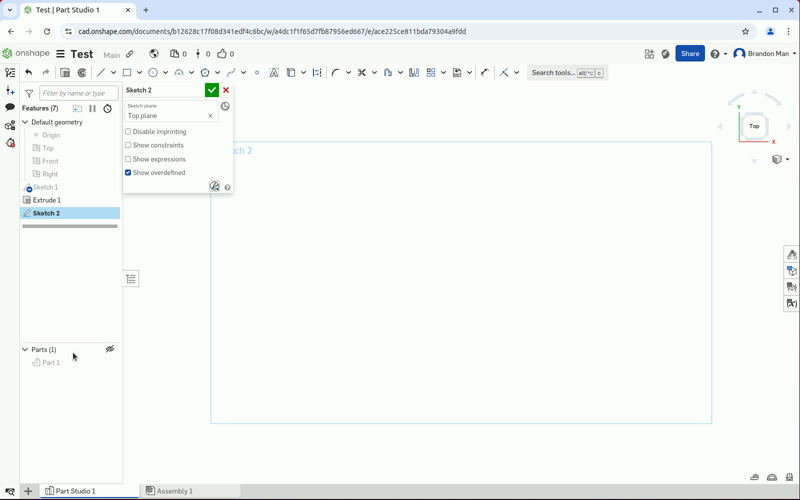
key(c)
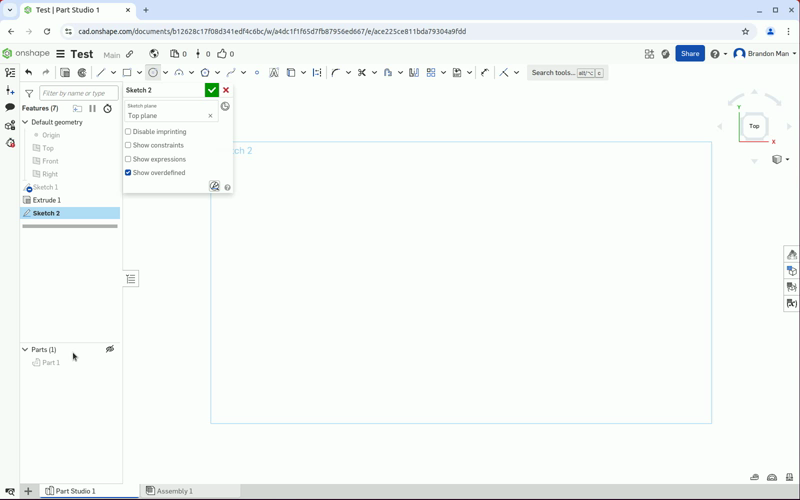
key_down(shift)
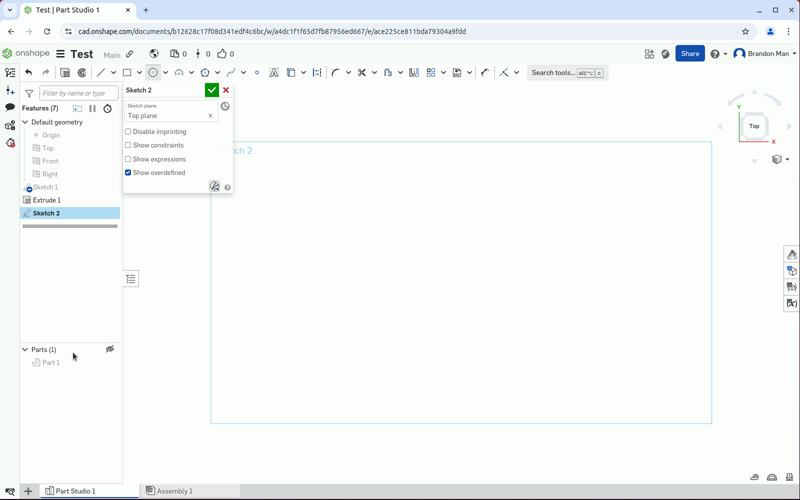
mouse_move(461, 282)
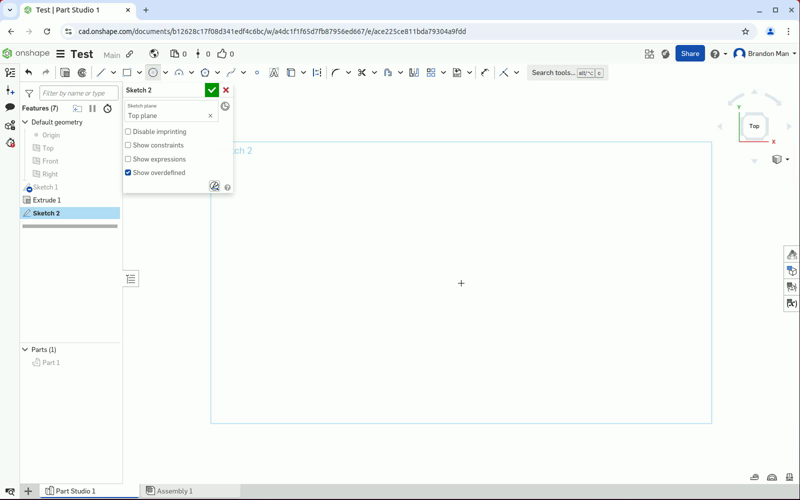
click(461, 282)
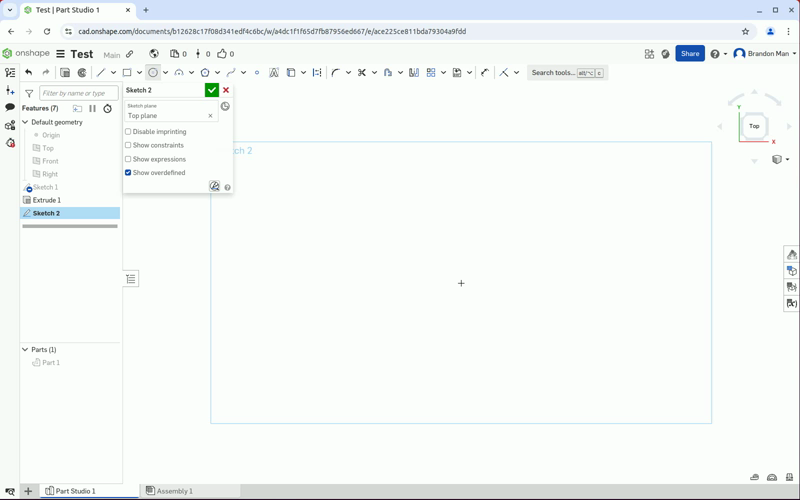
key_up(shift)
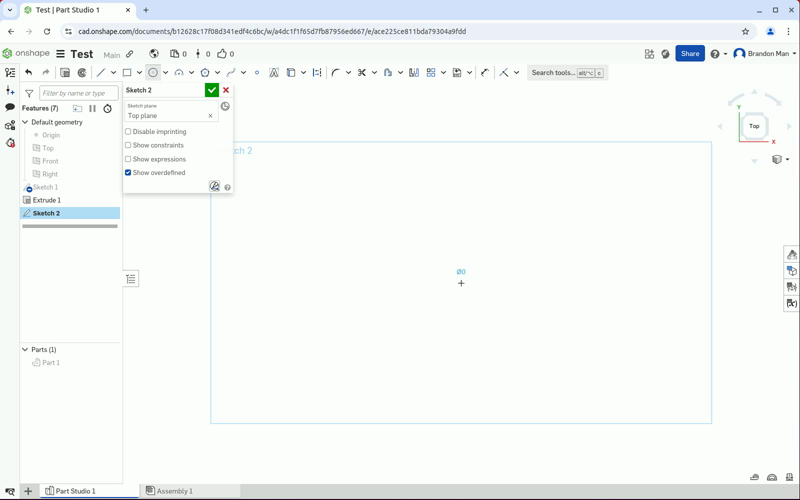
mouse_move(467, 282)
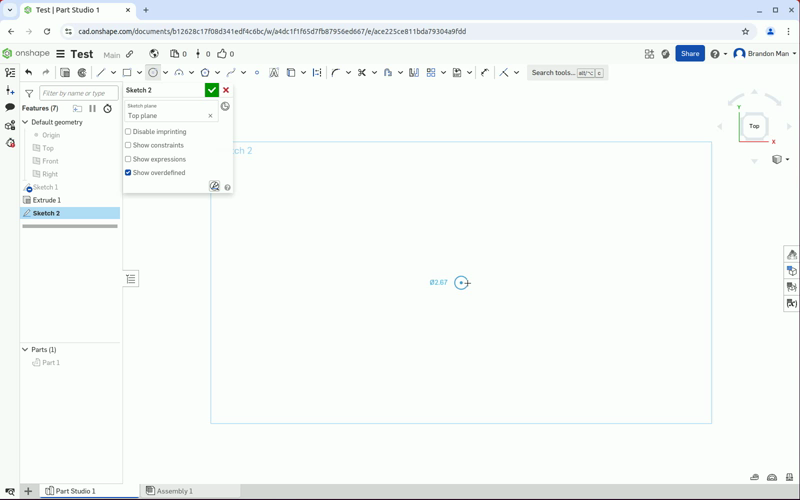
click(467, 282)
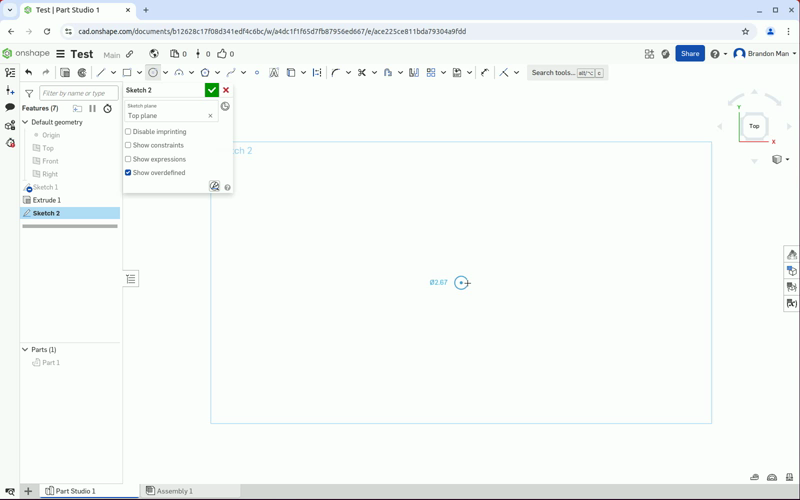
key(esc)
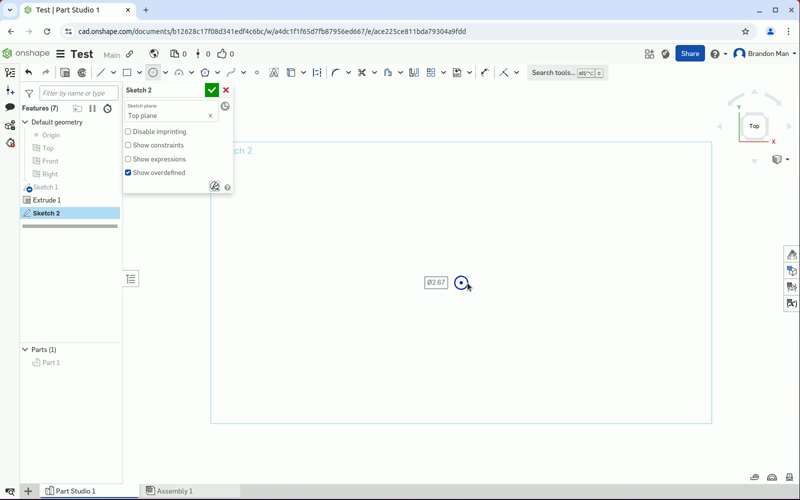
mouse_move(458, 278)
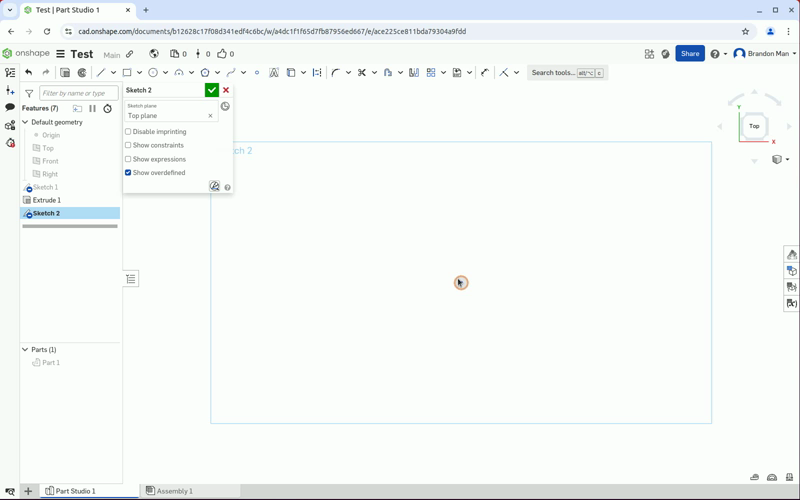
scroll(6)
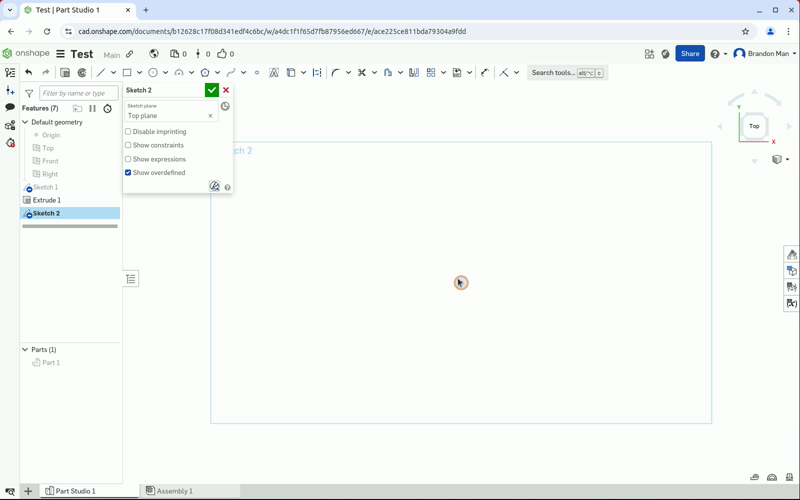
scroll(6)
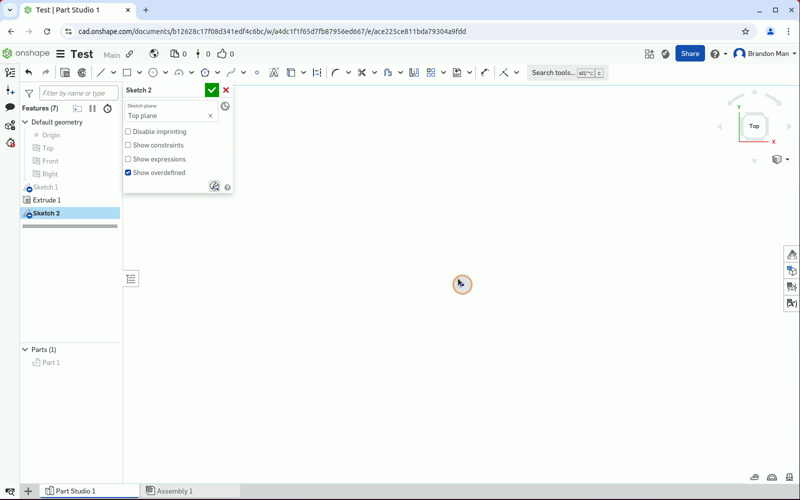
scroll(6)
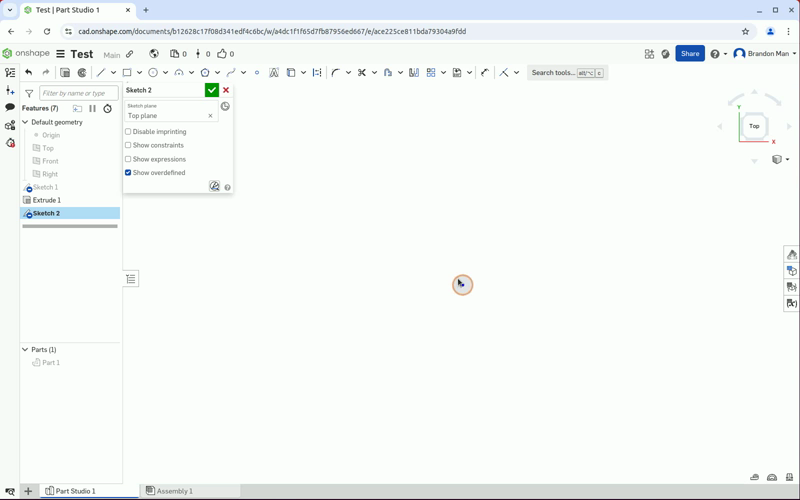
scroll(6)
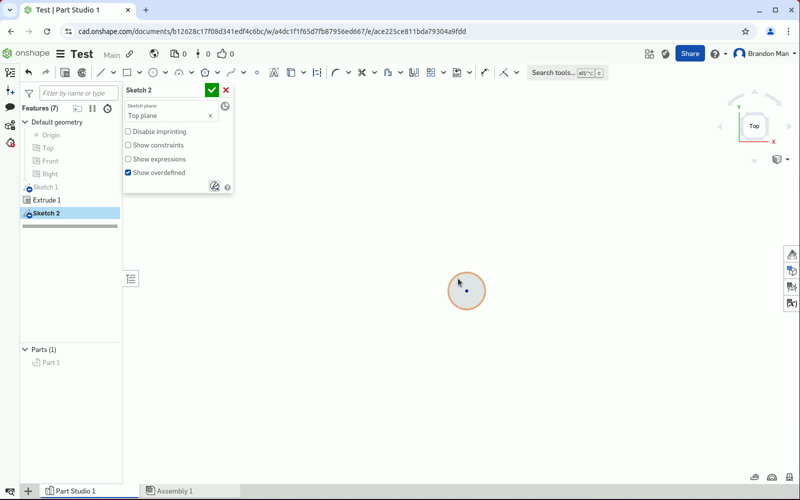
scroll(6)
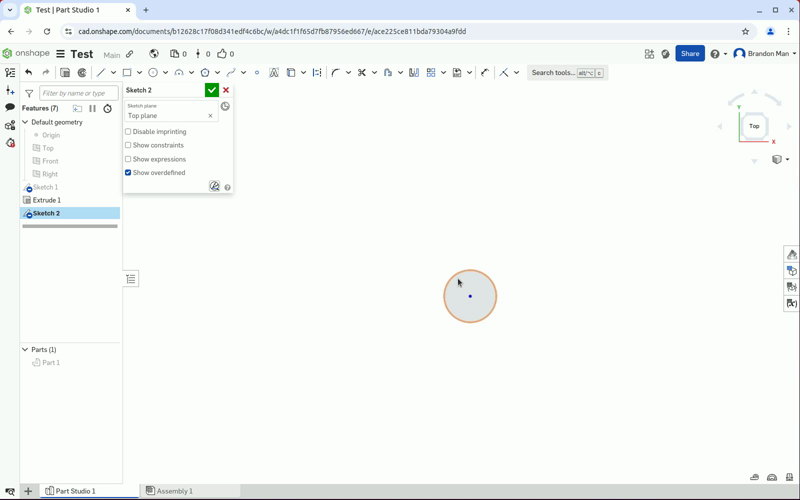
scroll(6)
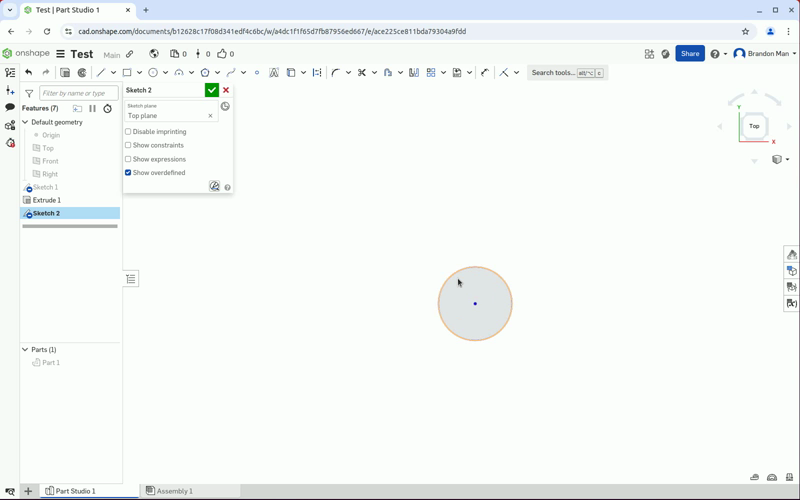
scroll(6)
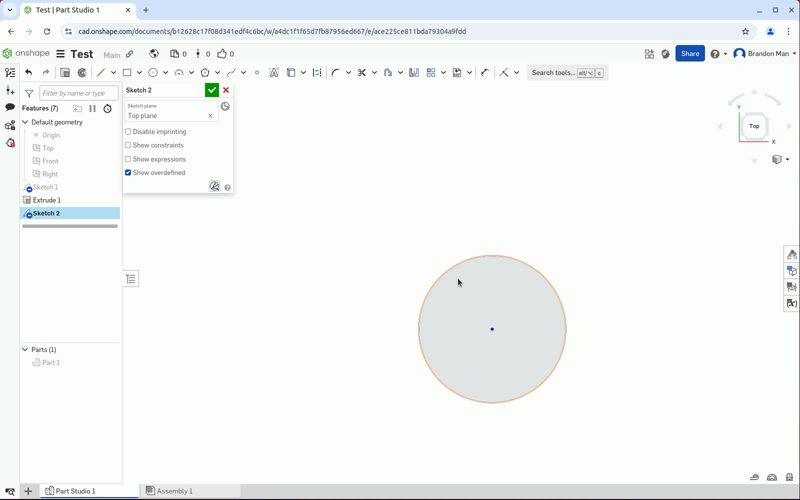
click(458, 278)
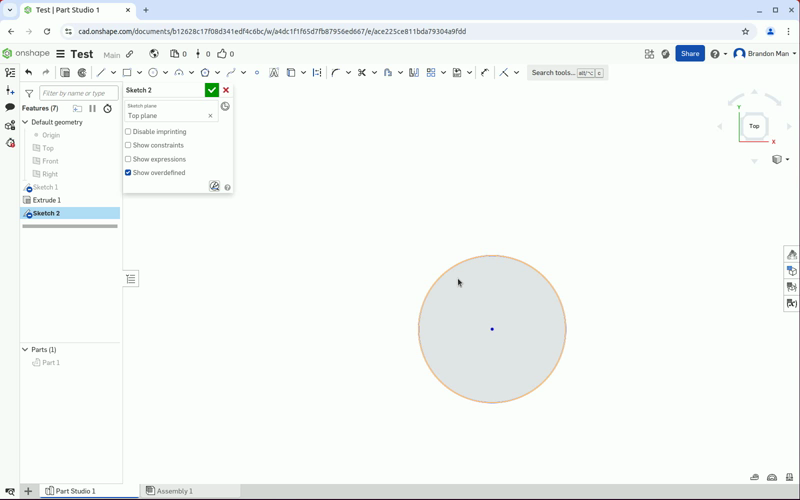
scroll(-6)
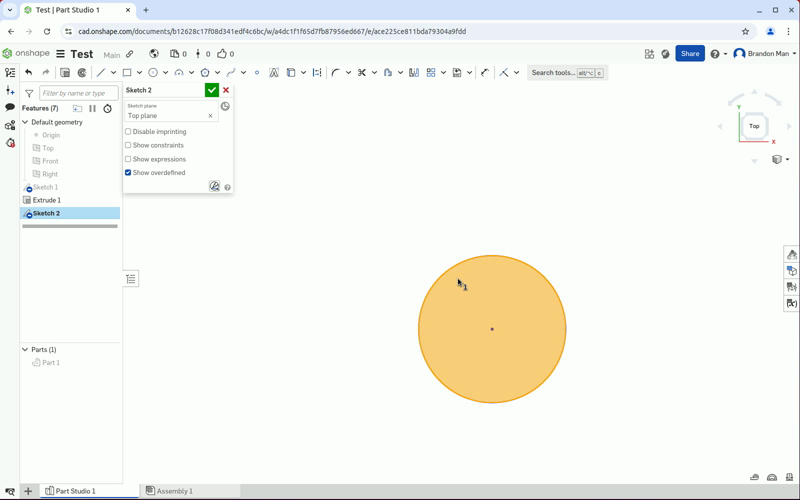
scroll(-6)
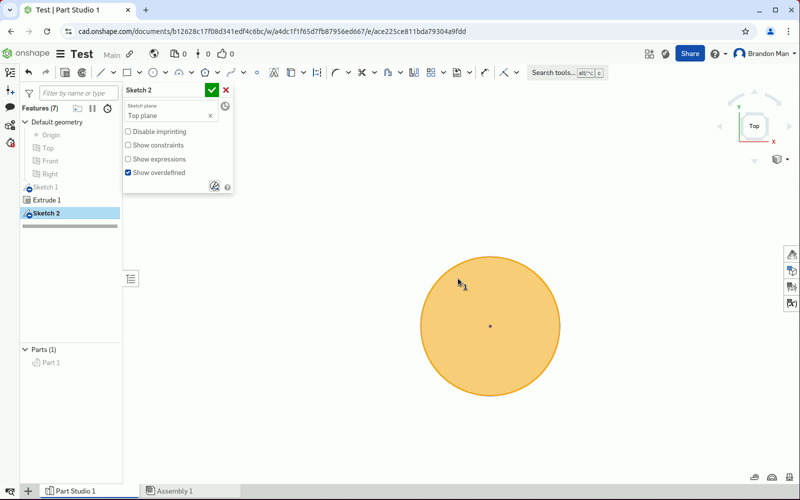
scroll(-6)
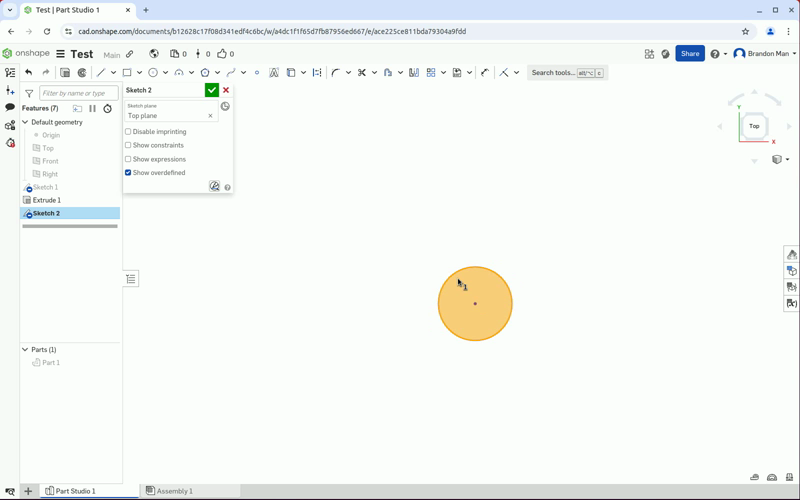
scroll(-6)
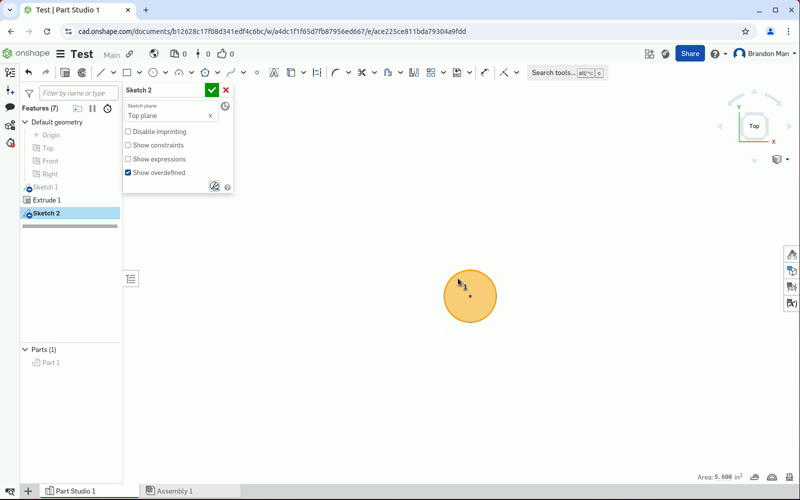
scroll(-6)
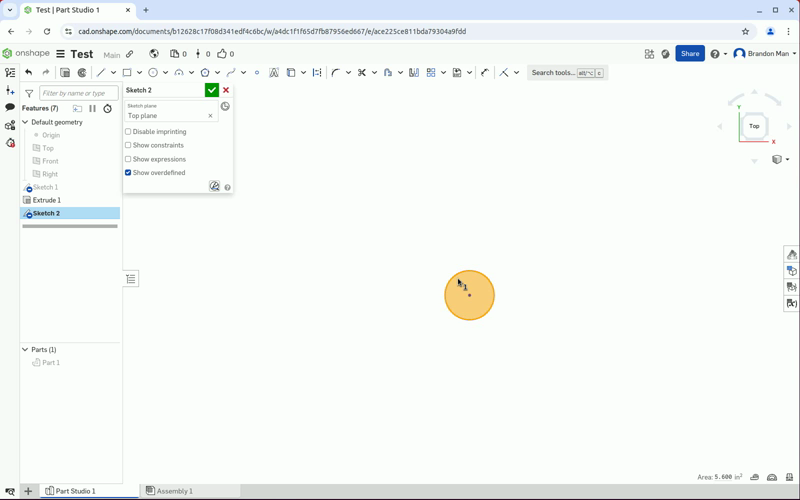
scroll(-6)
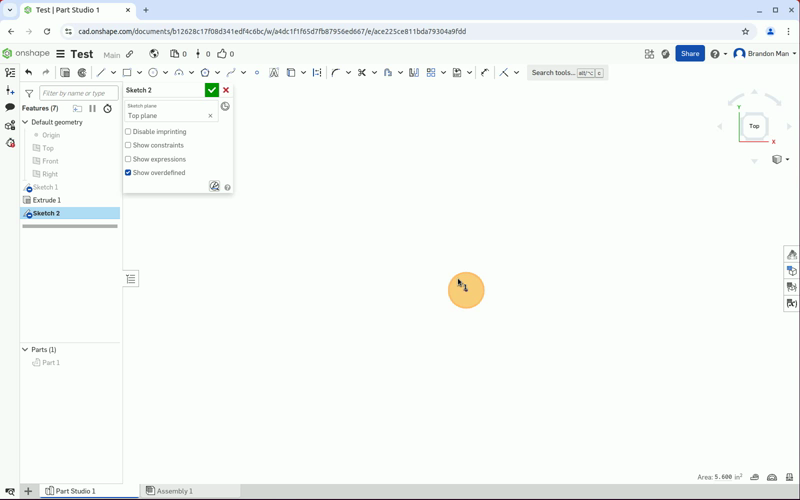
scroll(-6)
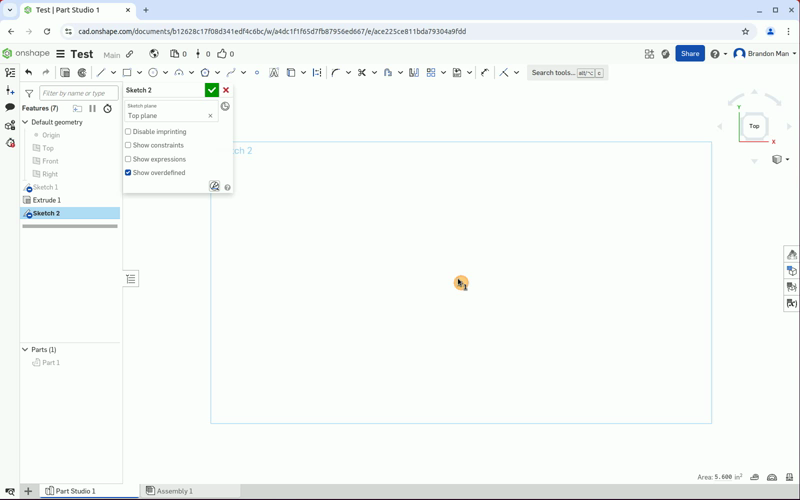
mouse_move(73, 352)
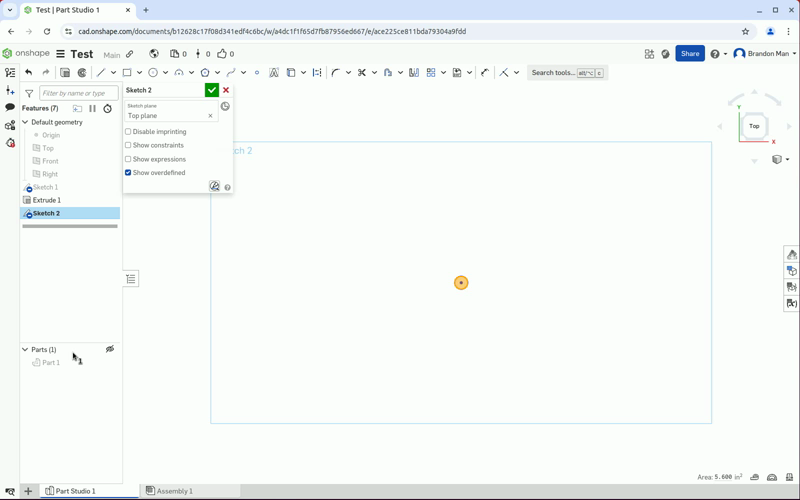
key(shift+y)
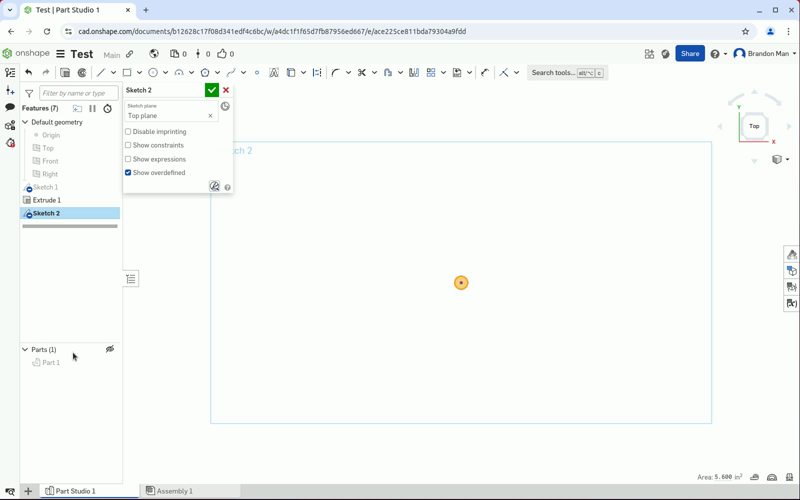
key(shift+e)
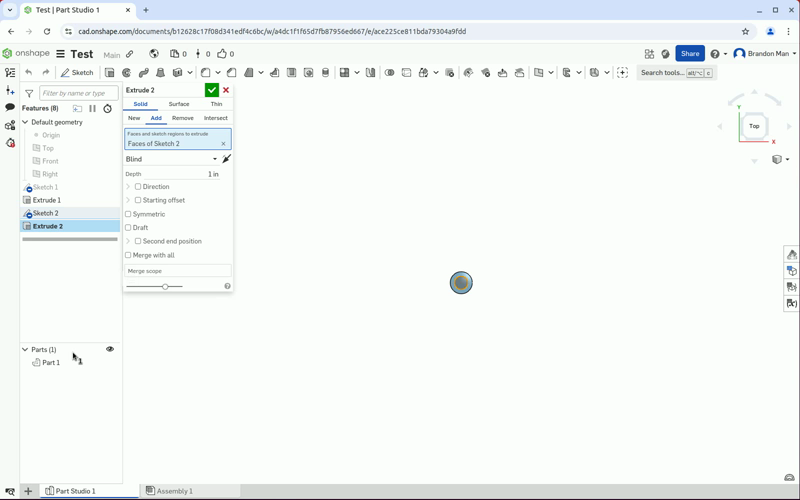
mouse_move(143, 106)
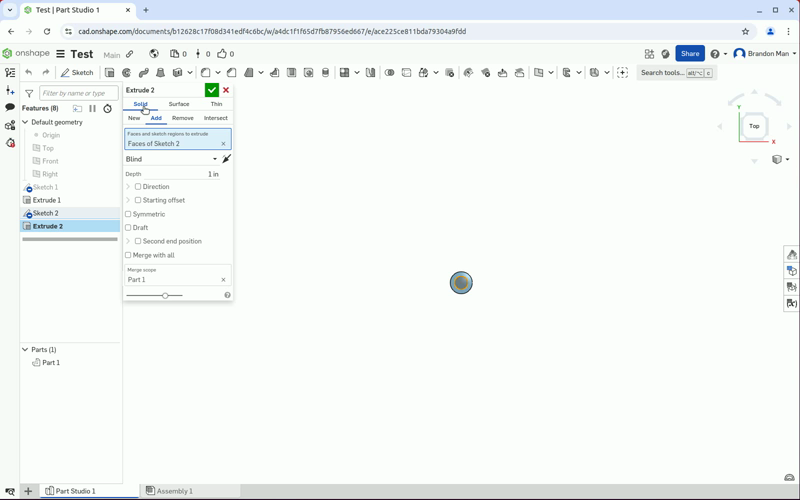
click(143, 106)
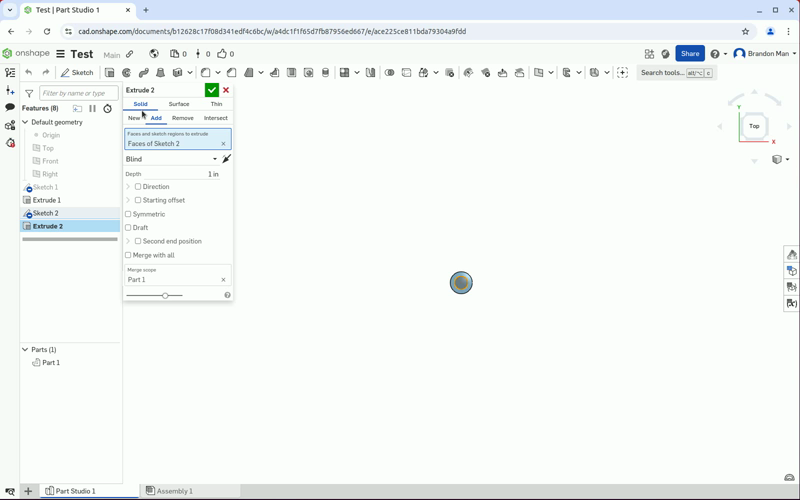
mouse_move(137, 120)
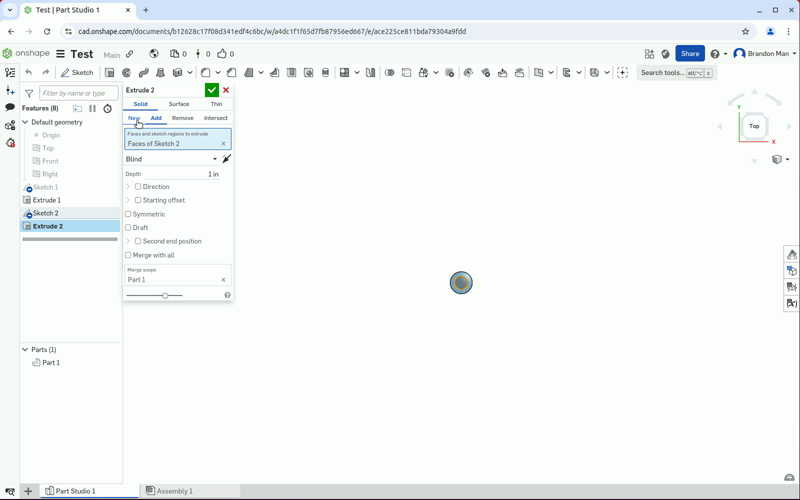
click(137, 120)
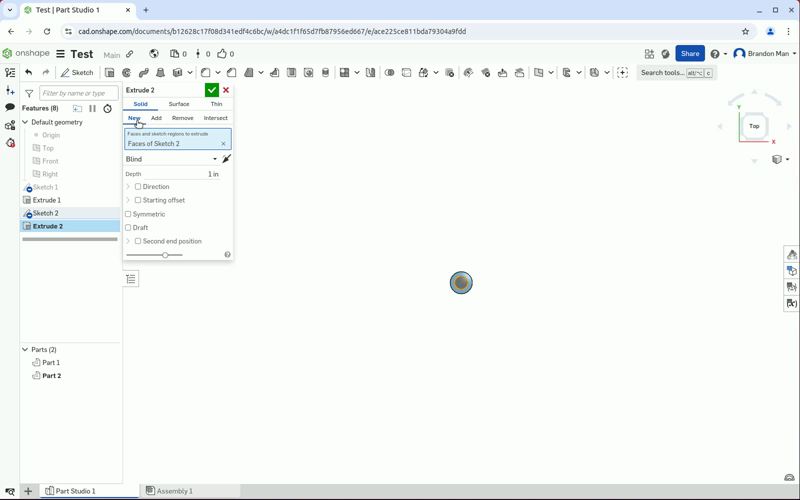
key(tab, 4)
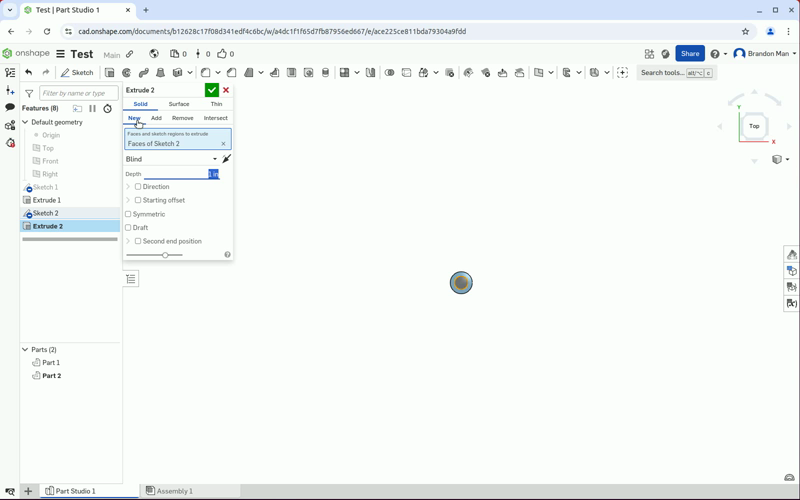
text(-23.108)
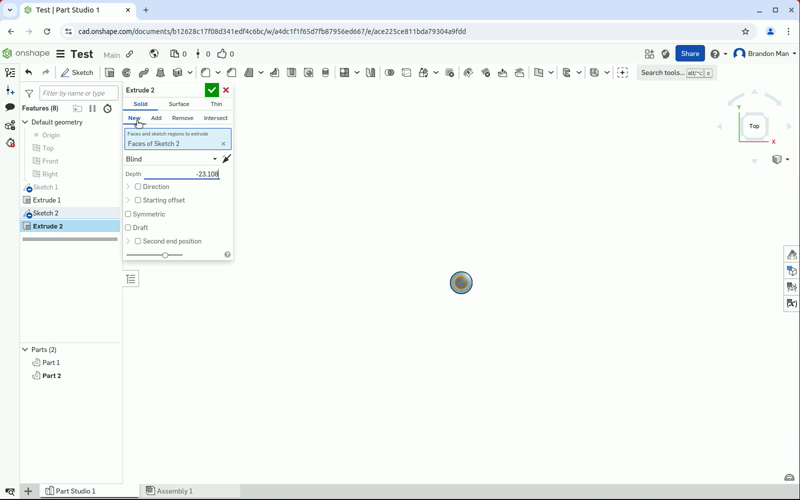
key(enter)
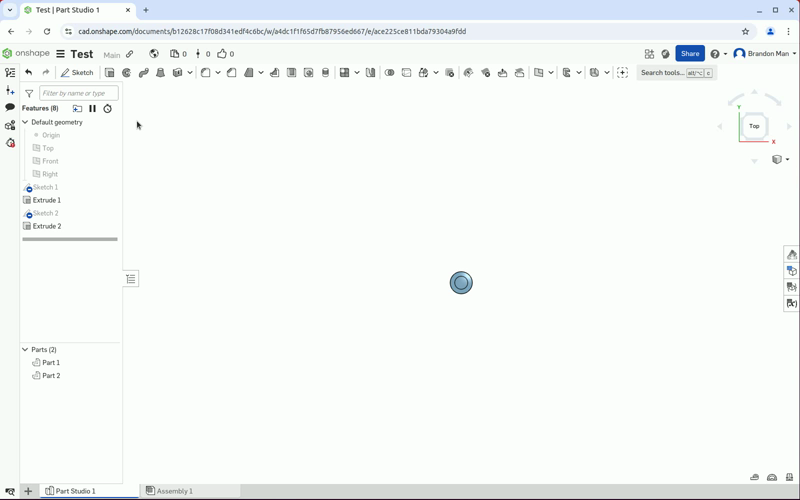
key(shift+h)
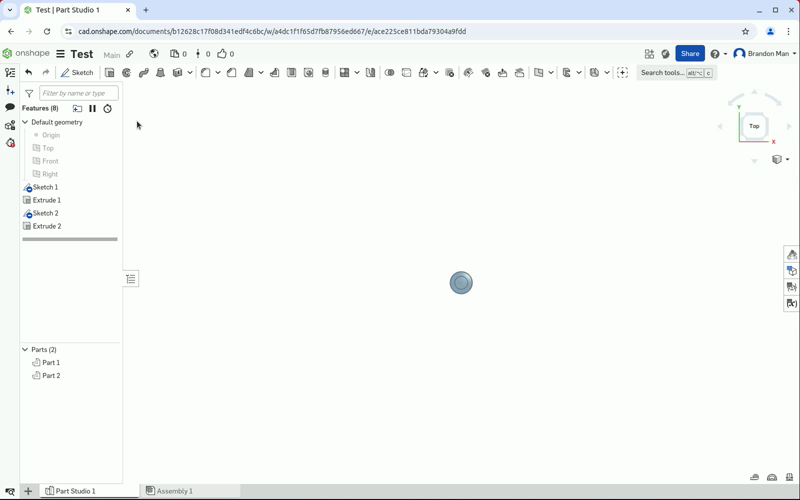
key(shift+h)
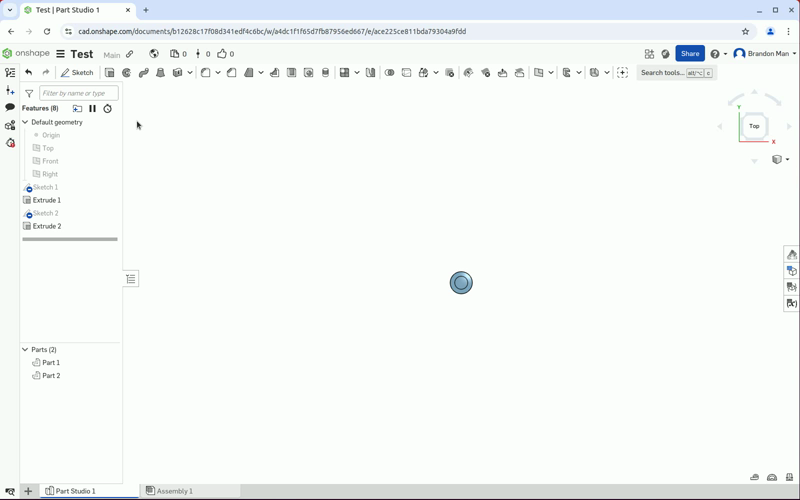
mouse_move(73, 189)
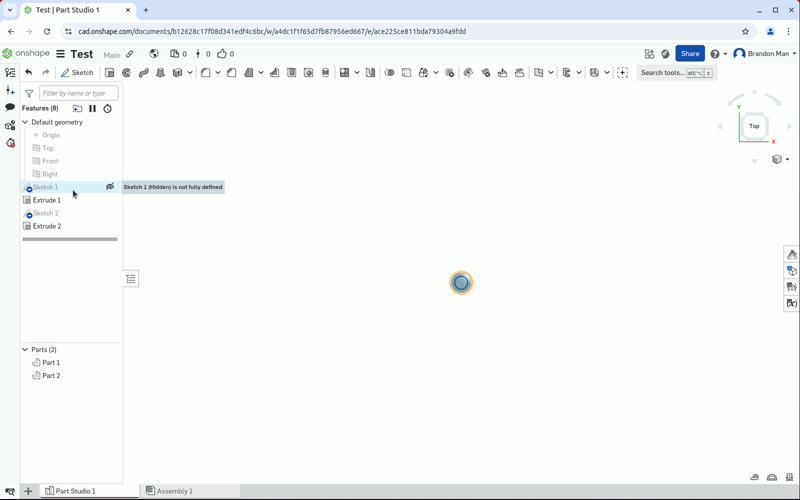
click(73, 189)
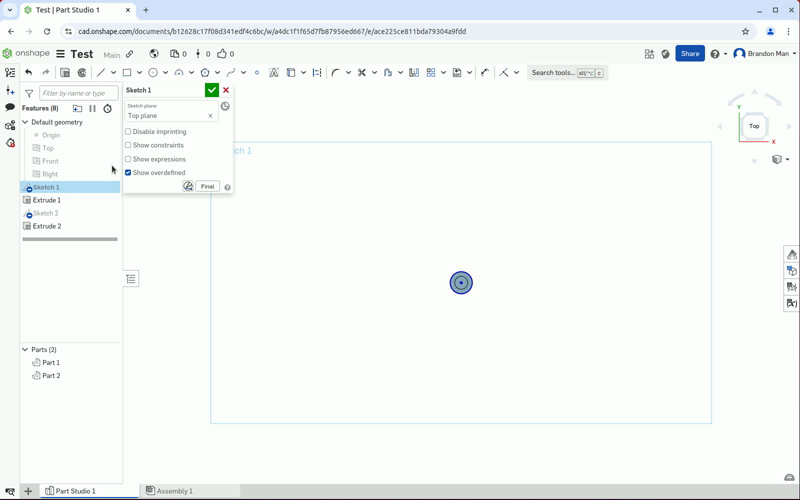
mouse_move(229, 92)
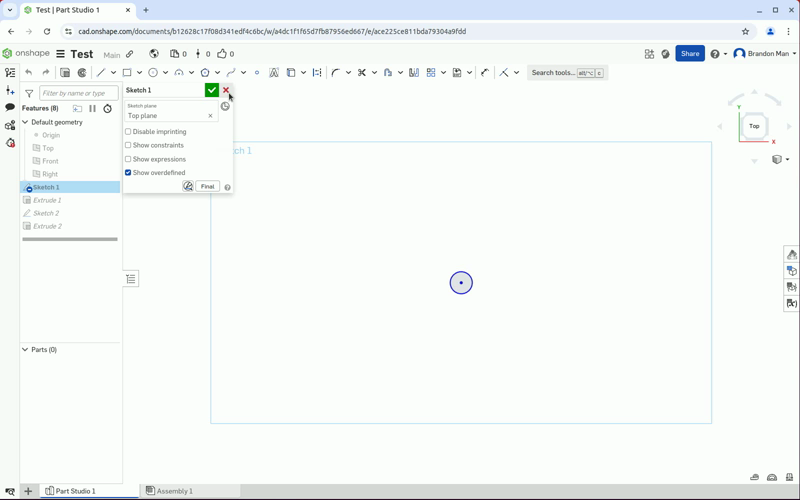
click(229, 92)
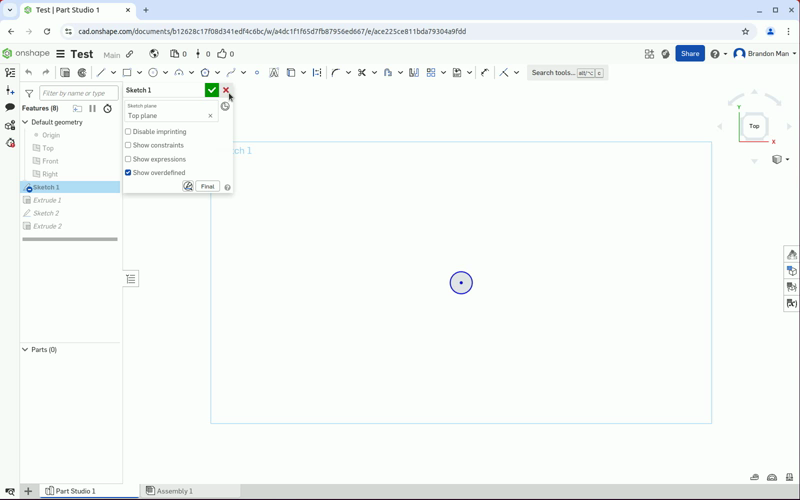
key(shift+s)
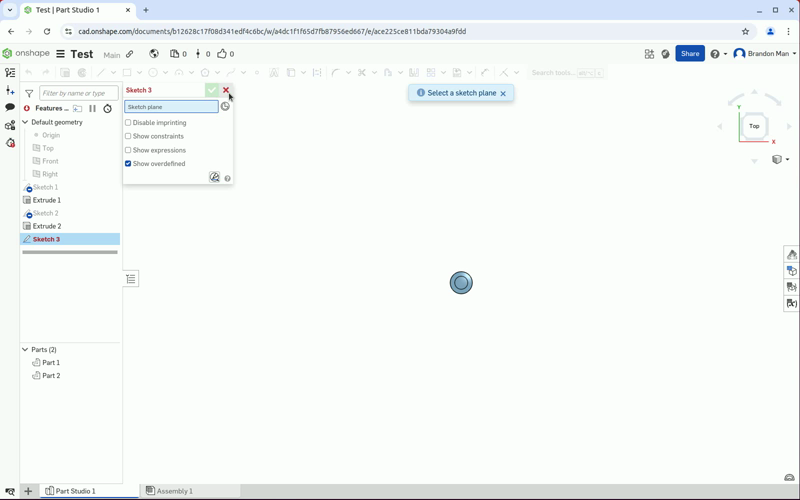
mouse_move(73, 150)
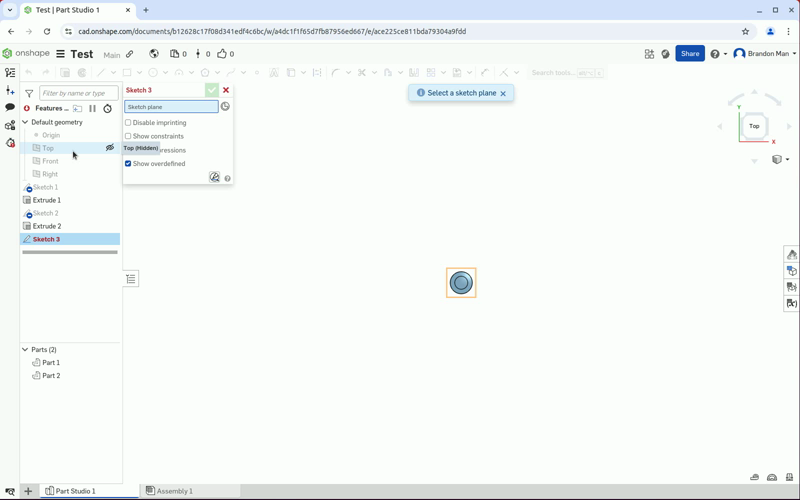
click(73, 150)
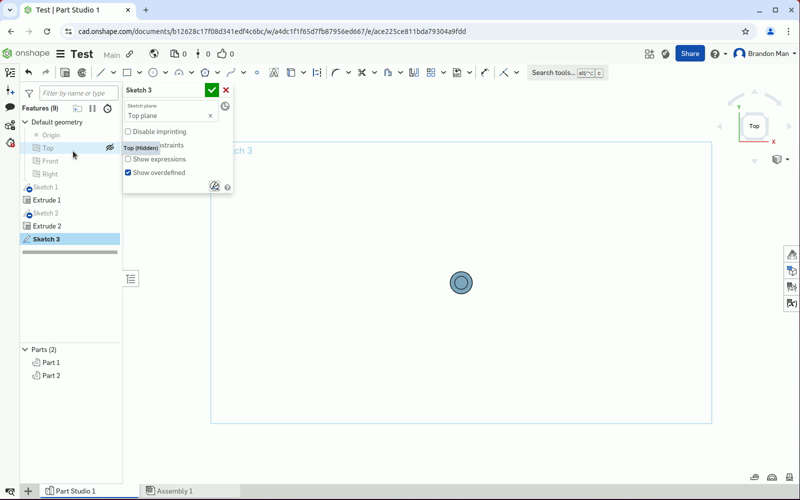
mouse_move(73, 352)
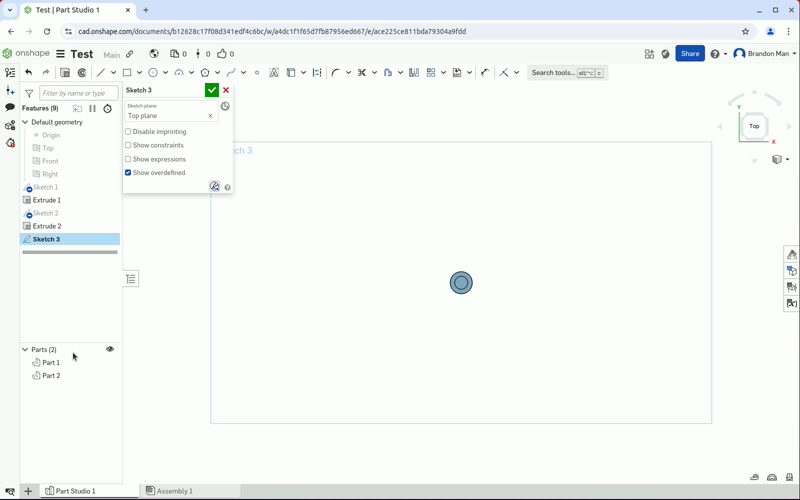
key(y)
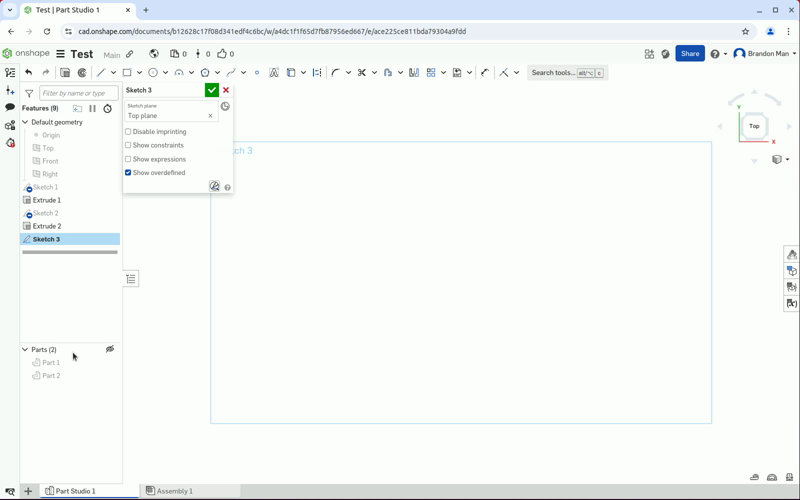
key(l)
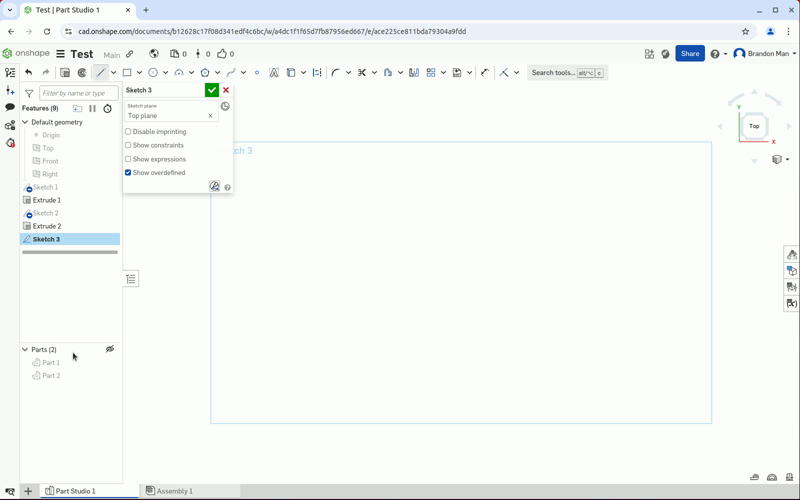
key_down(shift)
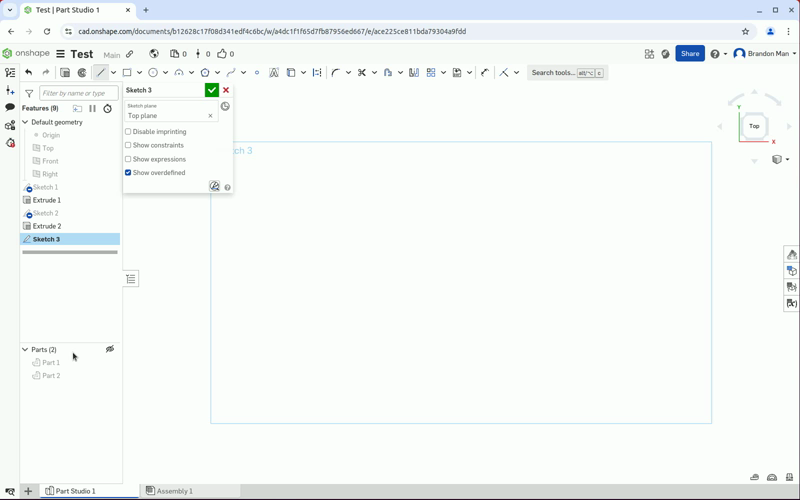
mouse_move(454, 282)
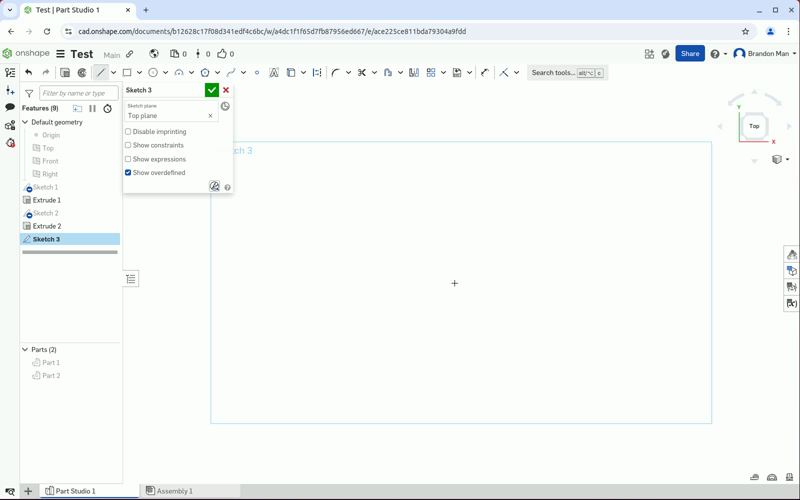
click(454, 282)
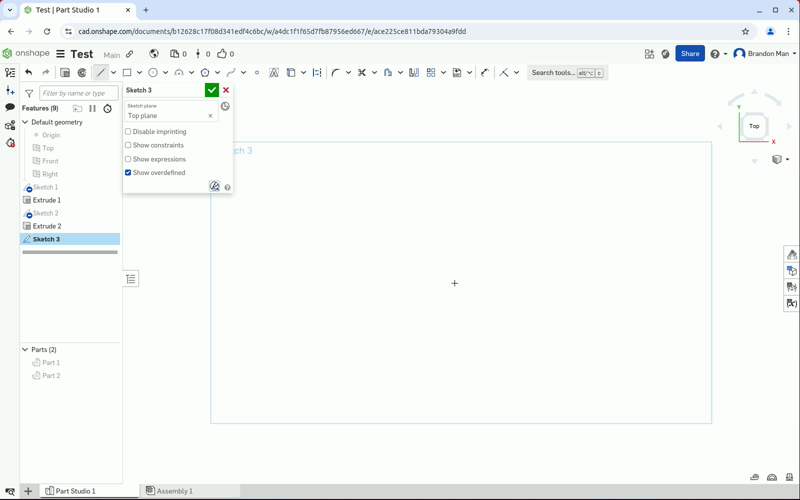
key_up(shift)
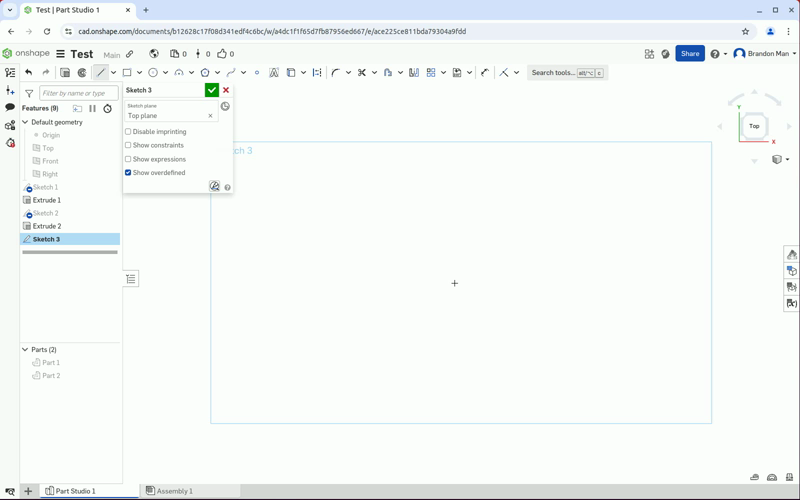
key_down(shift)
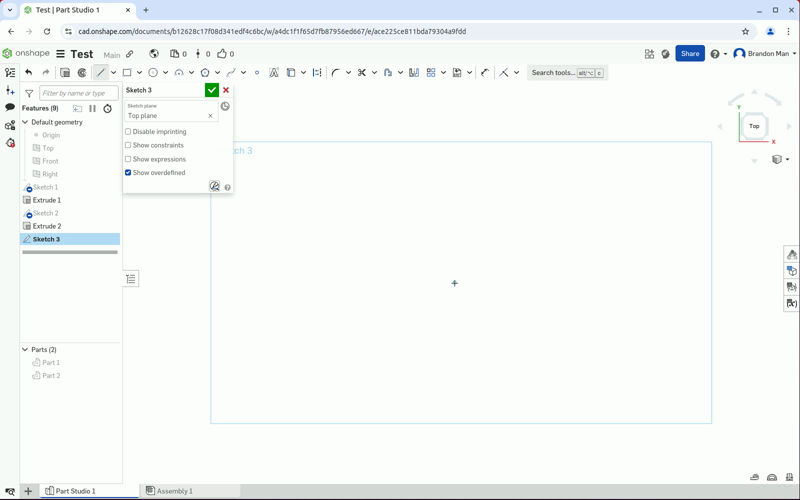
mouse_move(484, 282)
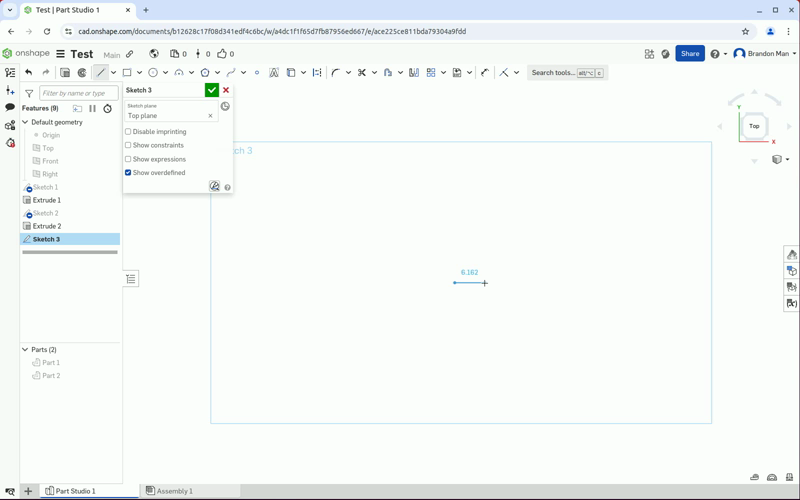
mouse_move(457, 288)
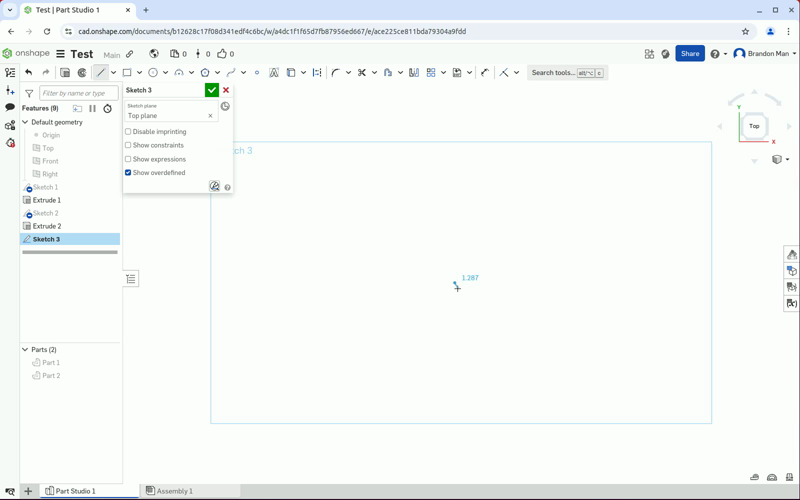
scroll(6)
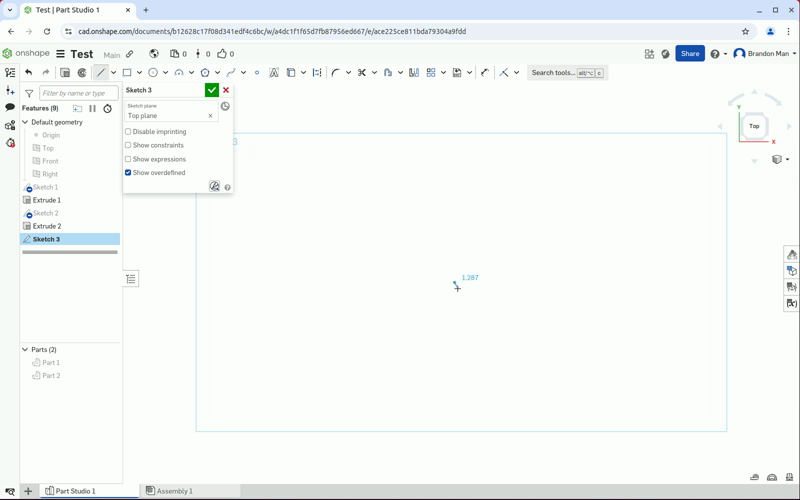
scroll(6)
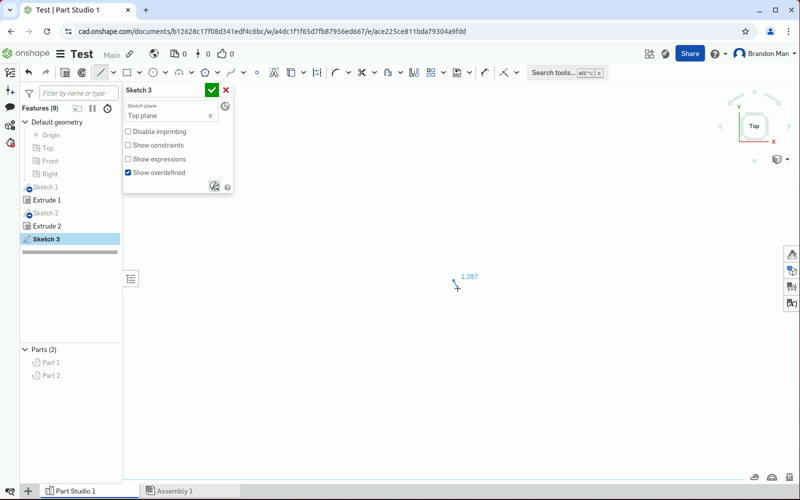
scroll(6)
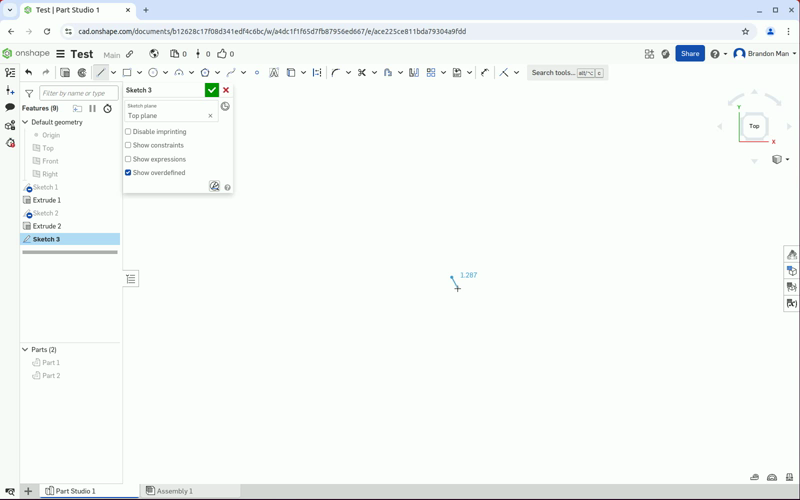
scroll(6)
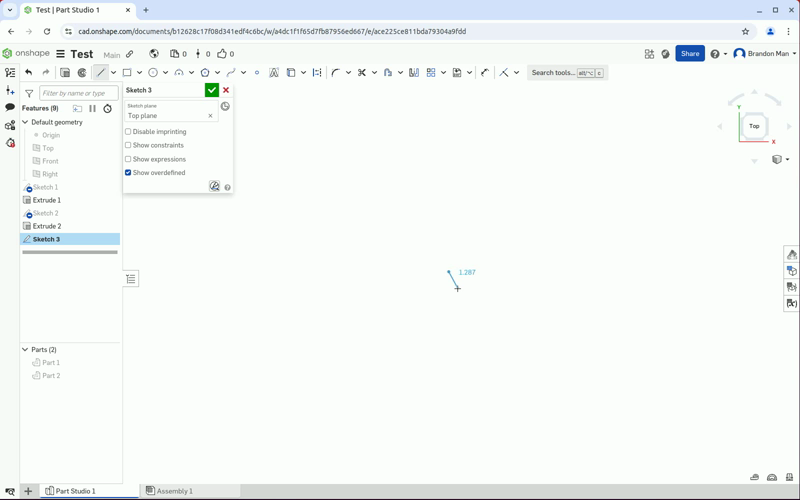
scroll(6)
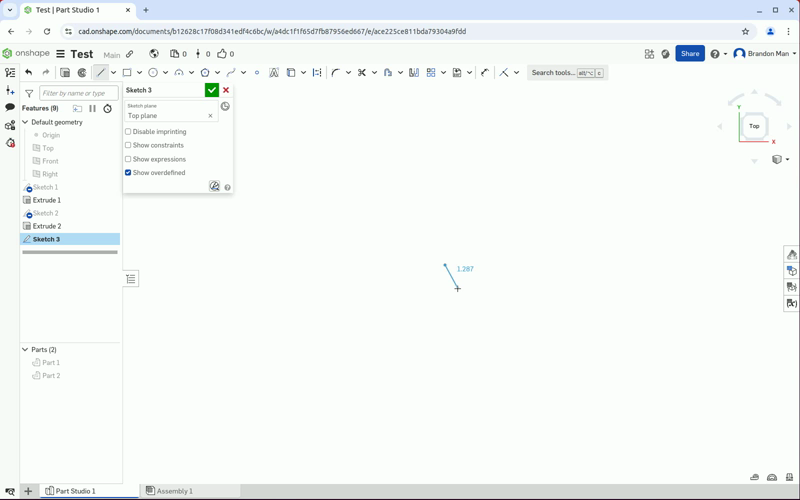
scroll(6)
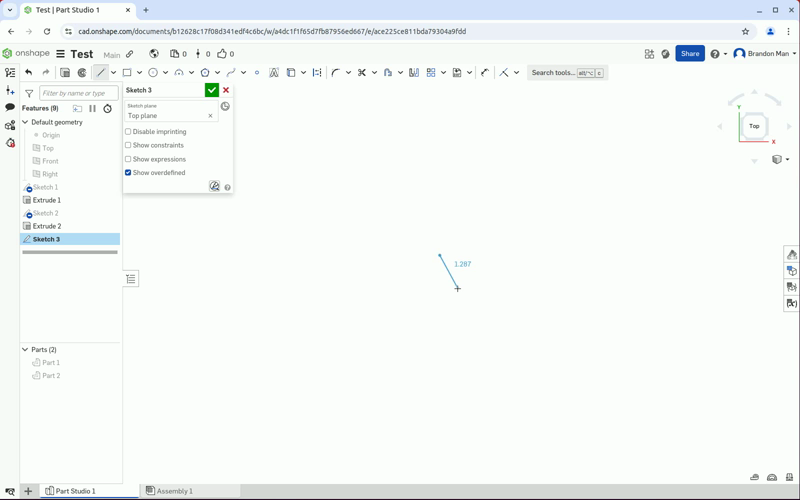
scroll(6)
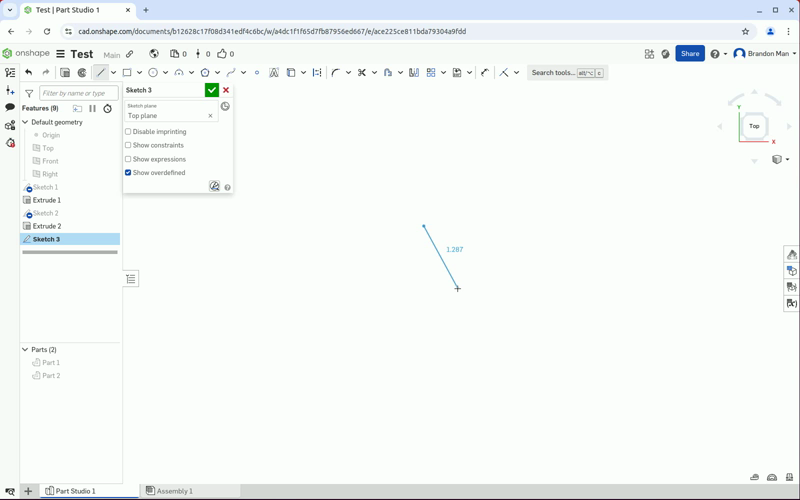
click(457, 288)
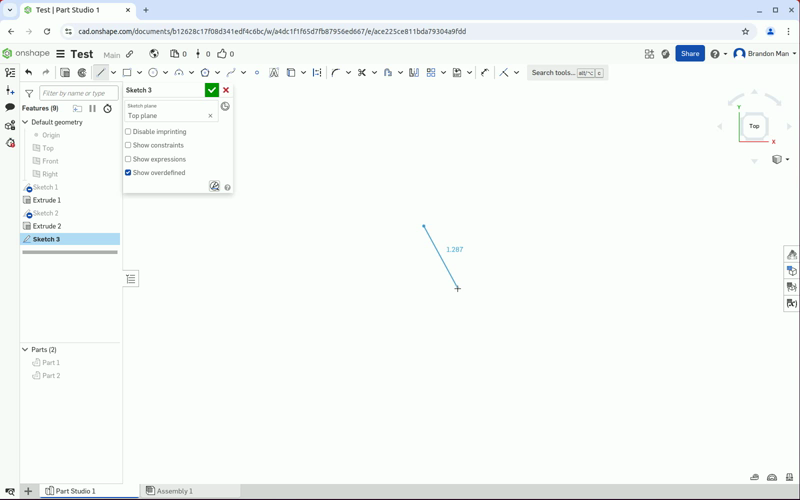
scroll(-6)
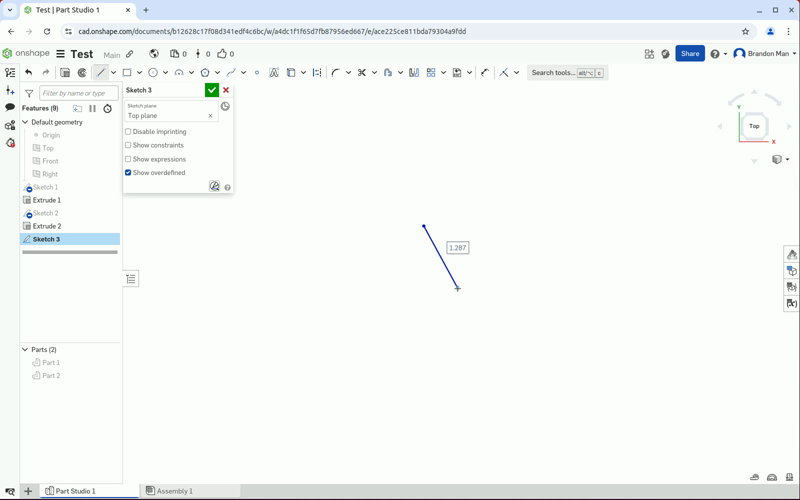
scroll(-6)
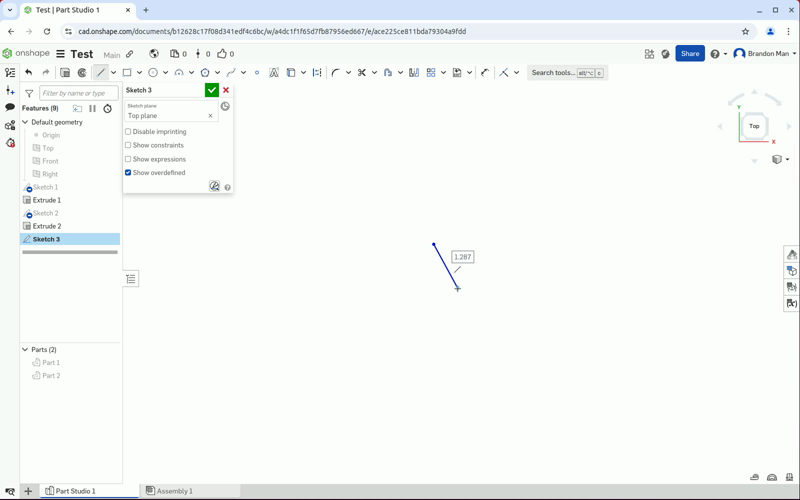
scroll(-6)
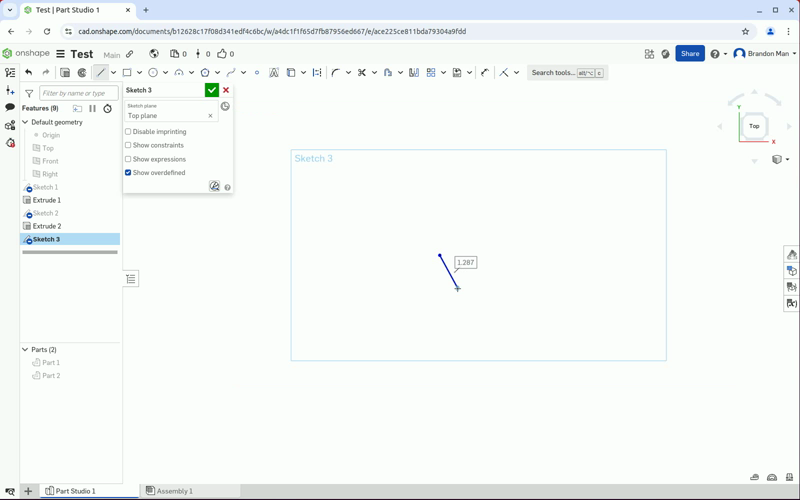
scroll(-6)
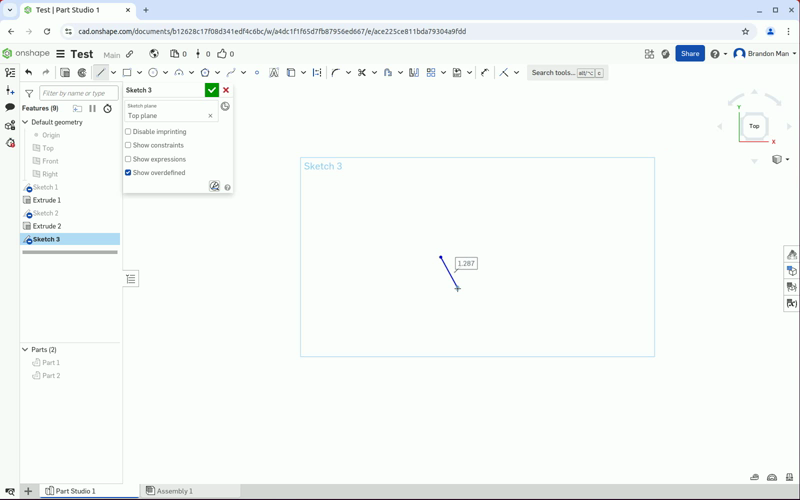
scroll(-6)
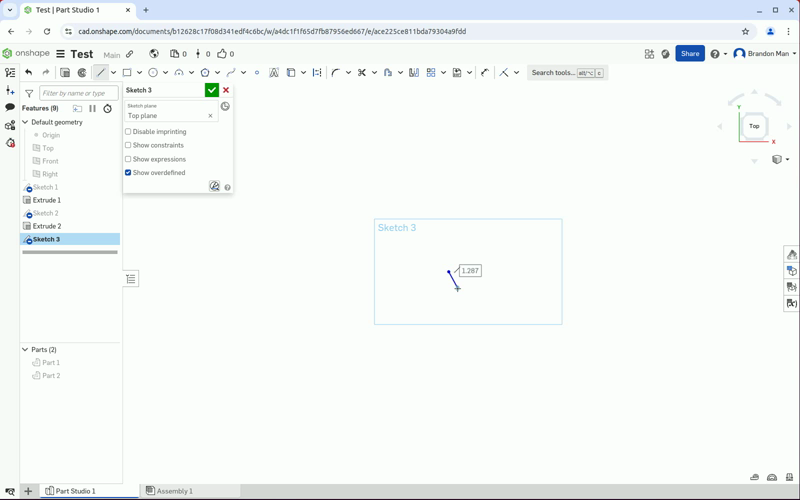
scroll(-6)
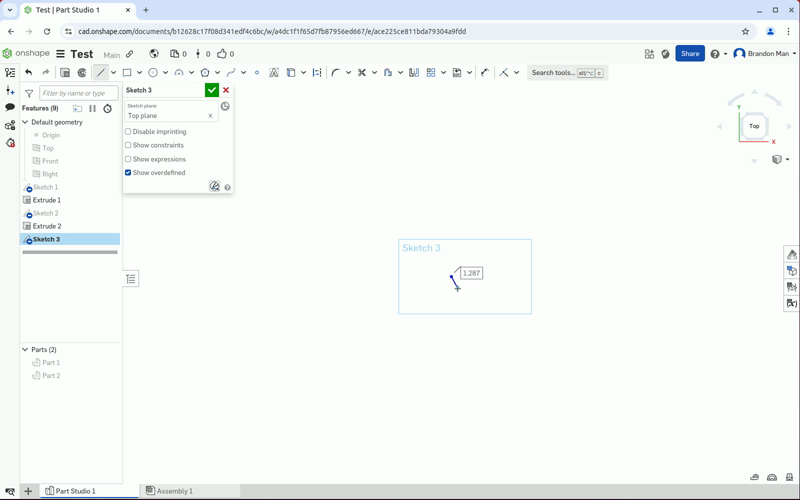
scroll(-6)
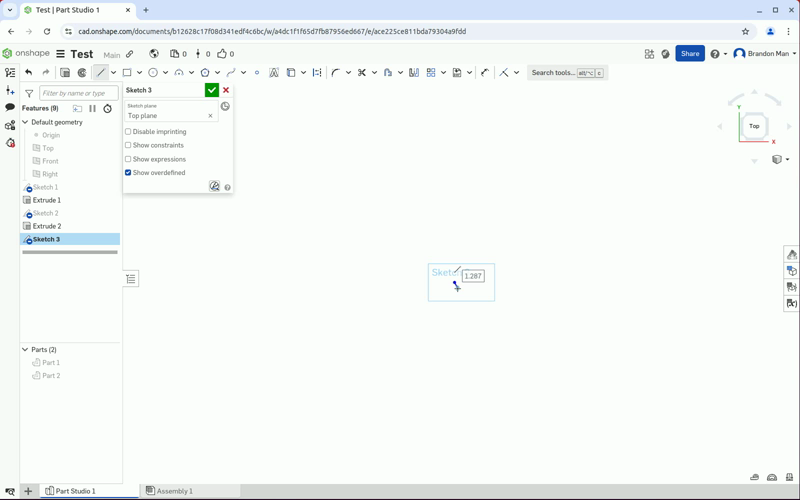
key_up(shift)
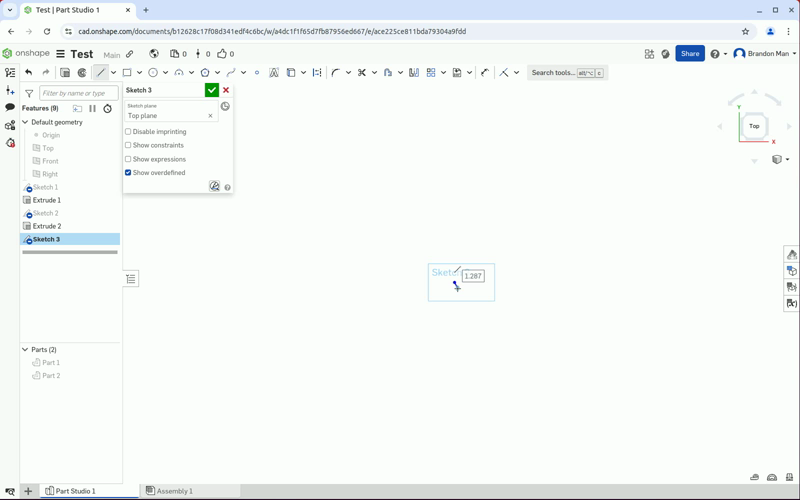
key_down(shift)
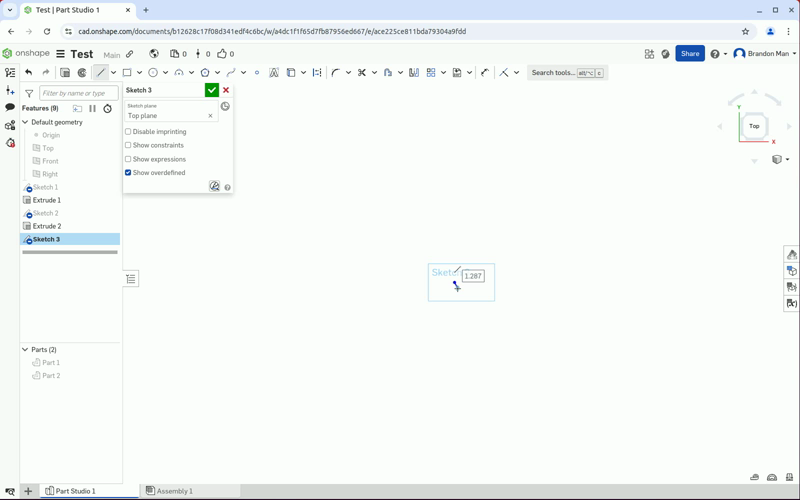
mouse_move(487, 288)
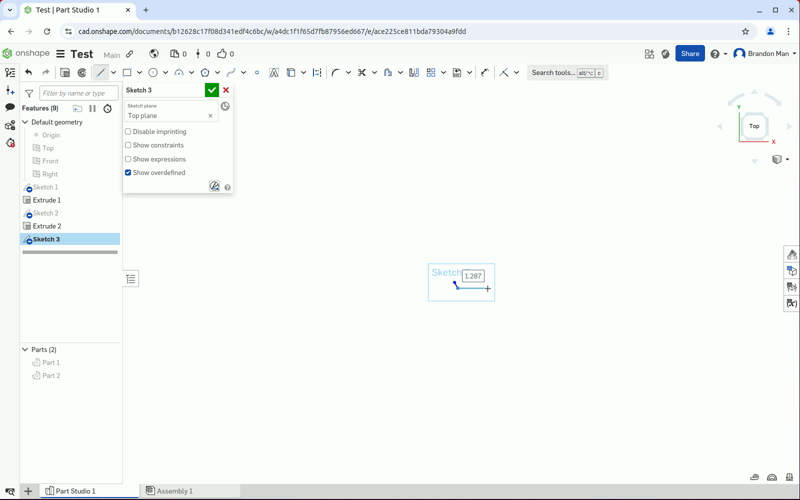
mouse_move(463, 288)
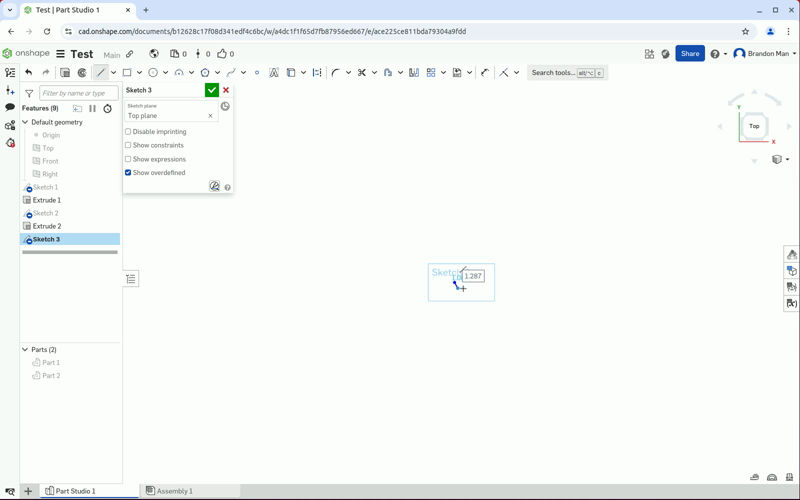
scroll(6)
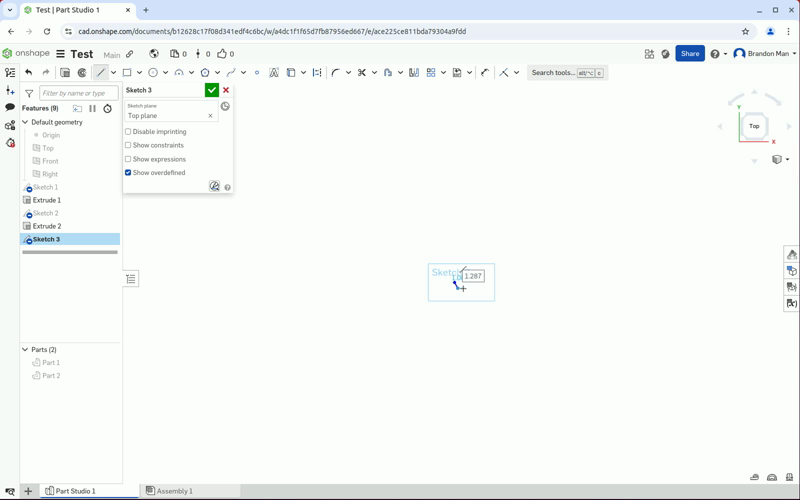
scroll(6)
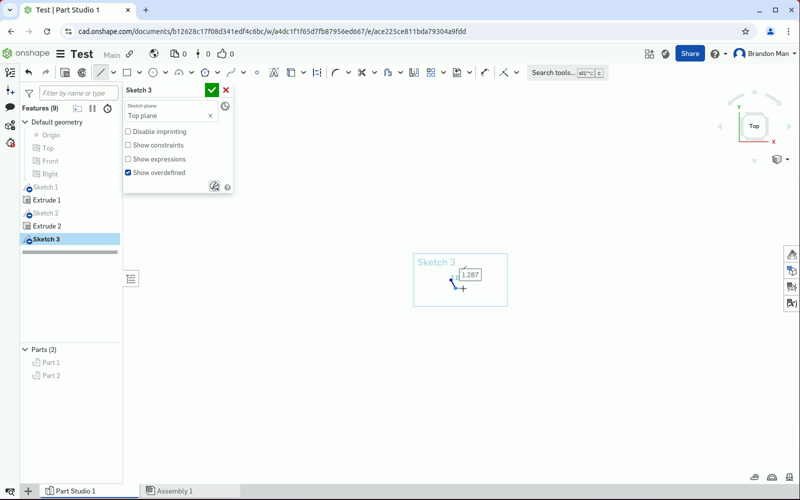
scroll(6)
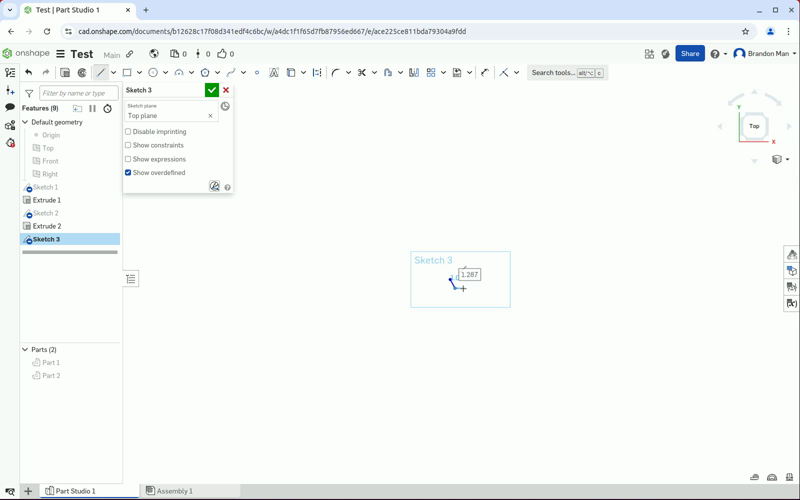
scroll(6)
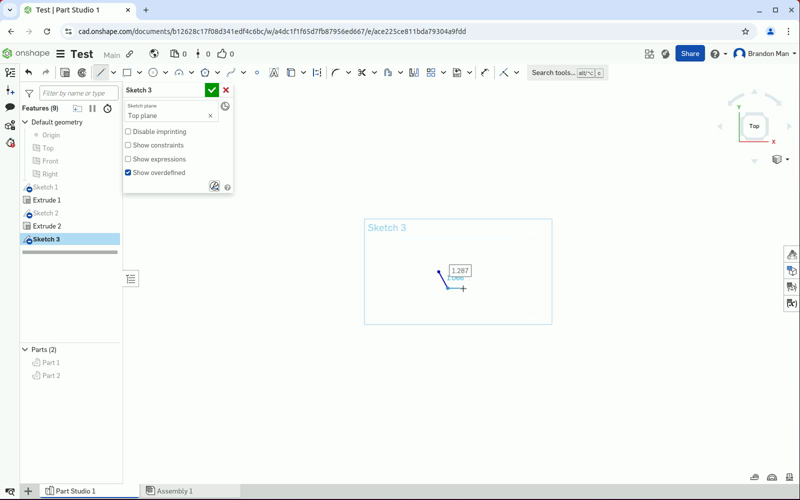
scroll(6)
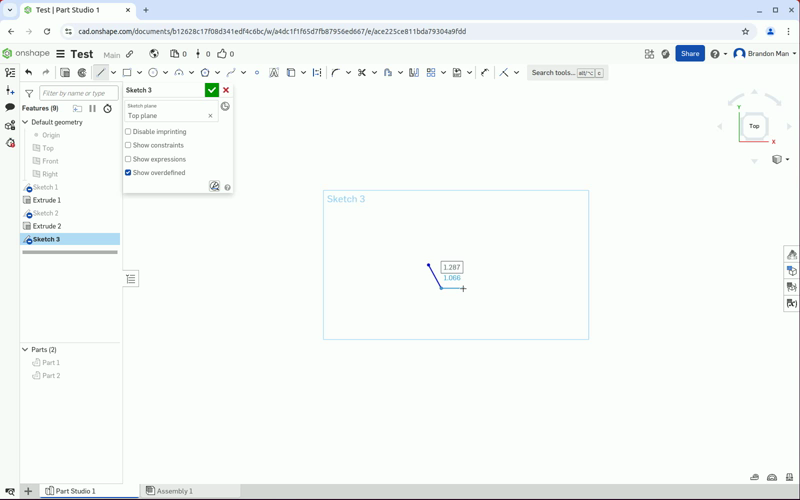
scroll(6)
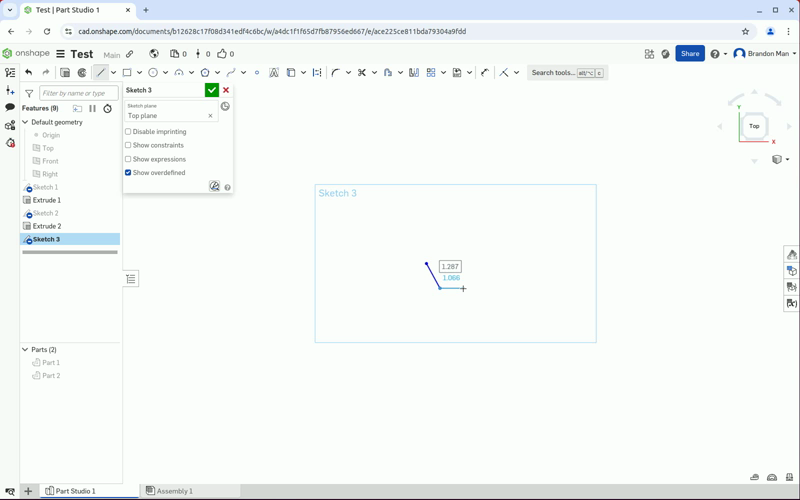
scroll(6)
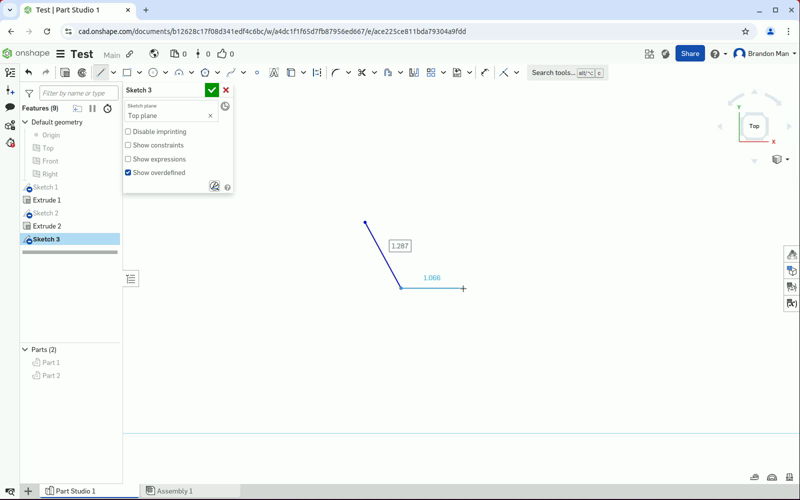
click(463, 288)
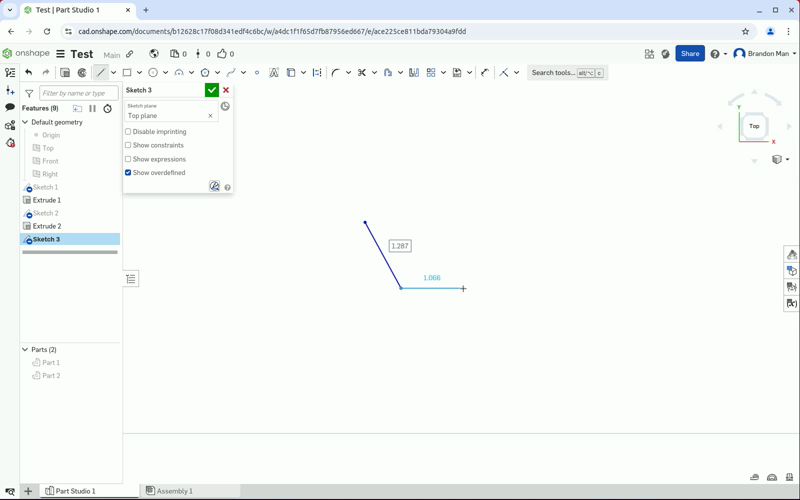
scroll(-6)
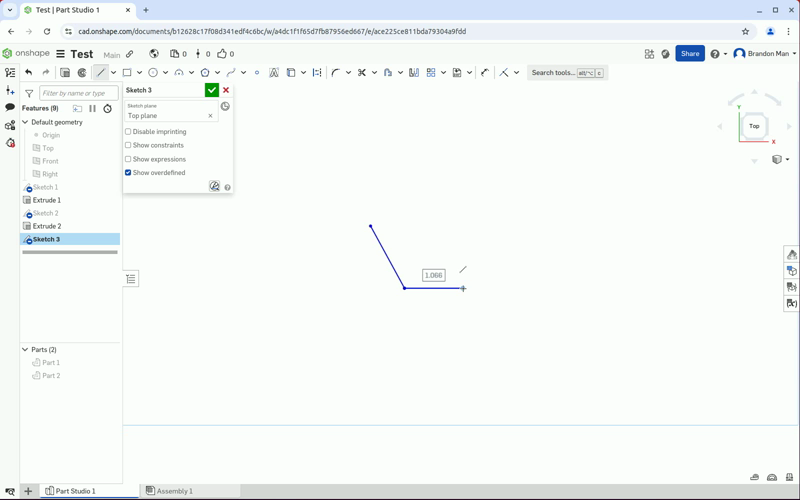
scroll(-6)
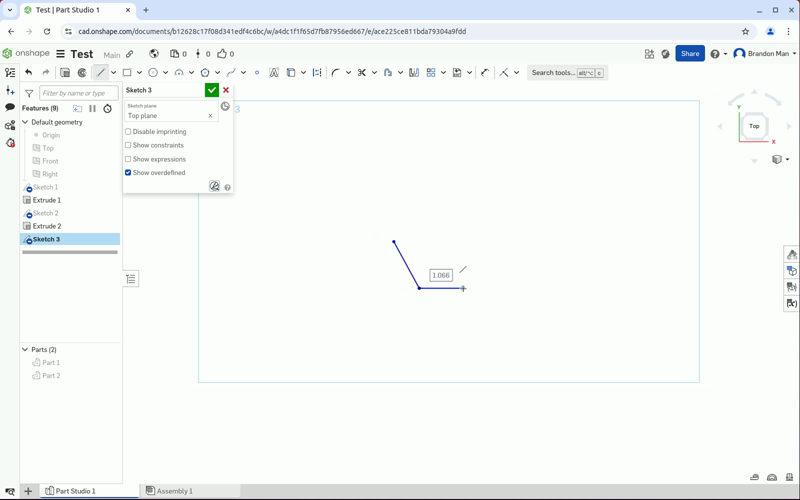
scroll(-6)
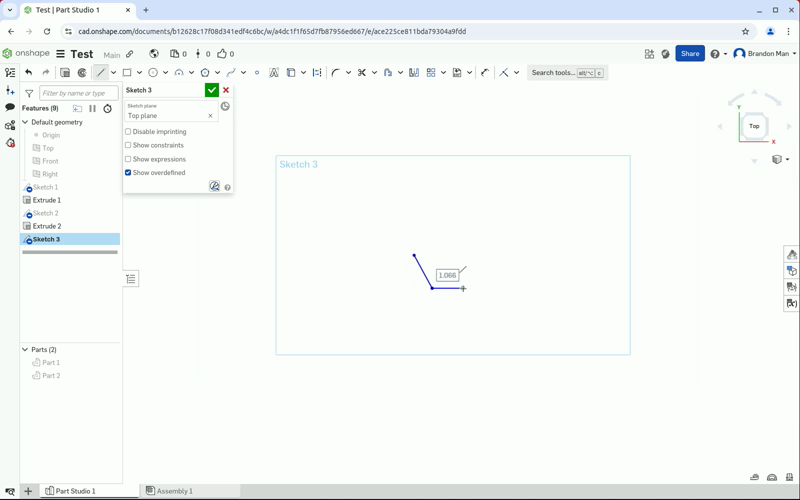
scroll(-6)
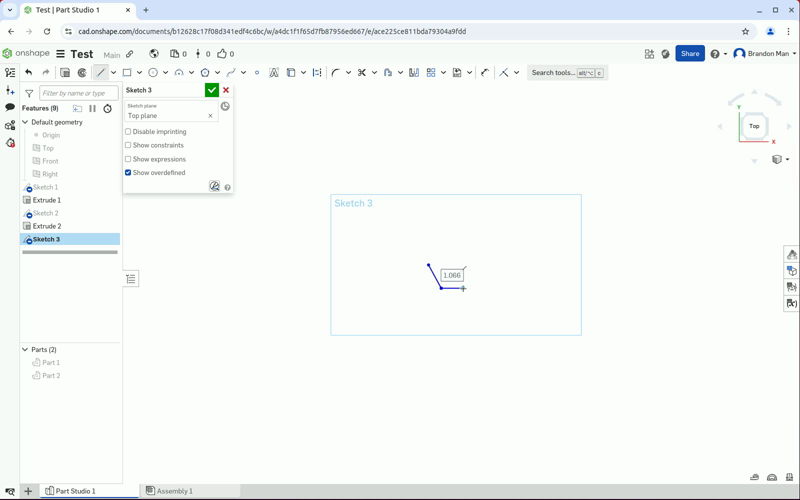
scroll(-6)
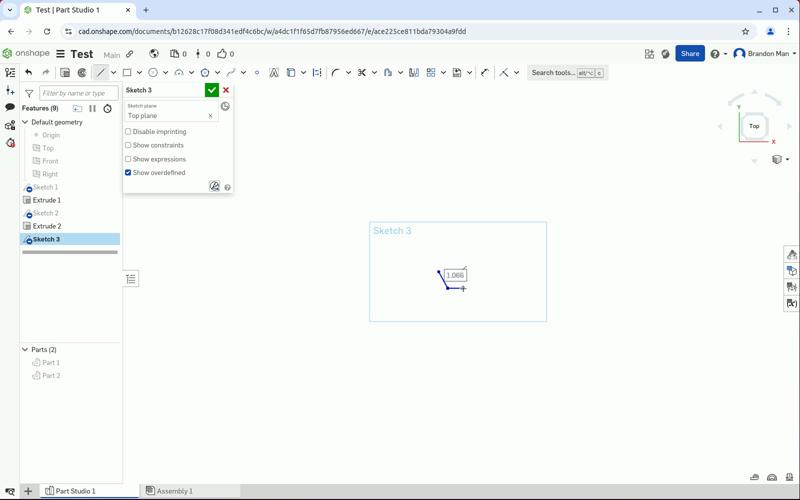
scroll(-6)
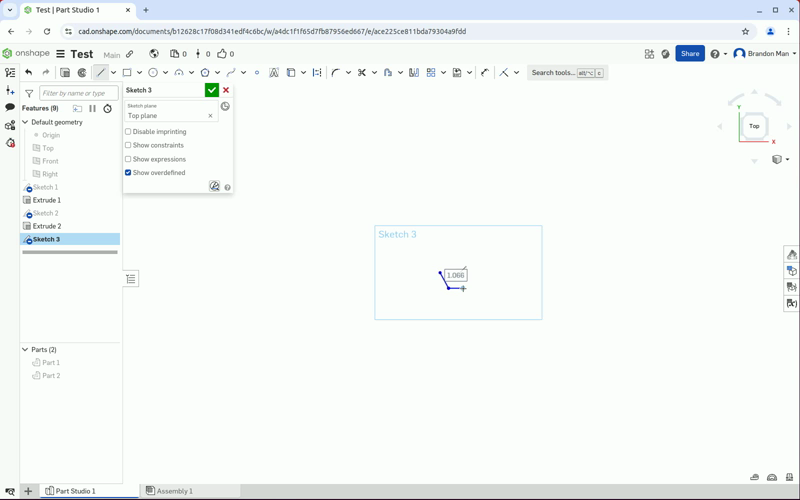
scroll(-6)
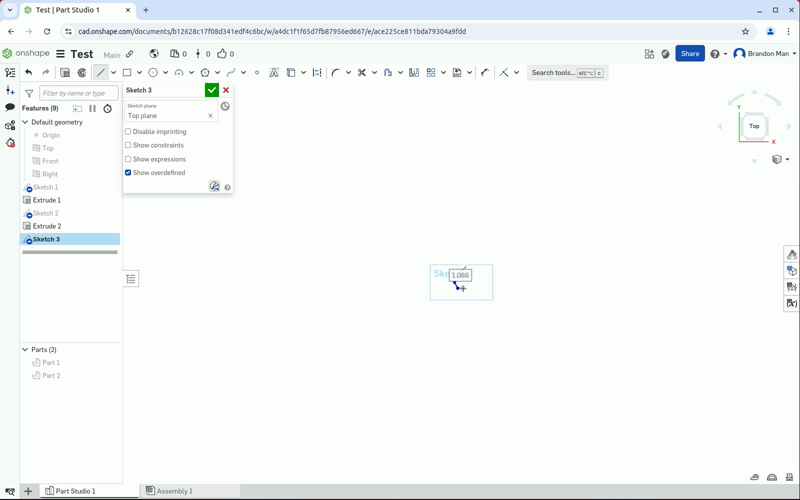
key_up(shift)
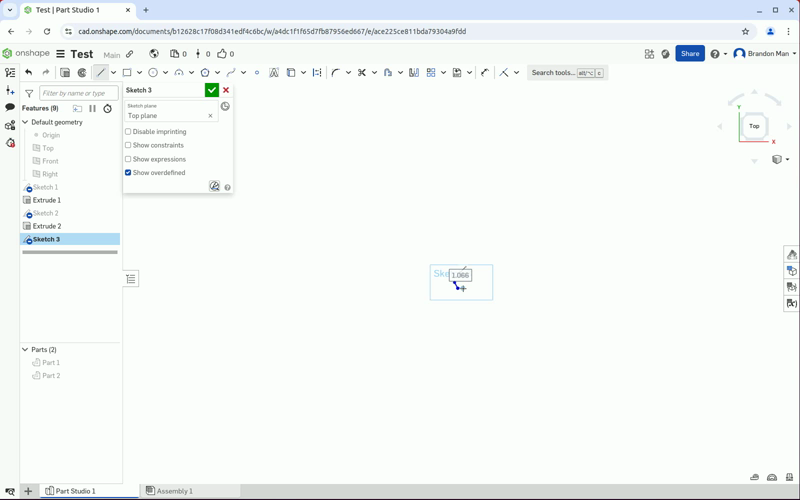
key_down(shift)
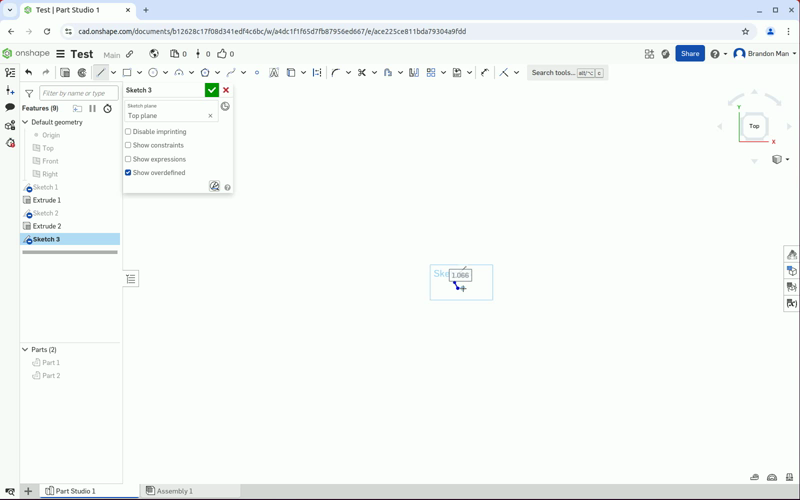
mouse_move(493, 288)
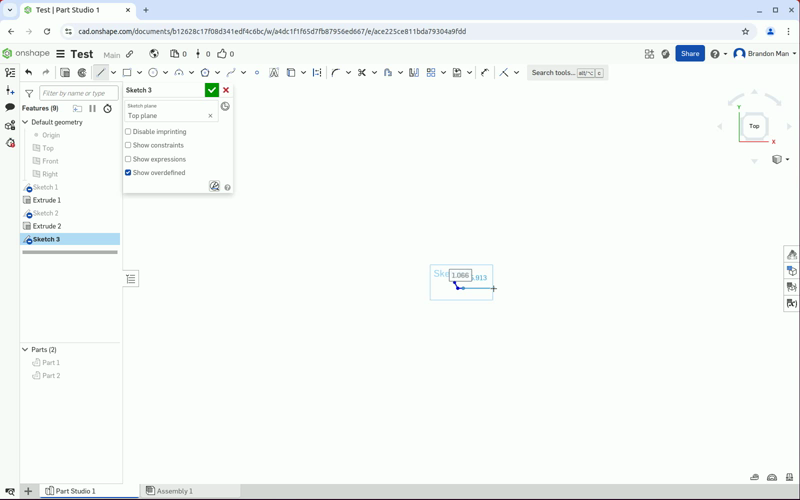
mouse_move(466, 282)
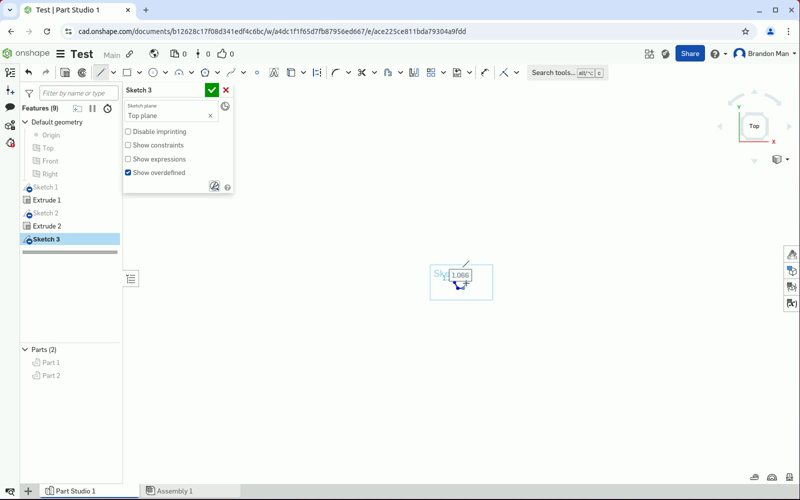
scroll(6)
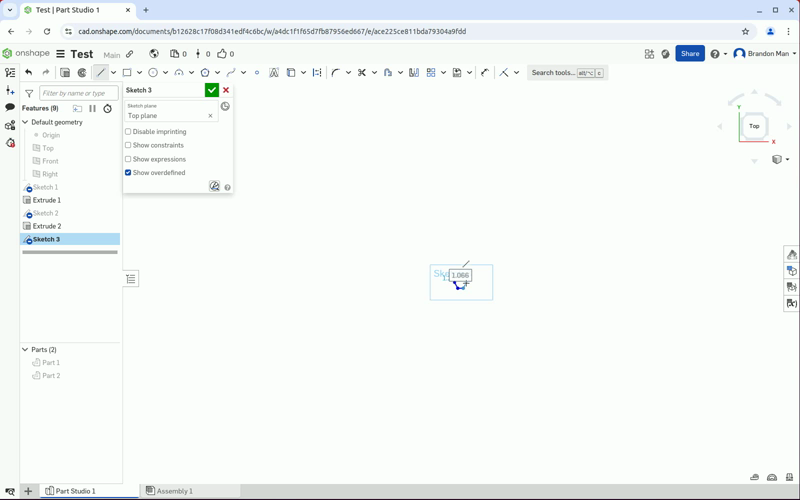
scroll(6)
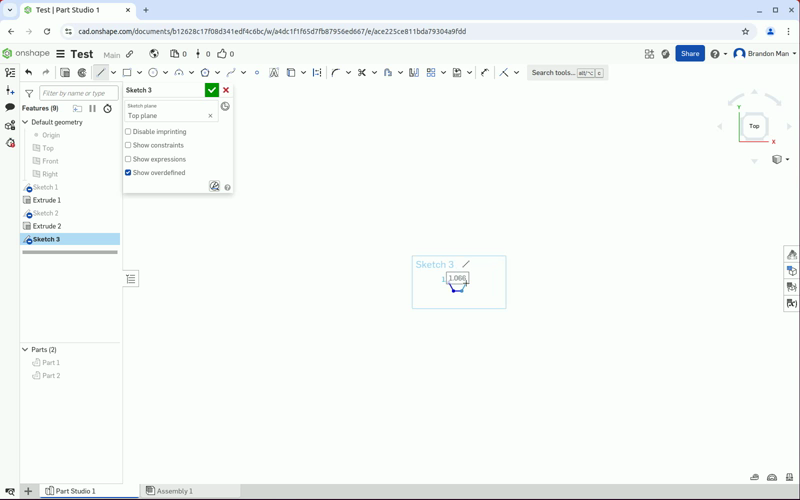
scroll(6)
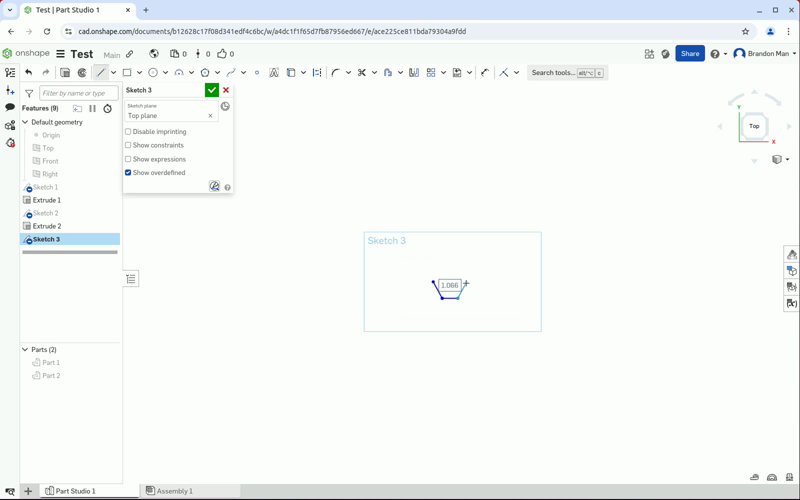
scroll(6)
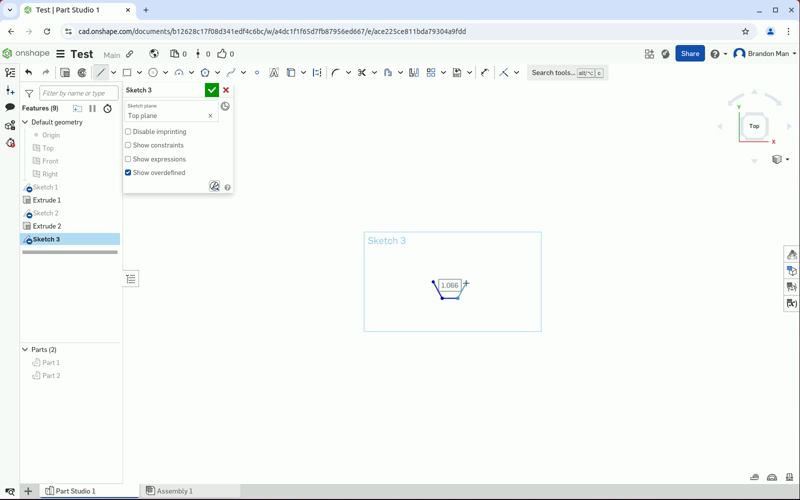
scroll(6)
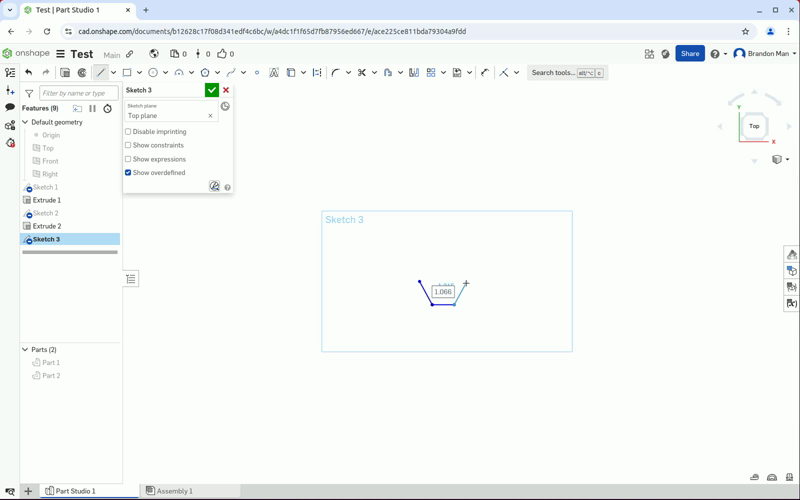
scroll(6)
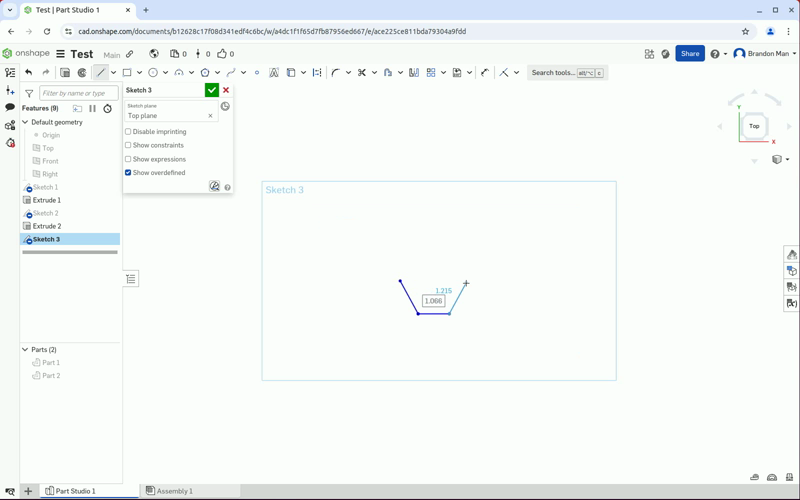
scroll(6)
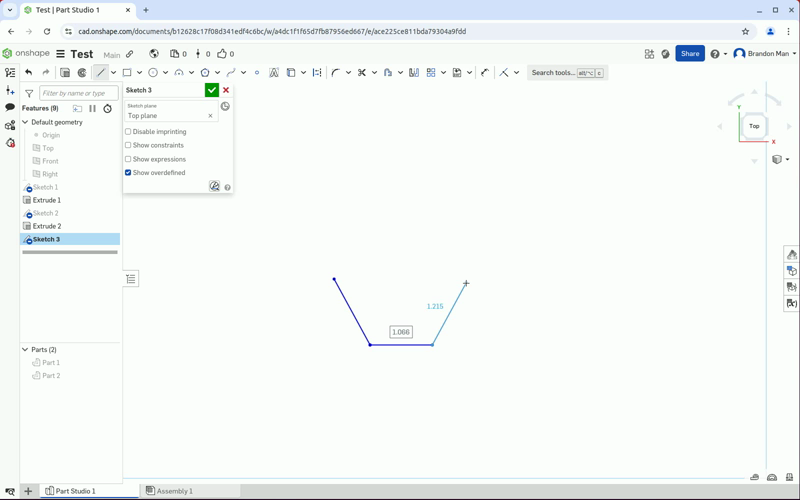
click(466, 282)
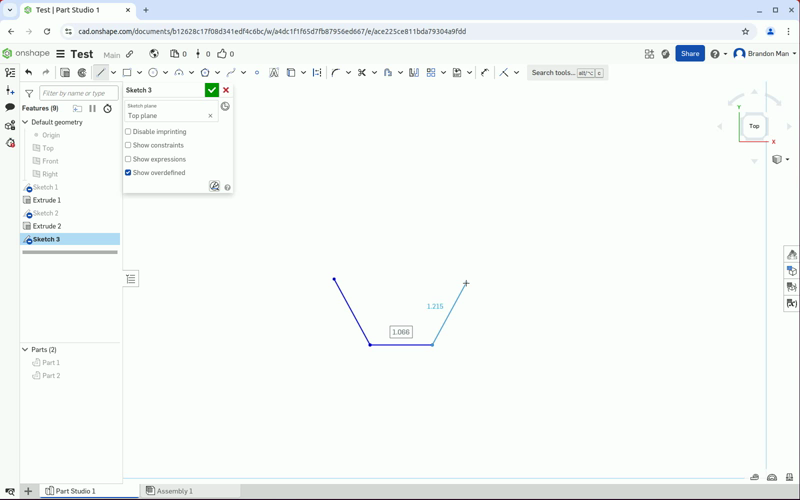
scroll(-6)
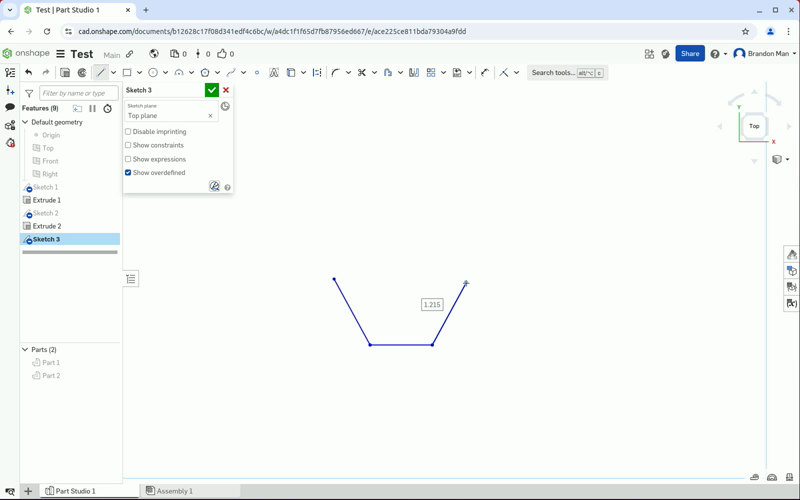
scroll(-6)
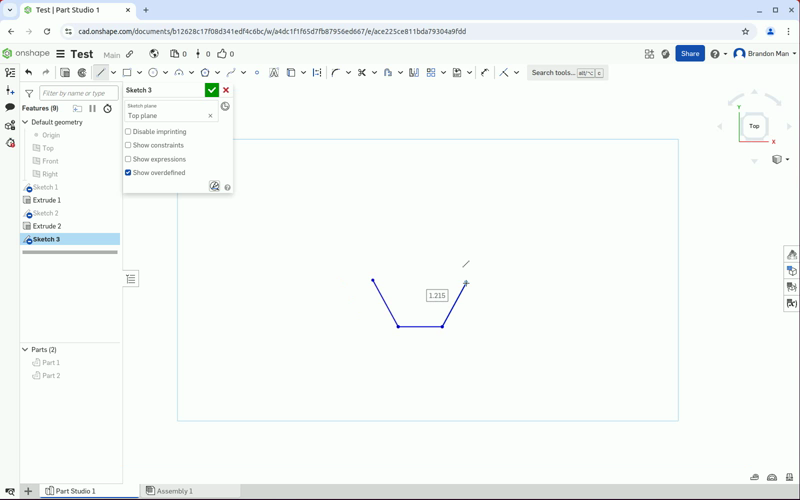
scroll(-6)
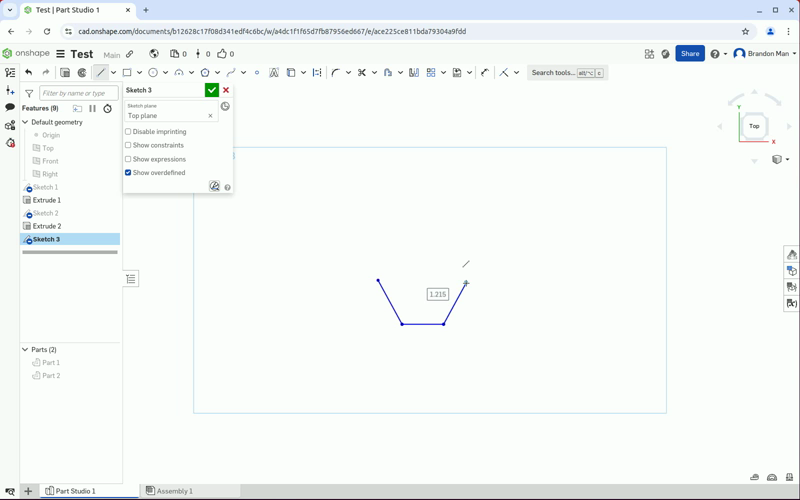
scroll(-6)
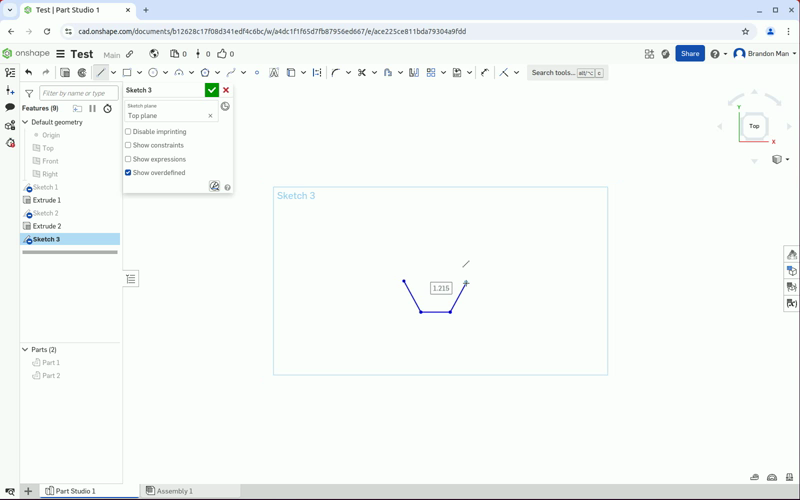
scroll(-6)
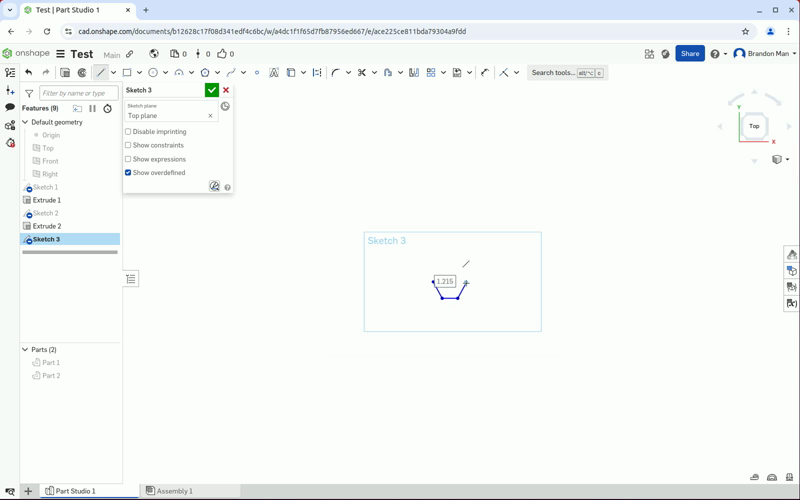
scroll(-6)
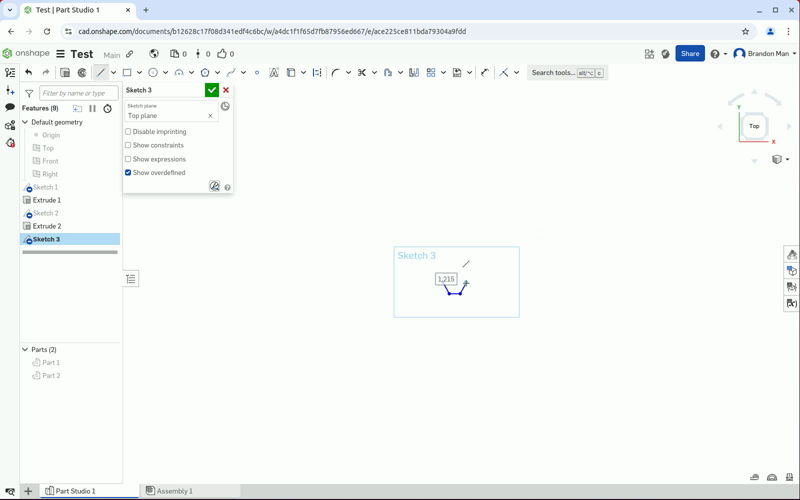
scroll(-6)
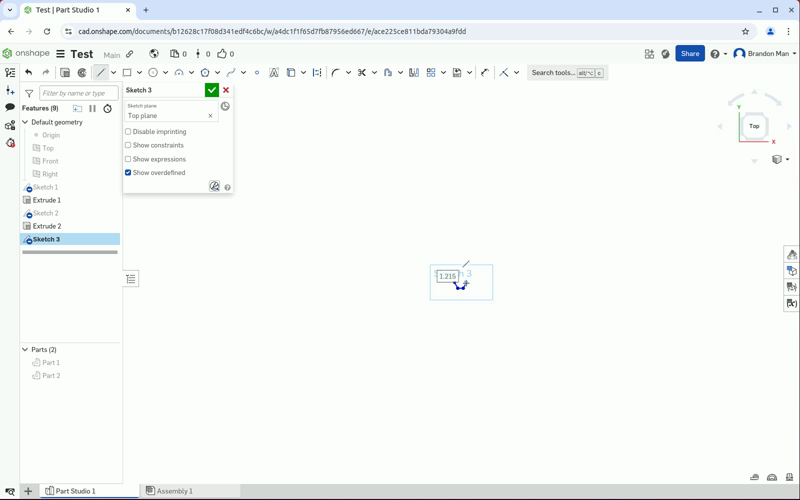
key_up(shift)
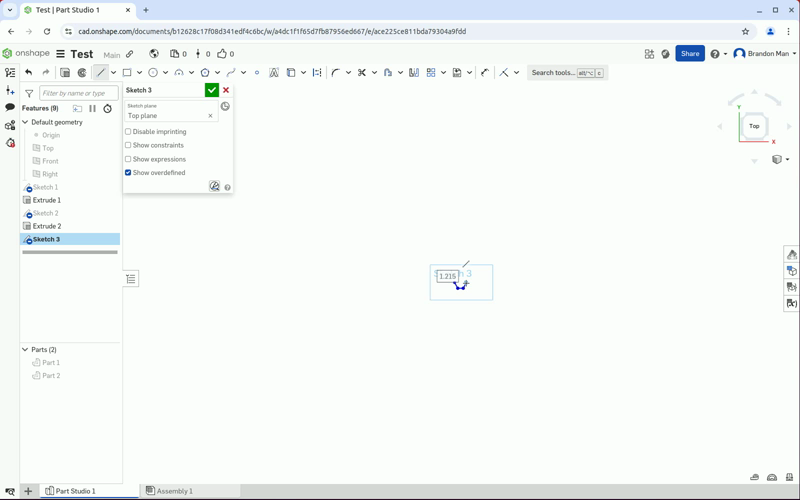
key_down(shift)
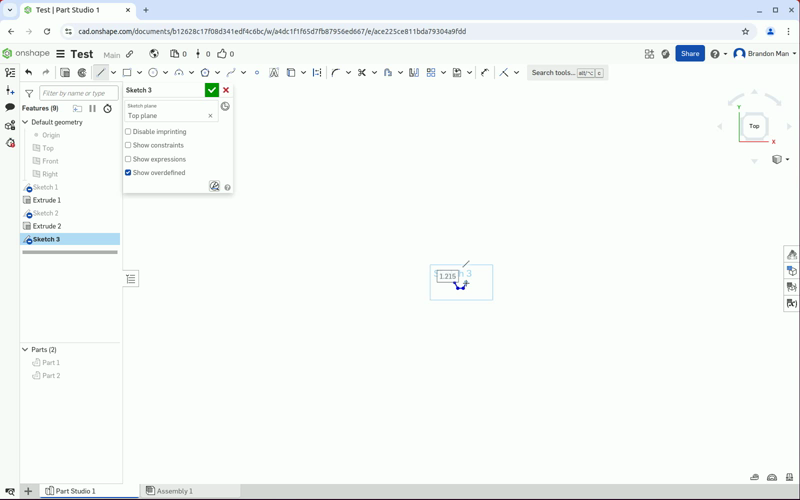
mouse_move(496, 282)
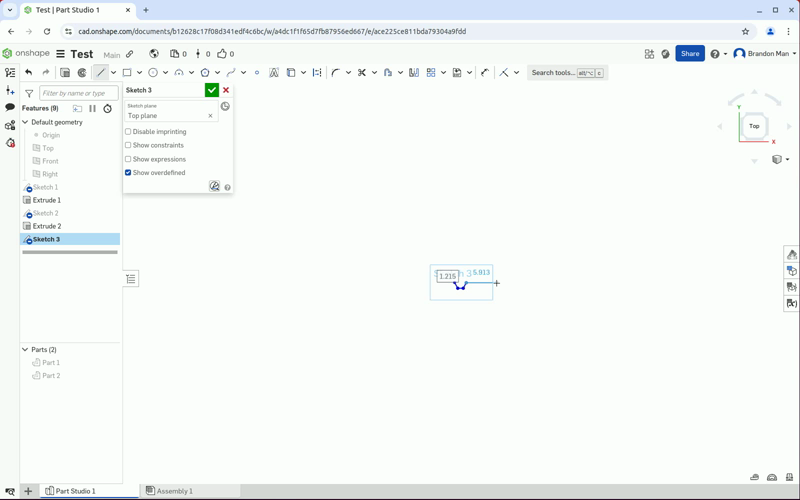
mouse_move(463, 277)
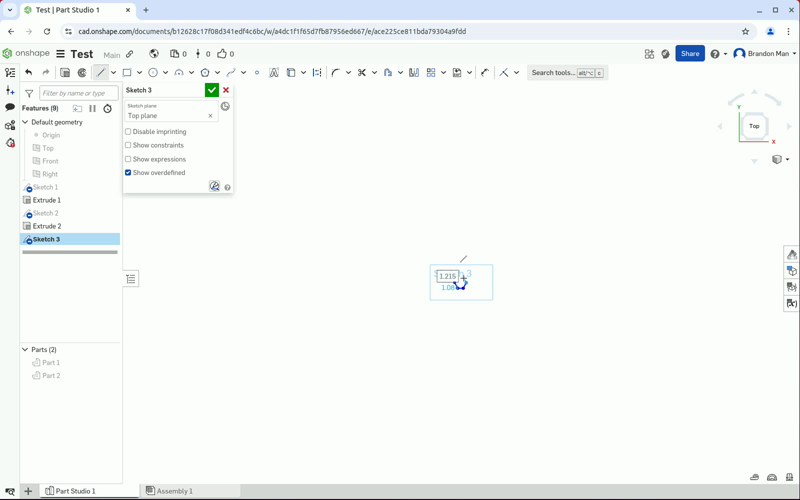
scroll(6)
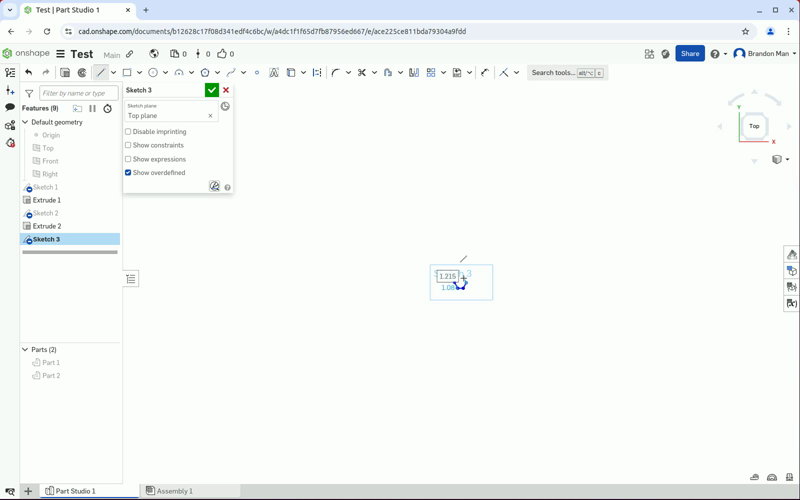
scroll(6)
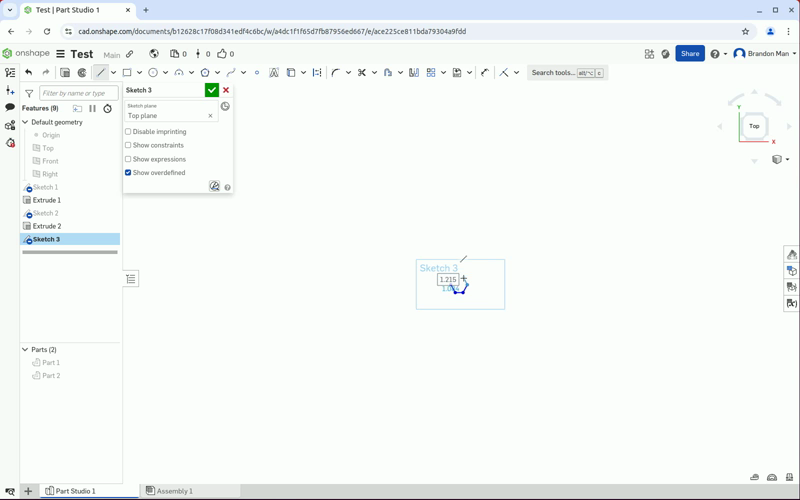
scroll(6)
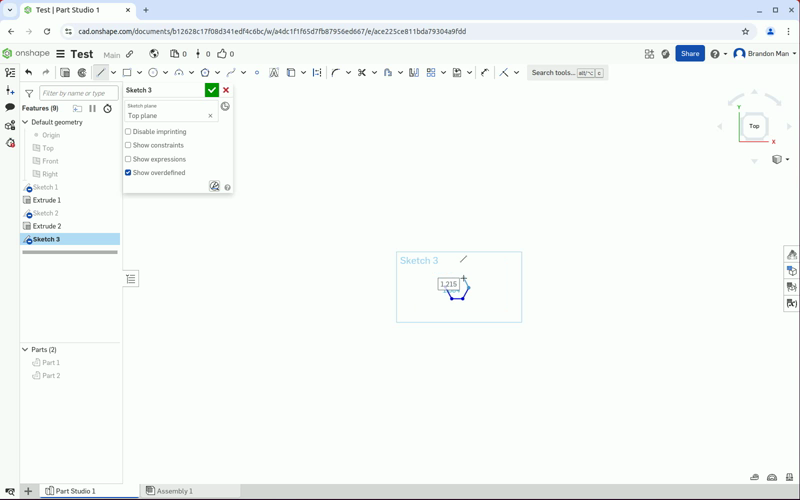
scroll(6)
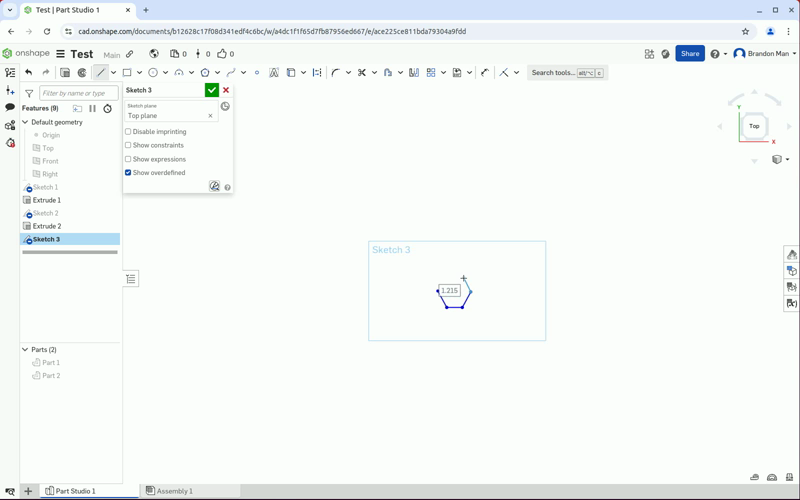
scroll(6)
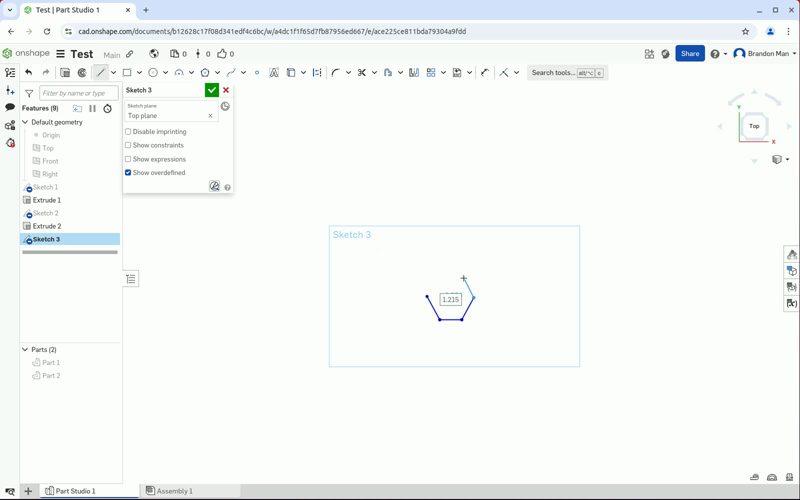
scroll(6)
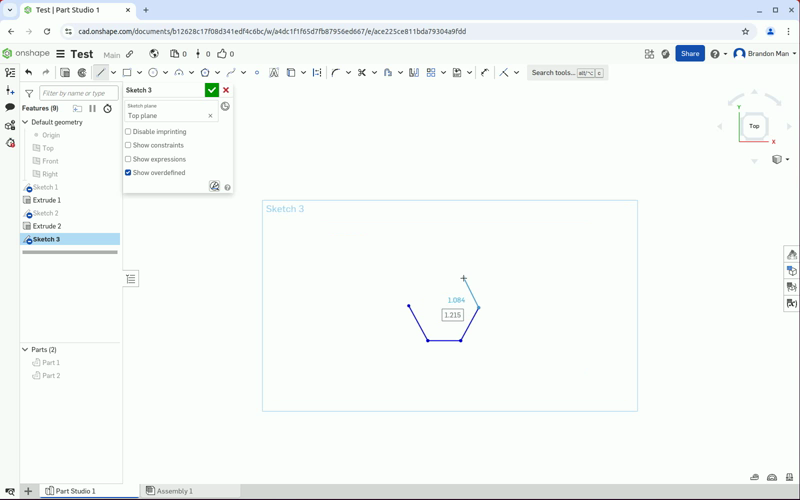
scroll(6)
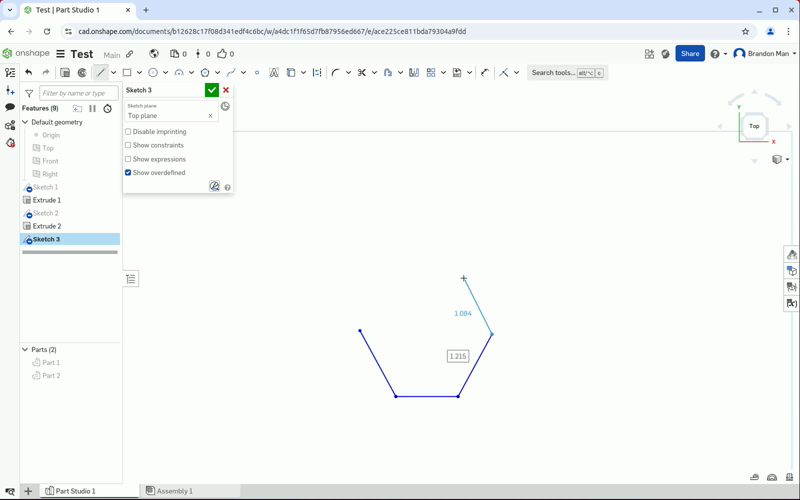
click(463, 277)
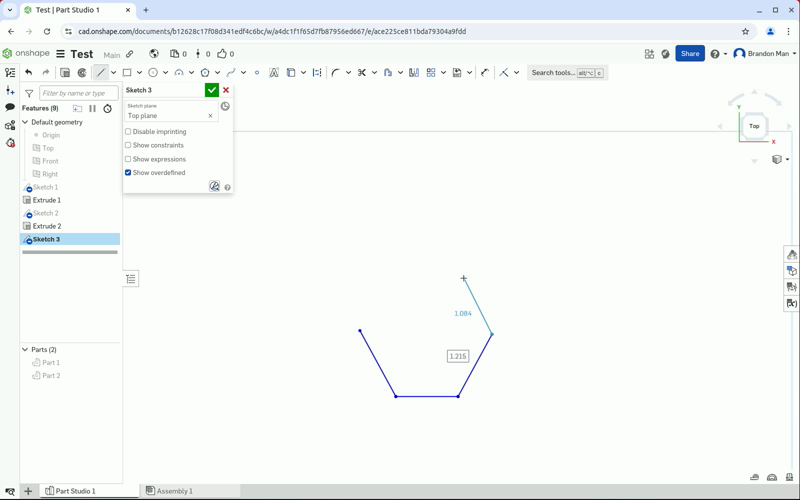
scroll(-6)
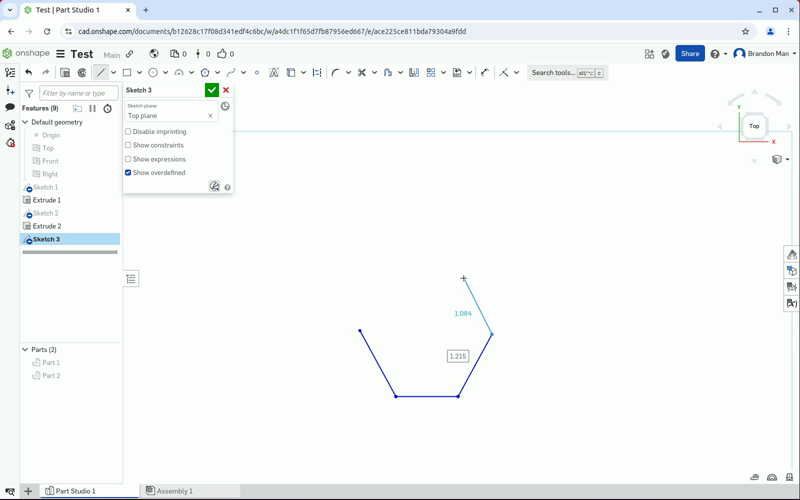
scroll(-6)
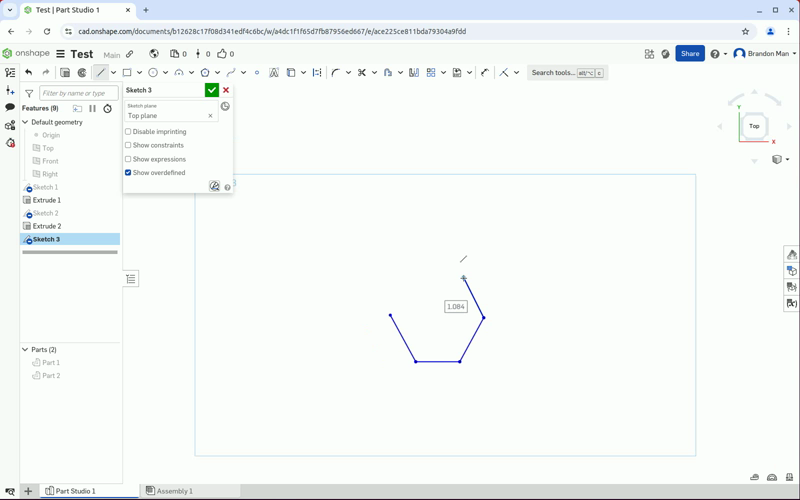
scroll(-6)
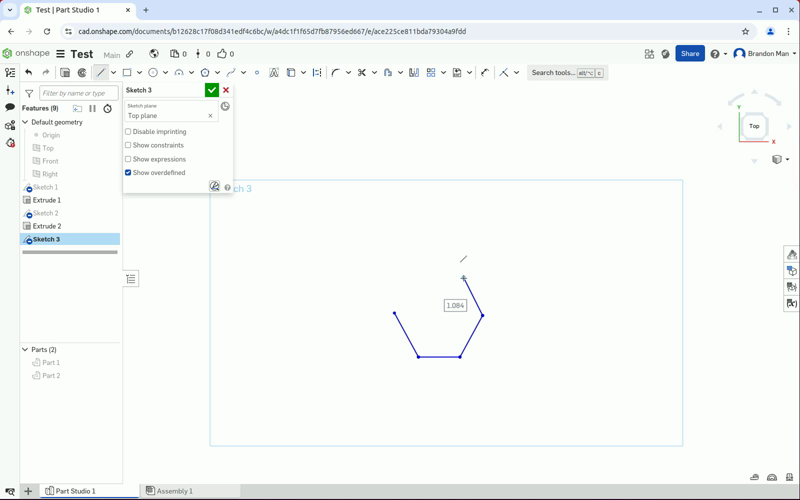
scroll(-6)
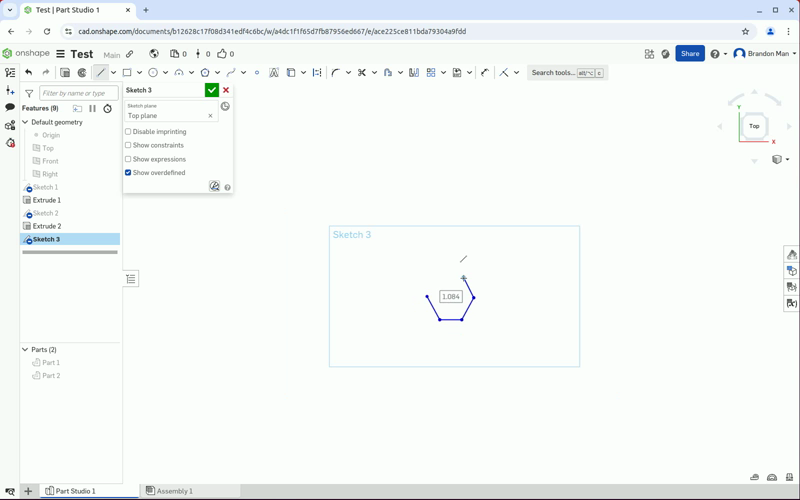
scroll(-6)
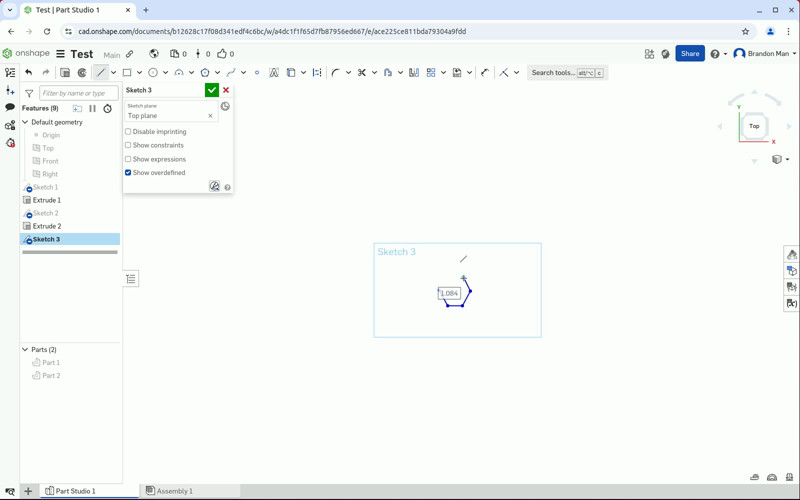
scroll(-6)
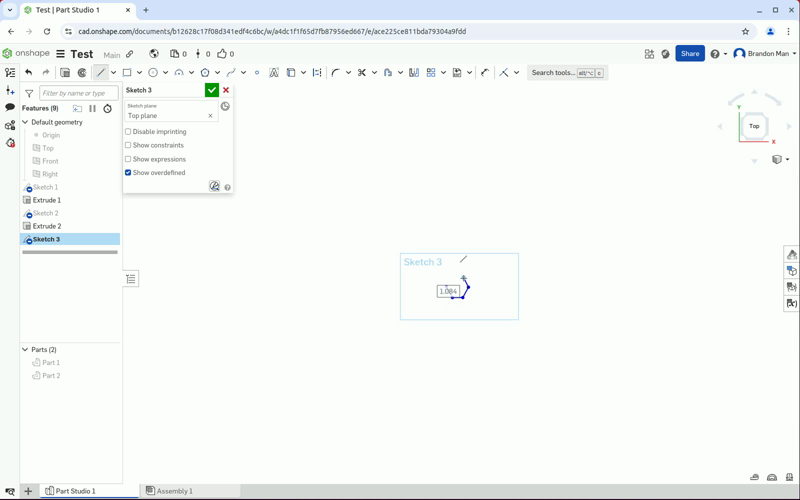
scroll(-6)
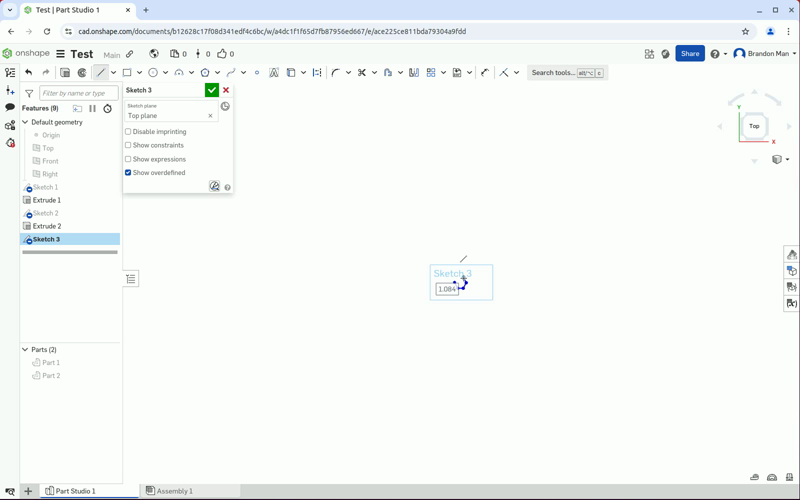
key_up(shift)
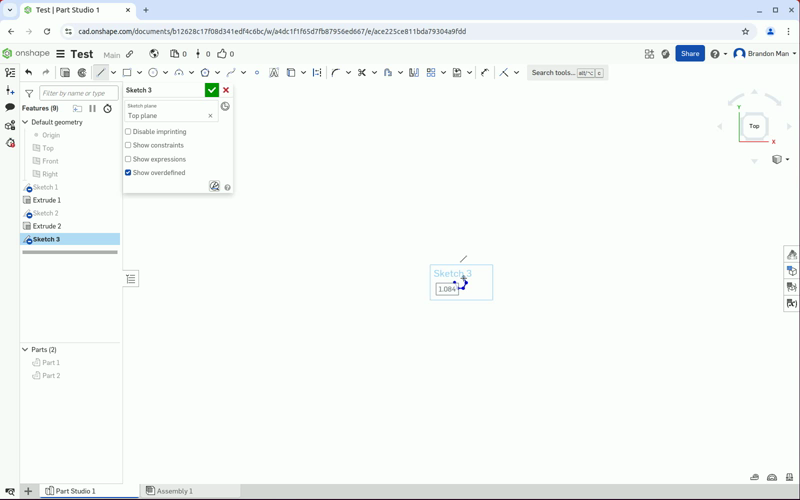
key_down(shift)
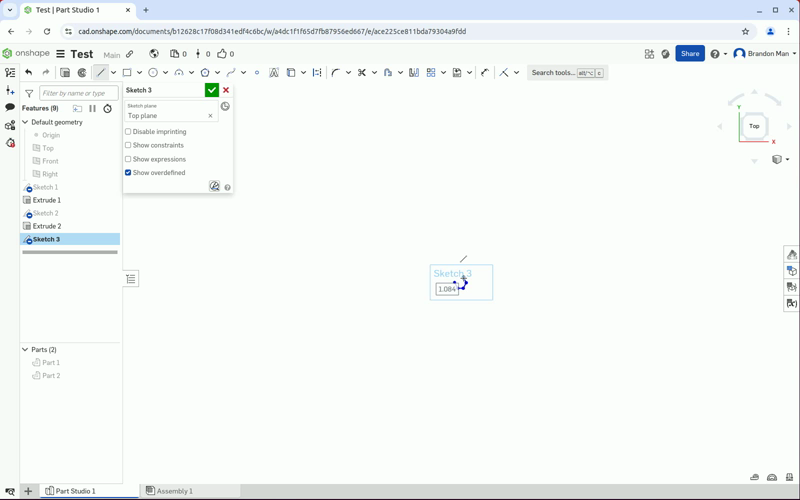
mouse_move(493, 277)
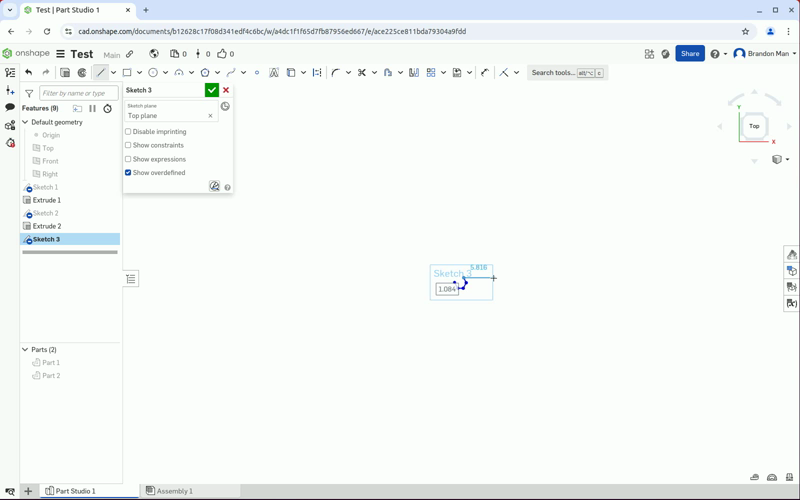
mouse_move(457, 277)
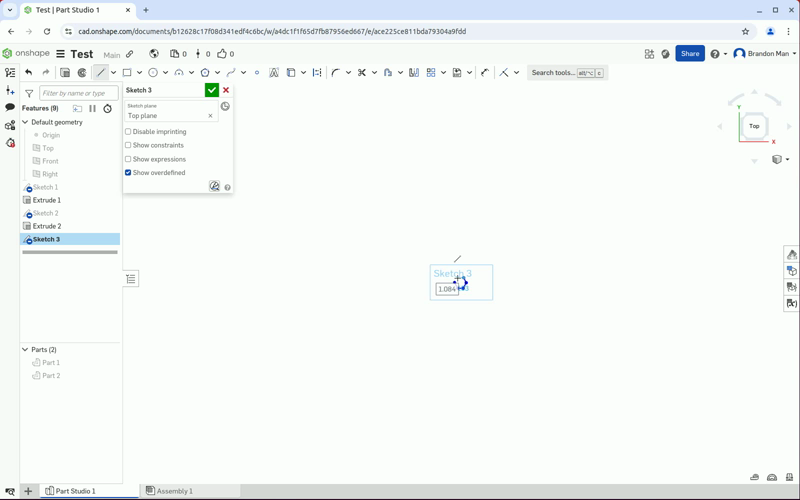
scroll(6)
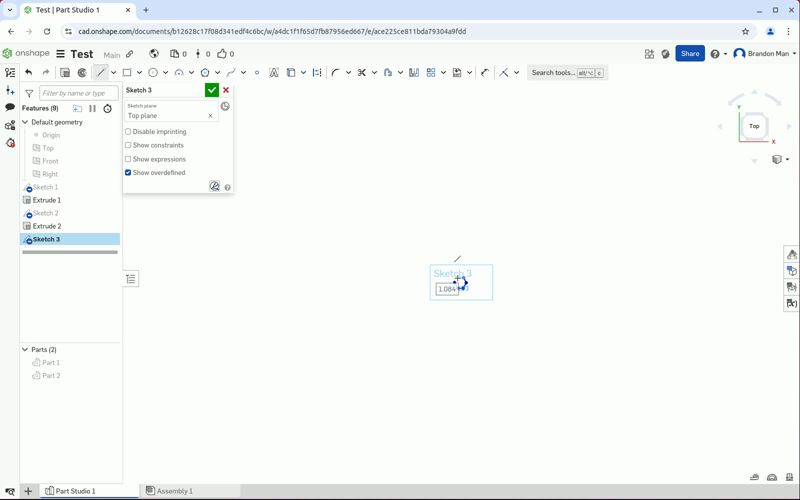
scroll(6)
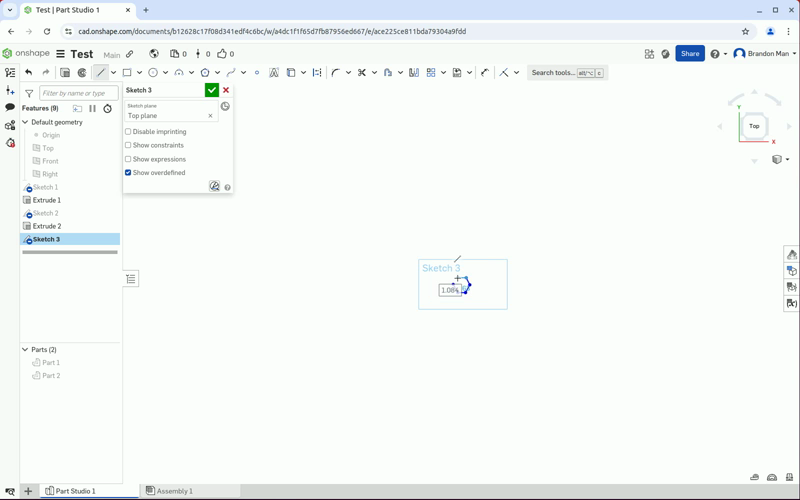
scroll(6)
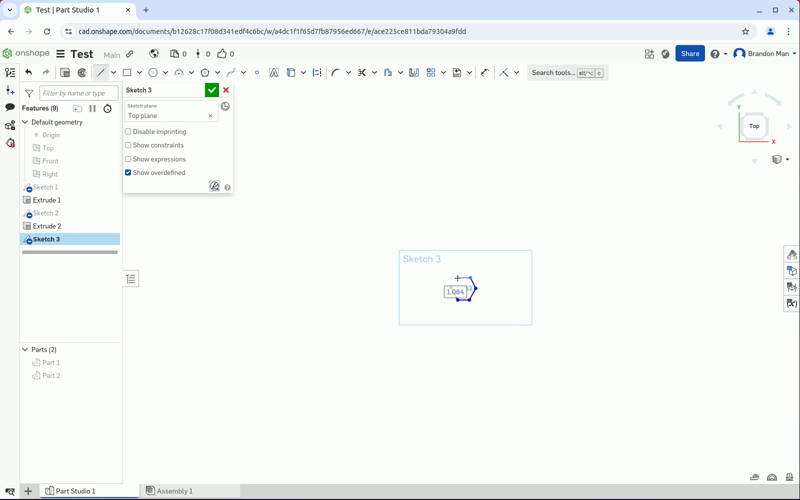
scroll(6)
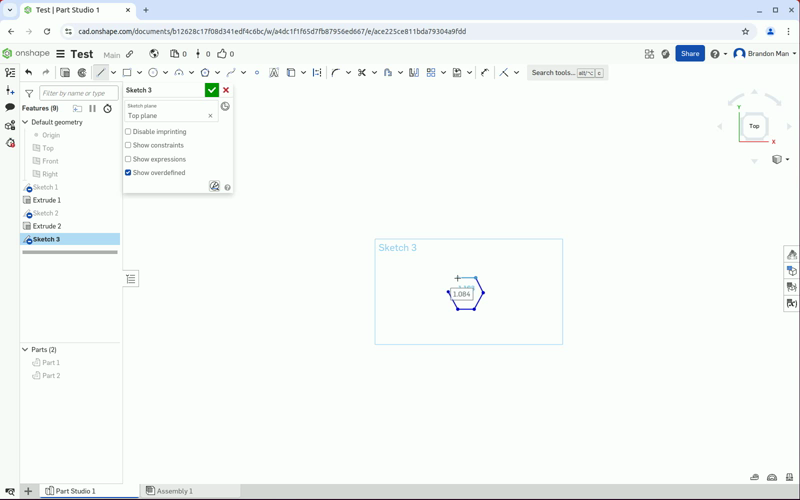
scroll(6)
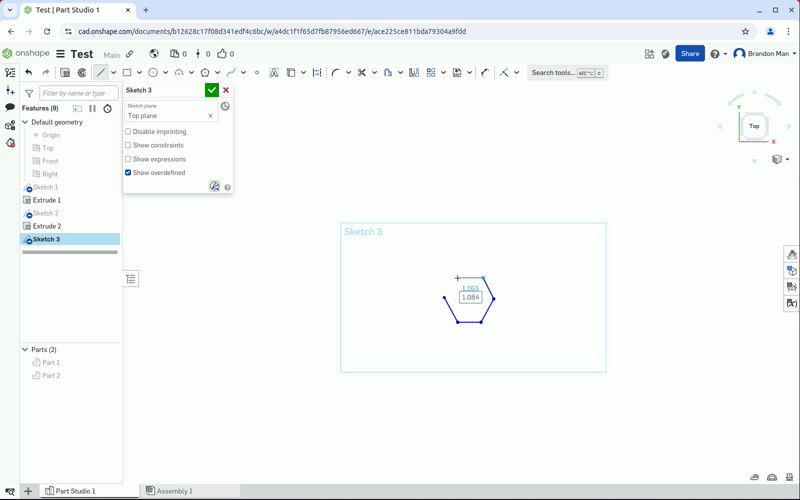
scroll(6)
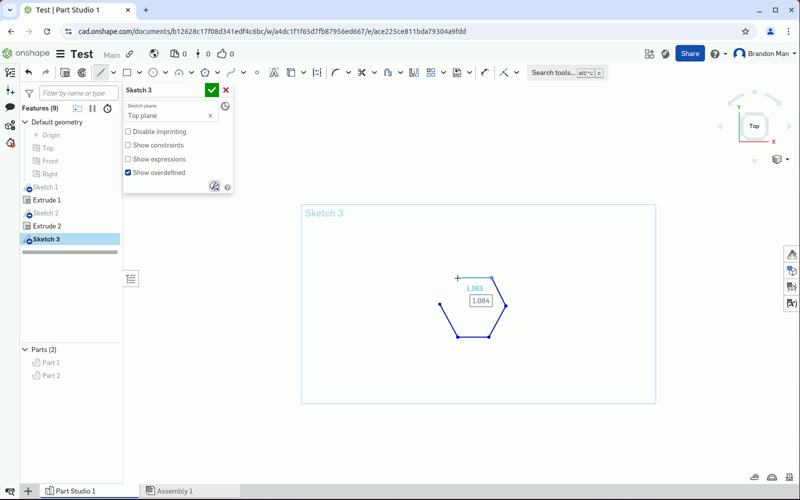
scroll(6)
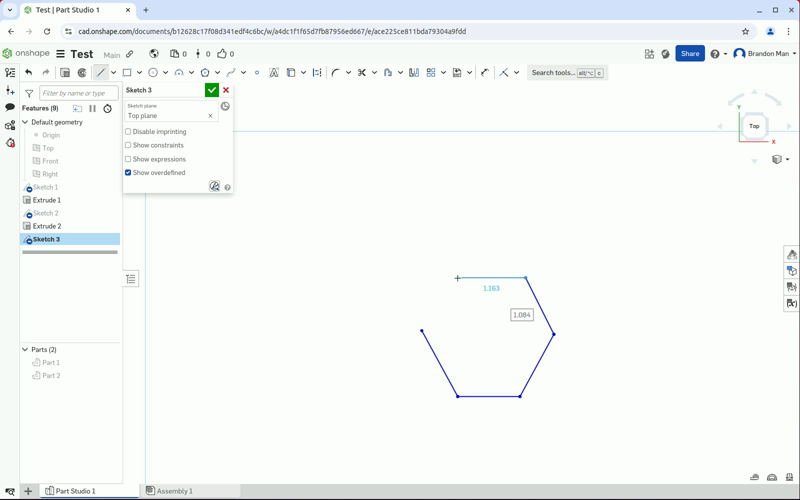
click(457, 277)
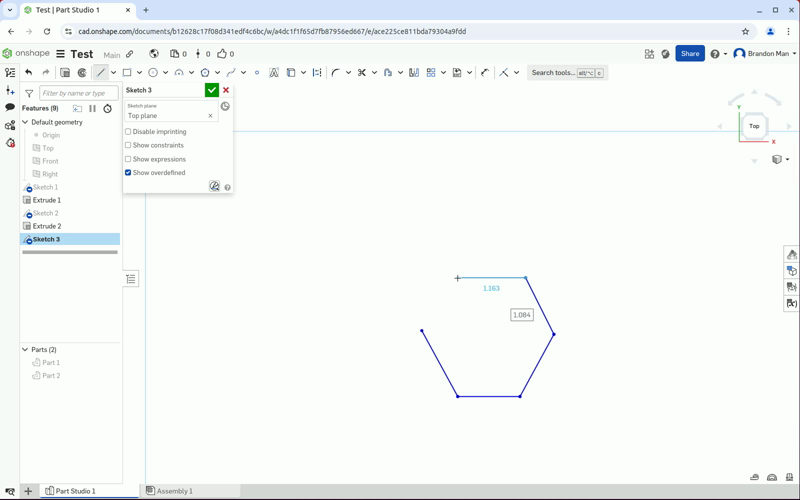
scroll(-6)
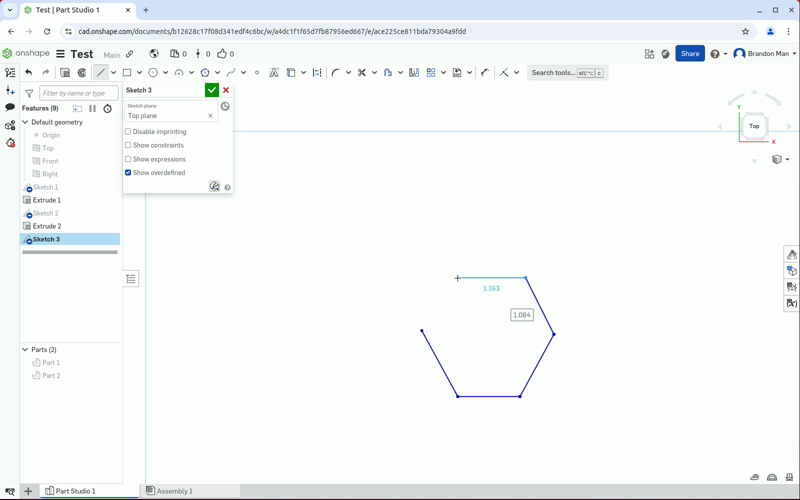
scroll(-6)
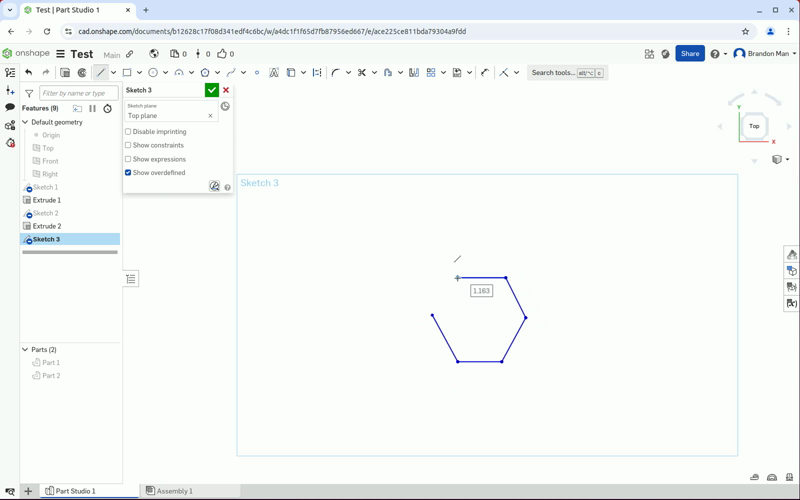
scroll(-6)
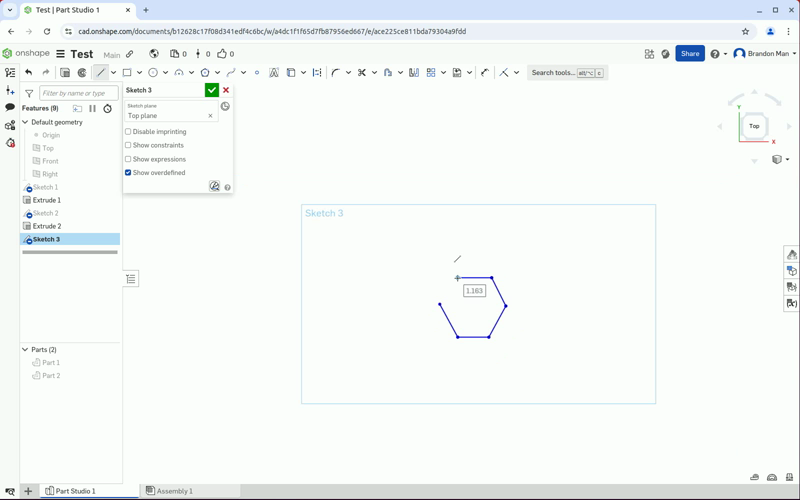
scroll(-6)
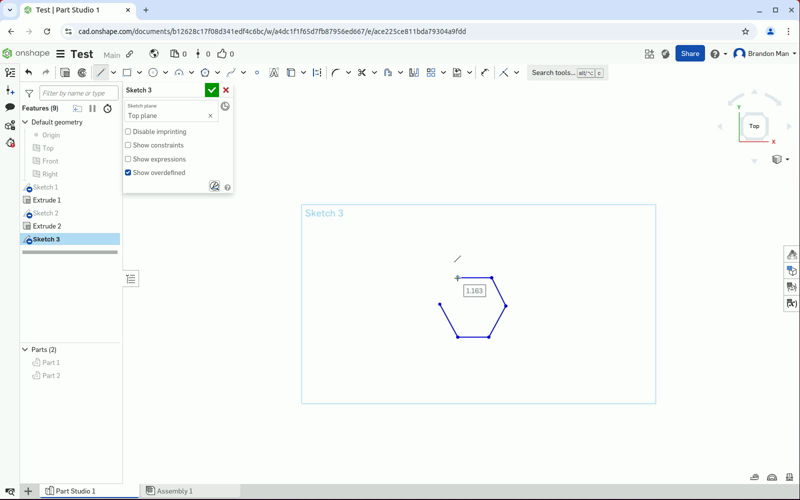
scroll(-6)
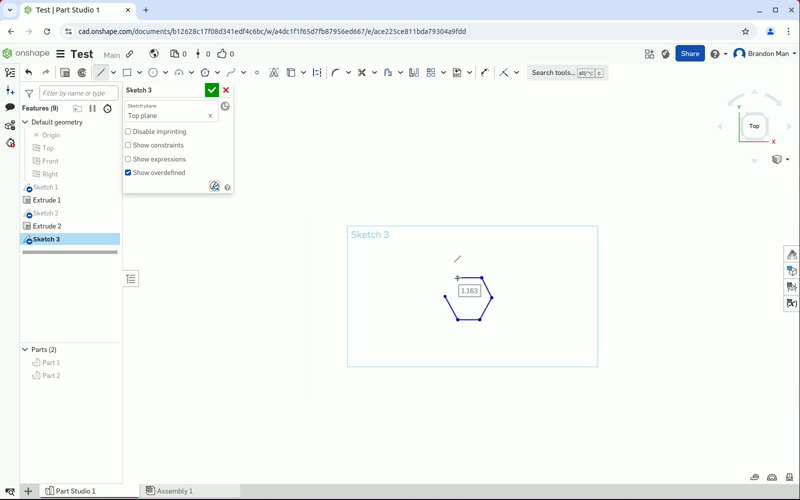
scroll(-6)
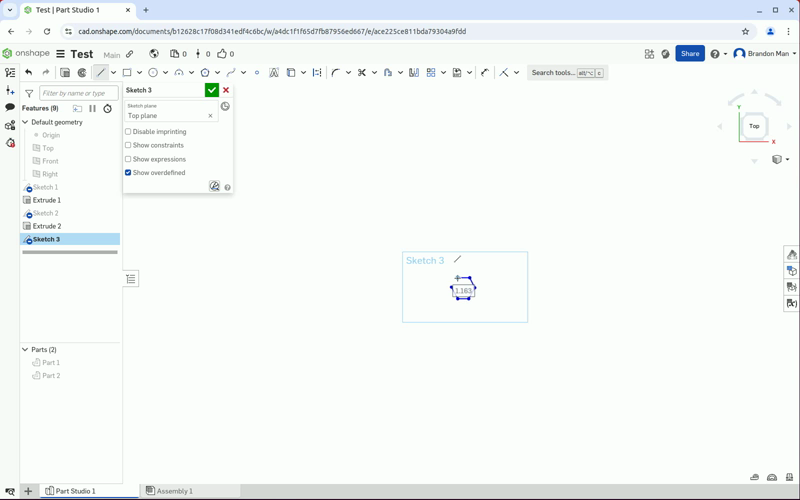
scroll(-6)
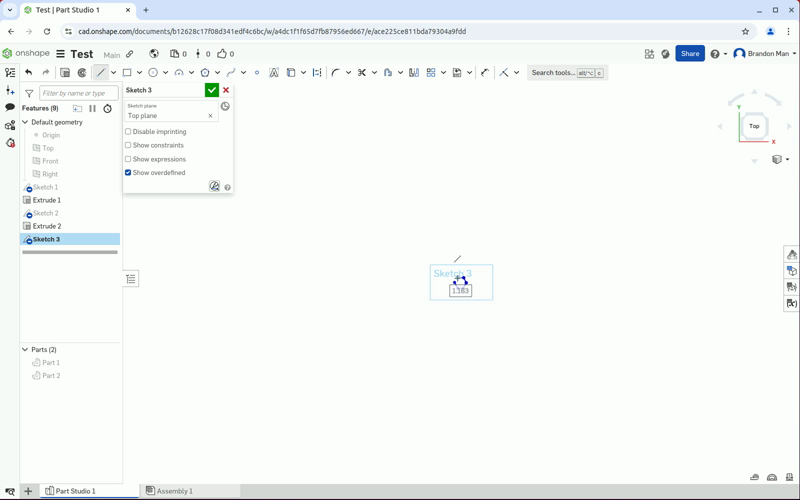
key_up(shift)
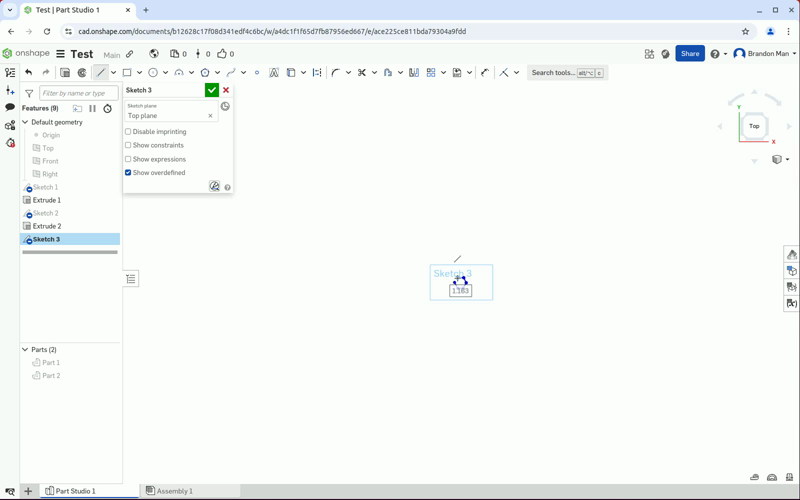
mouse_move(487, 277)
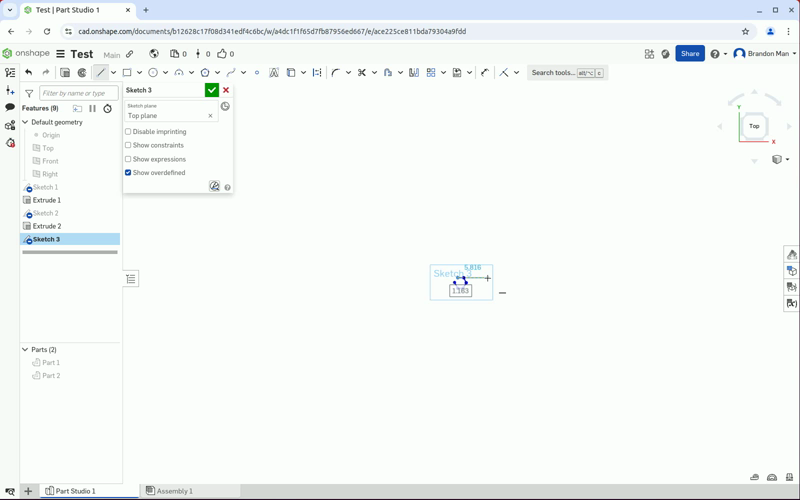
key_down(shift)
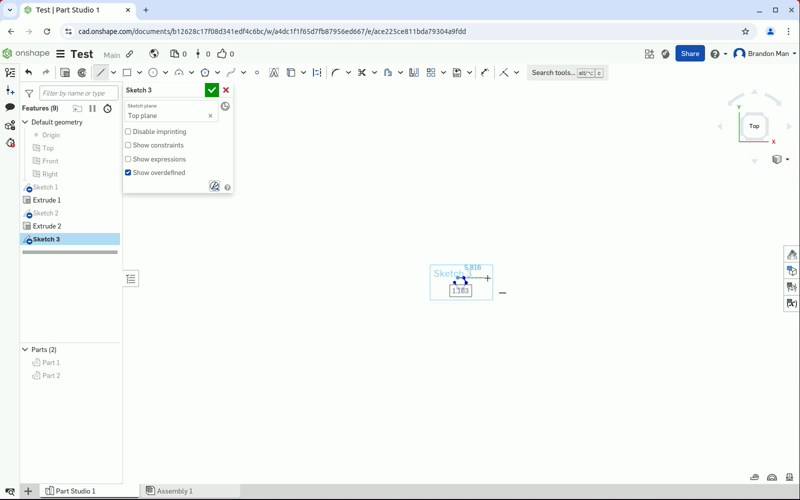
mouse_move(454, 282)
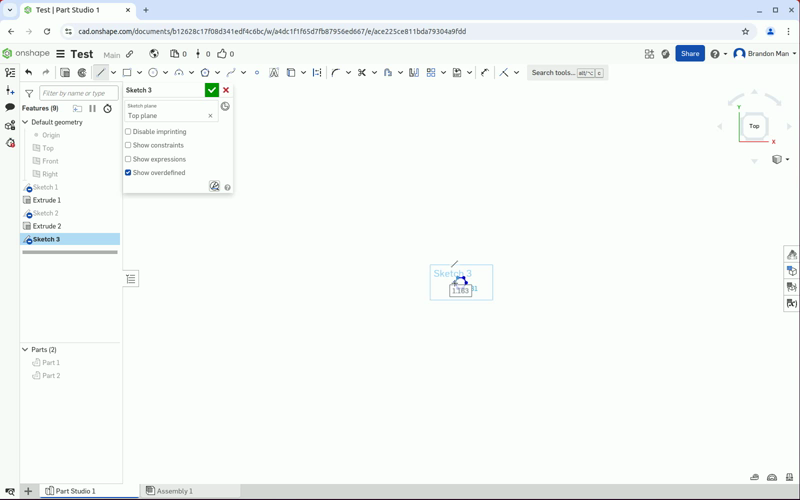
scroll(6)
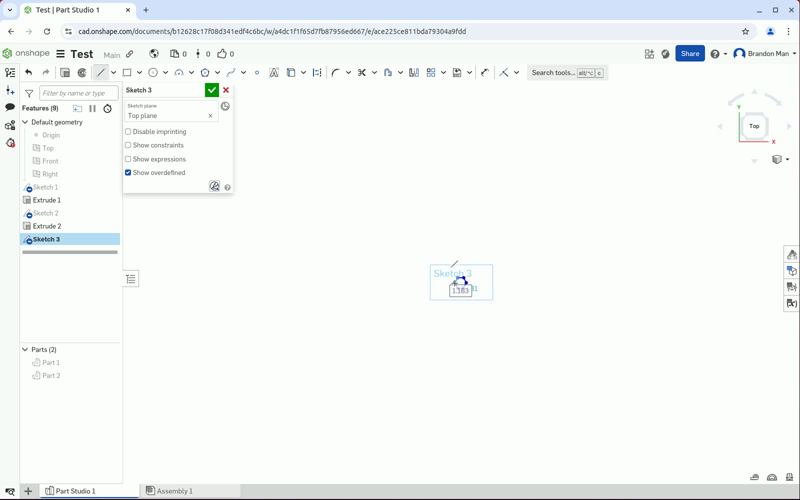
scroll(6)
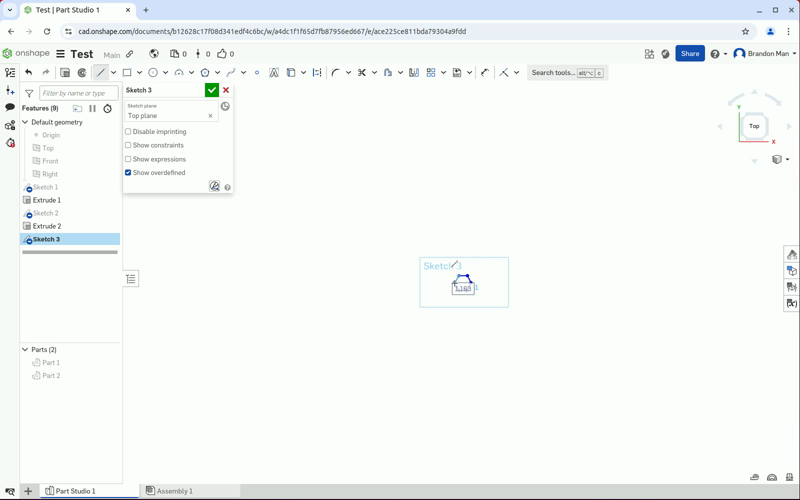
scroll(6)
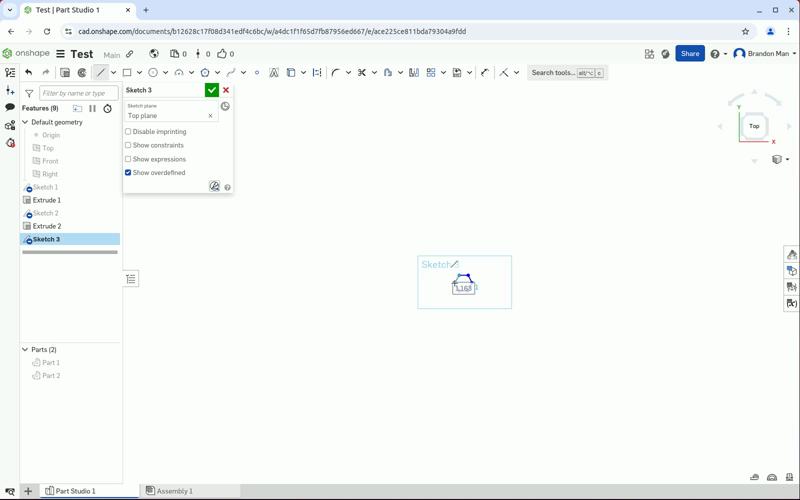
scroll(6)
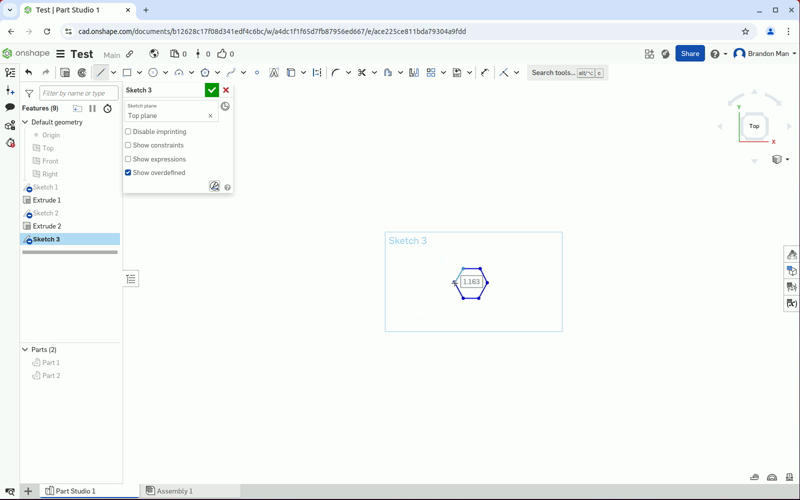
scroll(6)
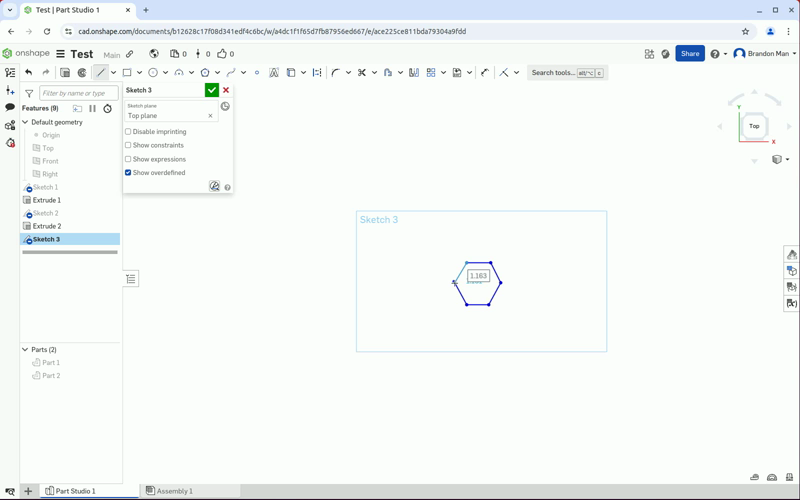
scroll(6)
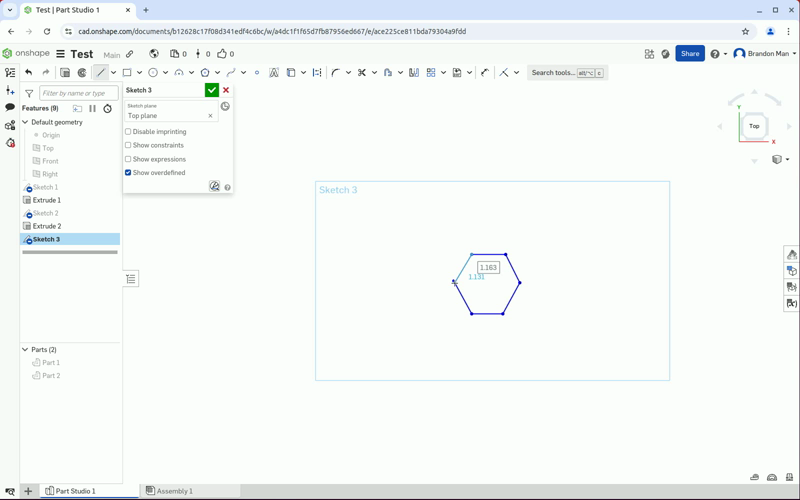
scroll(6)
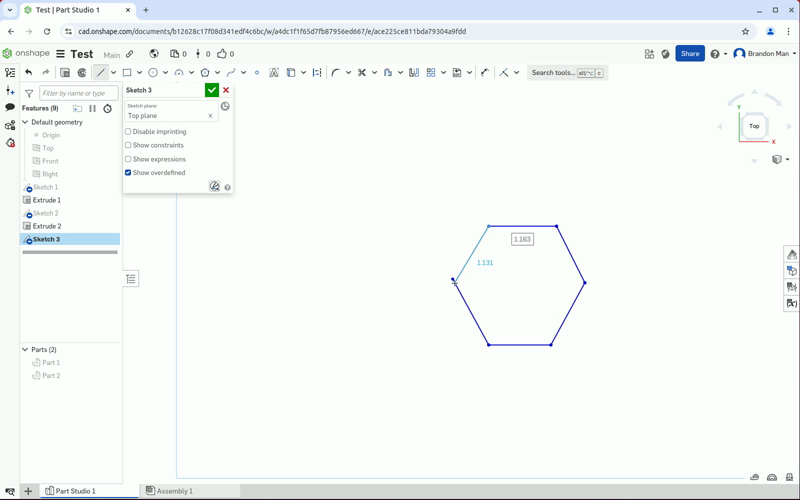
key_up(shift)
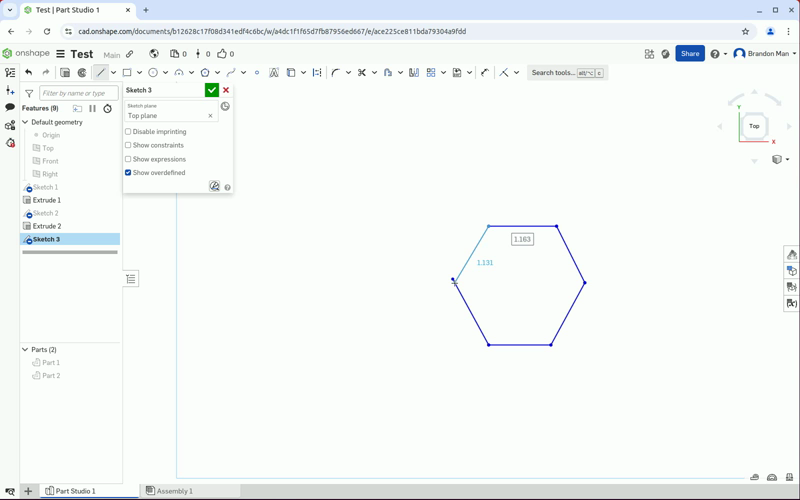
click(454, 282)
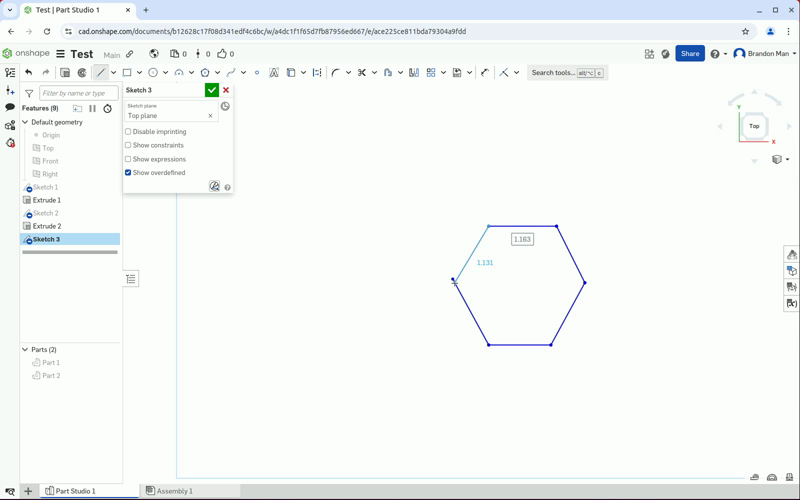
scroll(-6)
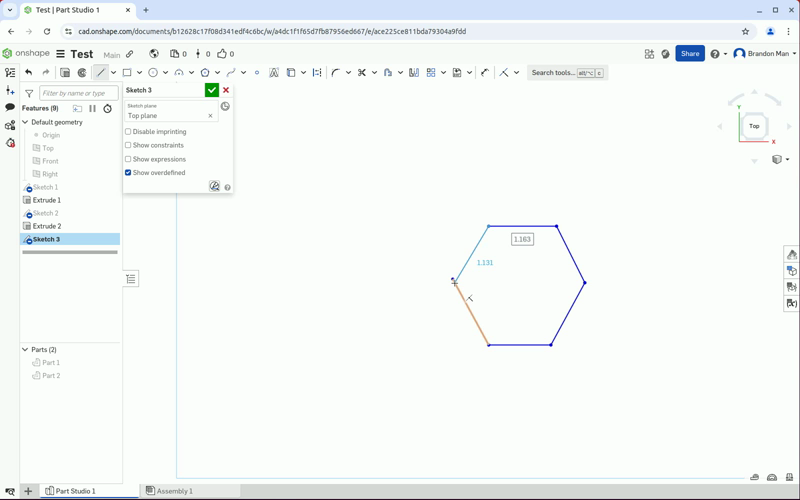
scroll(-6)
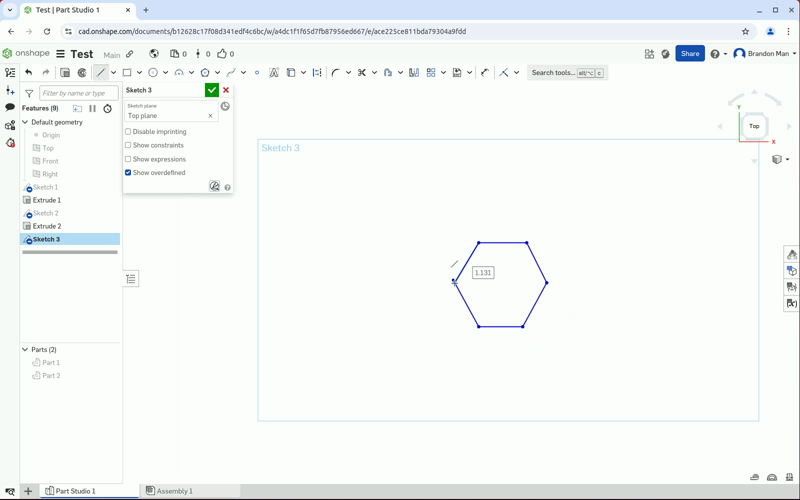
scroll(-6)
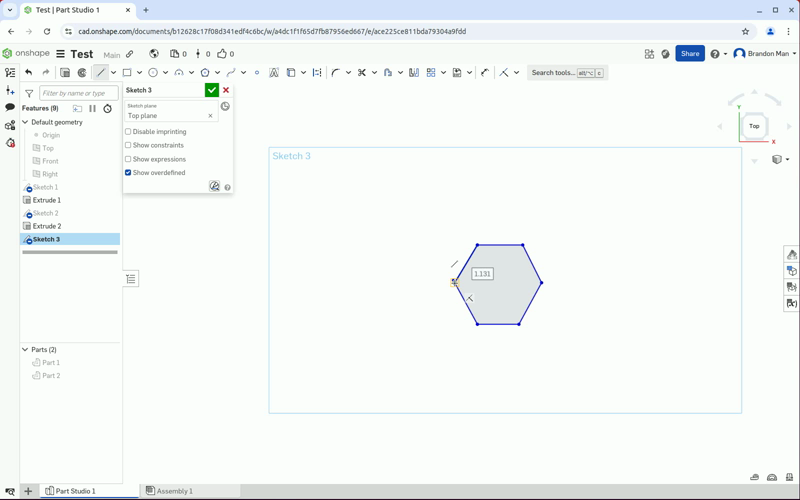
scroll(-6)
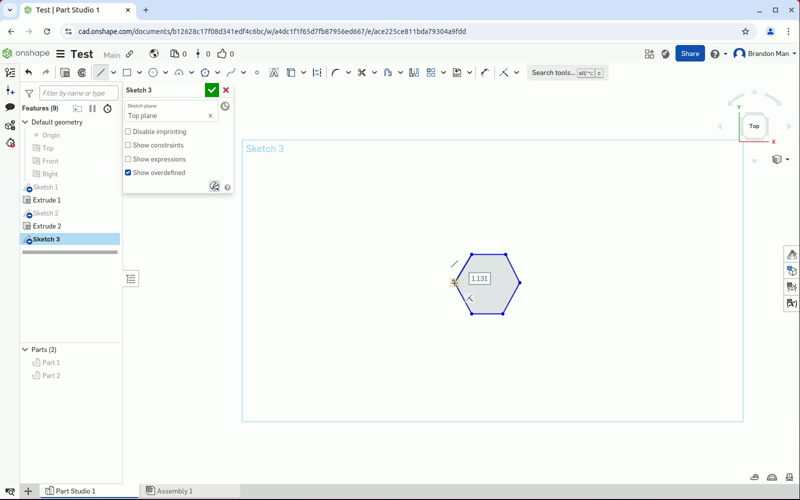
scroll(-6)
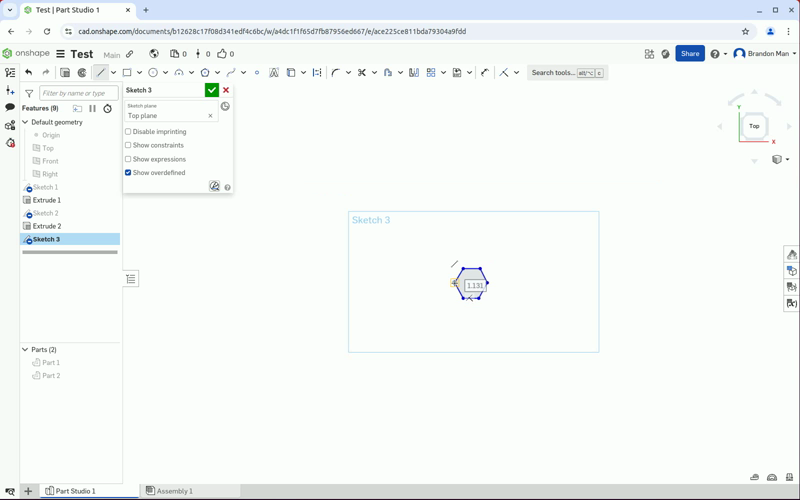
scroll(-6)
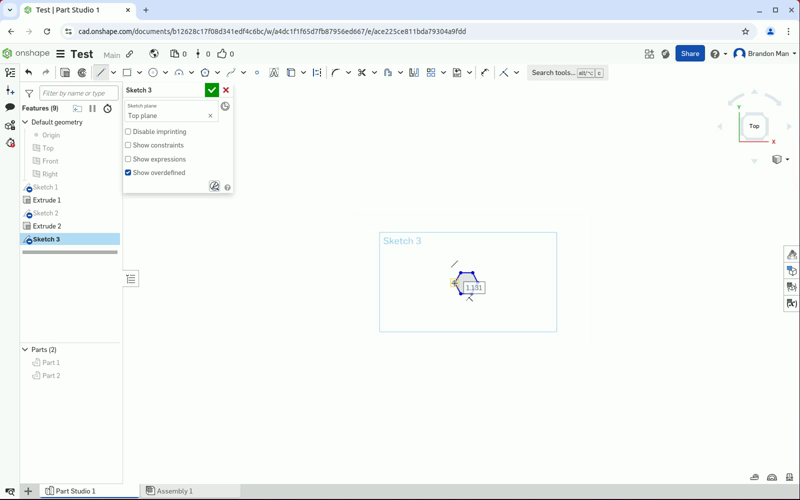
scroll(-6)
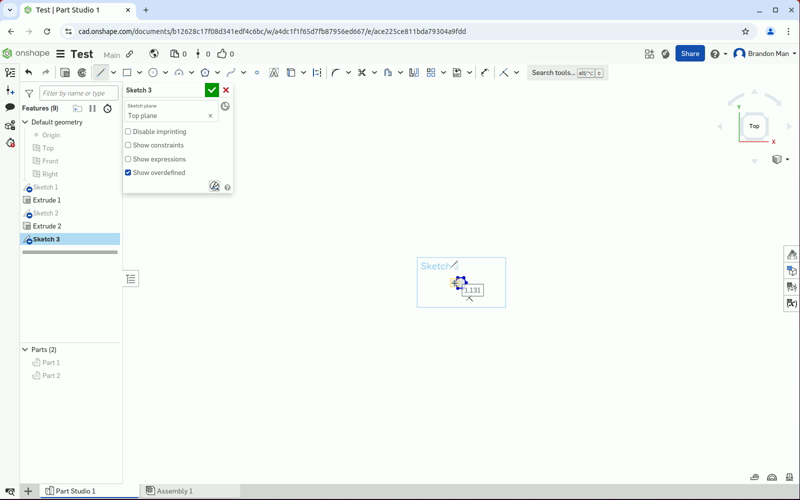
key(esc)
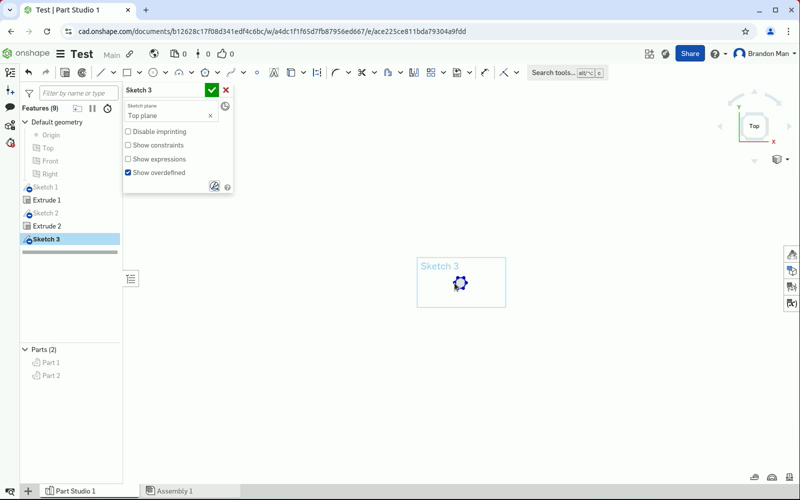
mouse_move(458, 287)
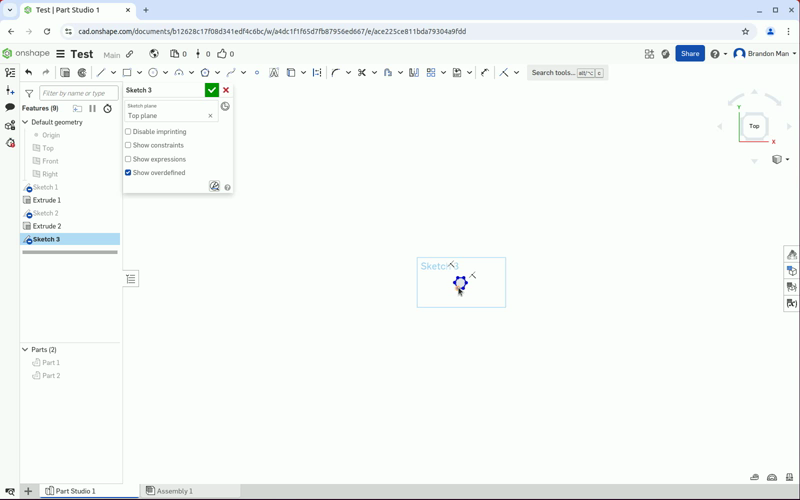
scroll(6)
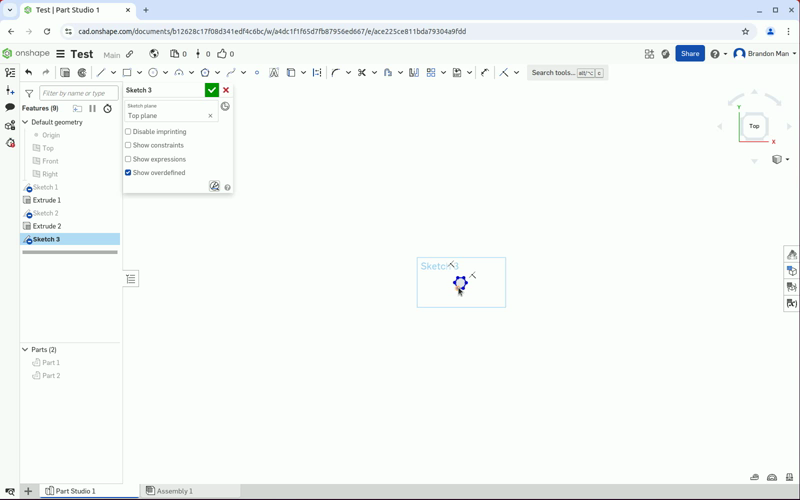
scroll(6)
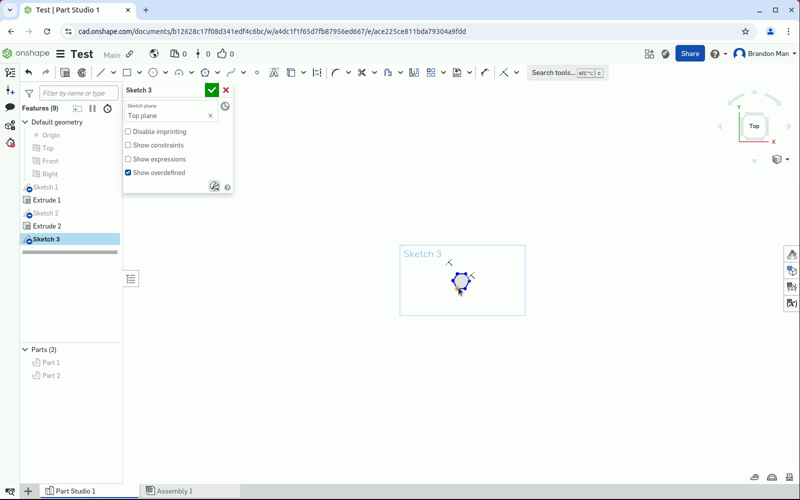
scroll(6)
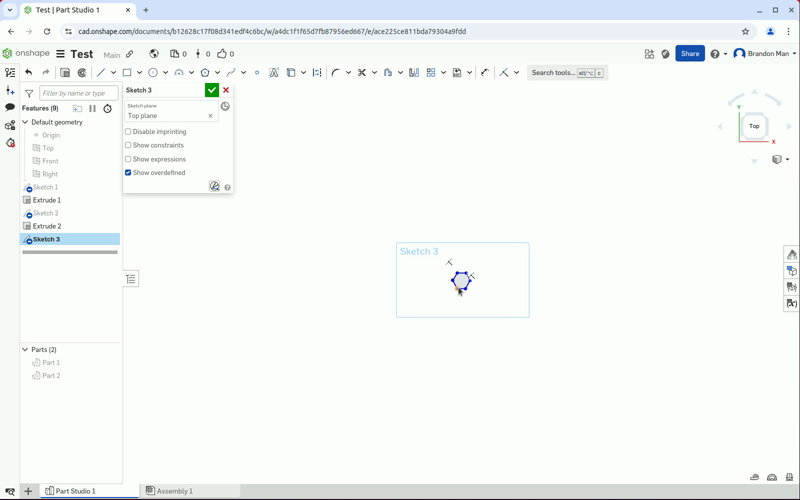
scroll(6)
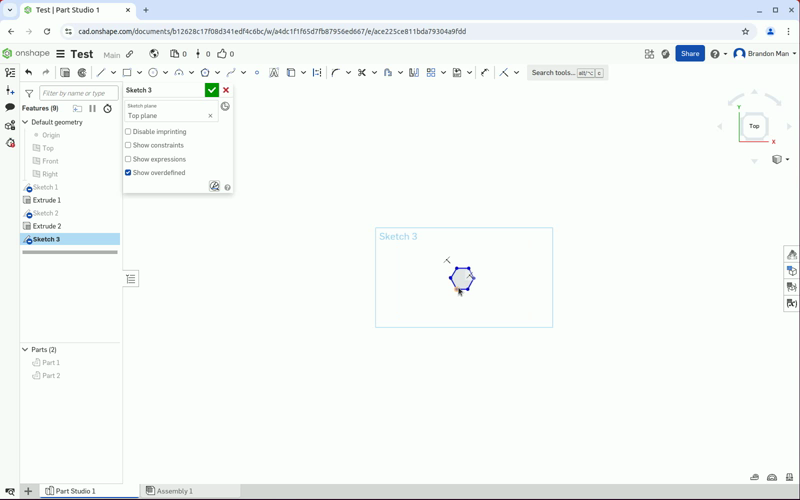
scroll(6)
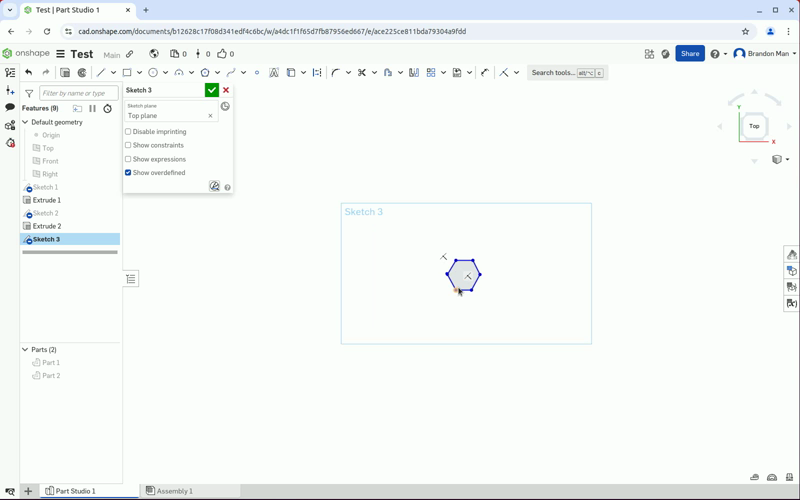
scroll(6)
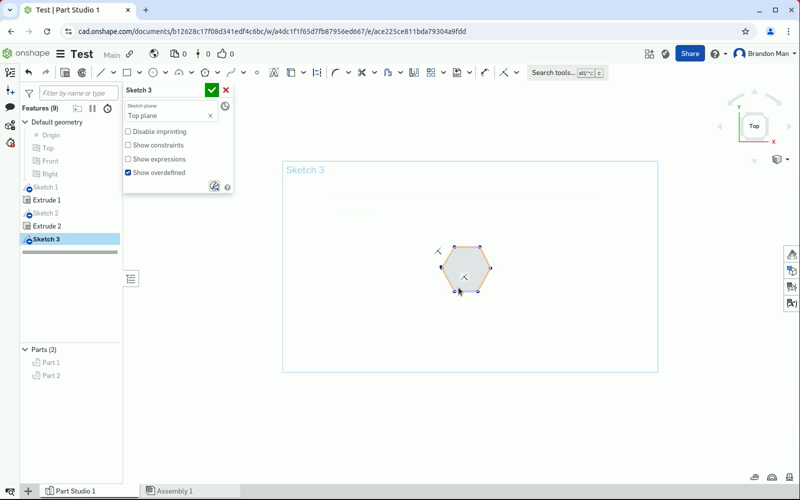
scroll(6)
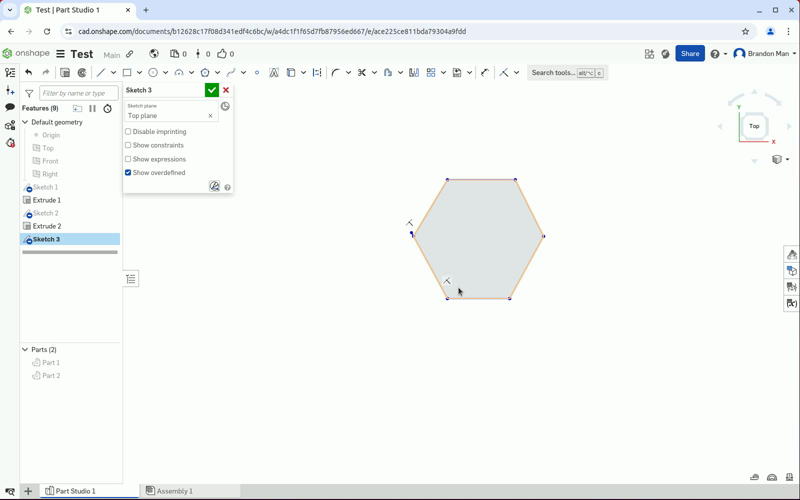
click(458, 287)
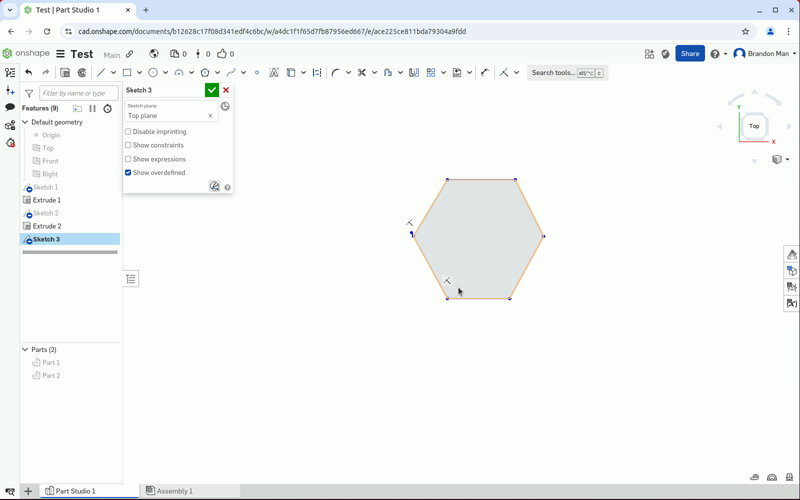
scroll(-6)
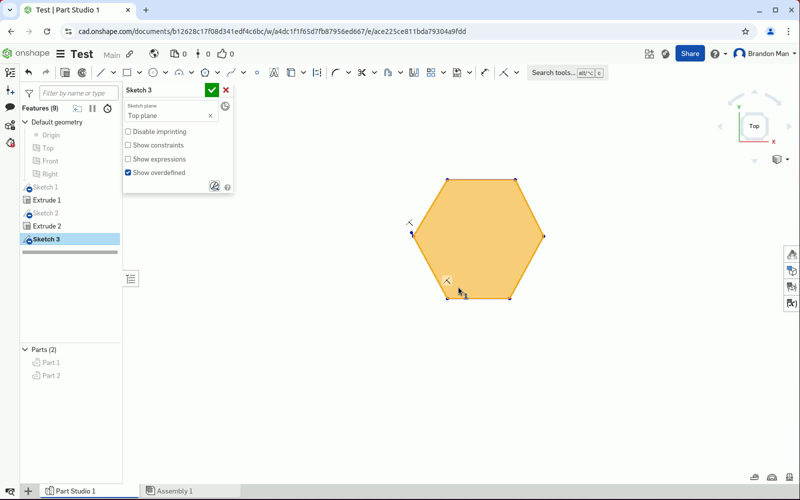
scroll(-6)
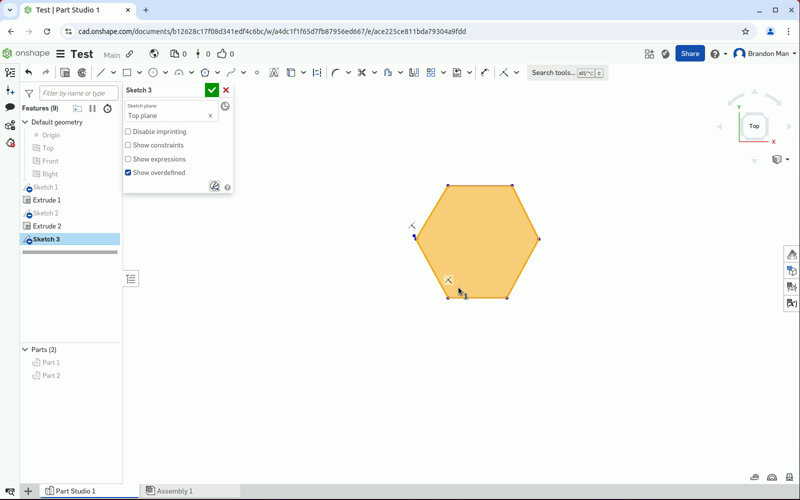
scroll(-6)
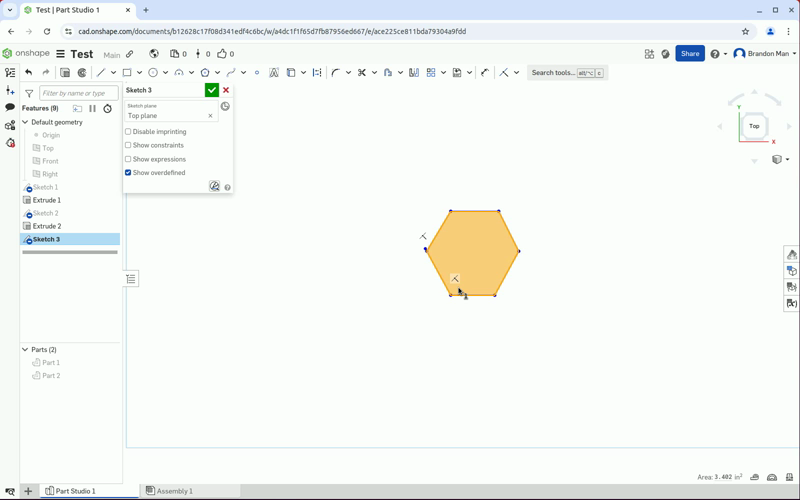
scroll(-6)
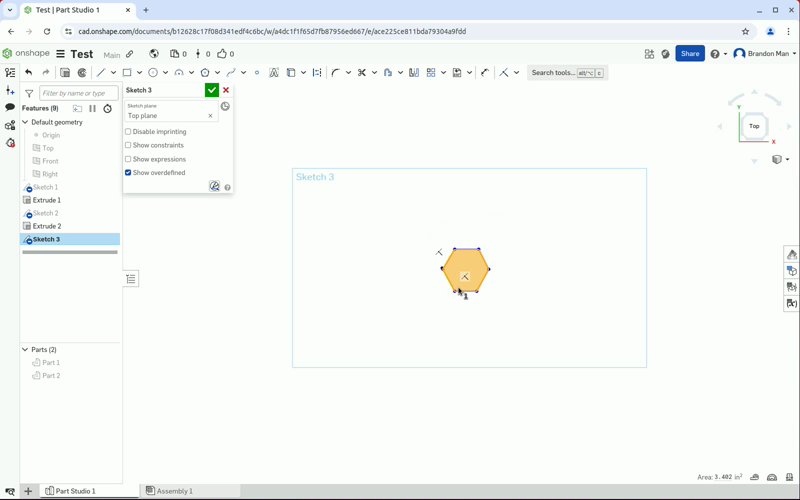
scroll(-6)
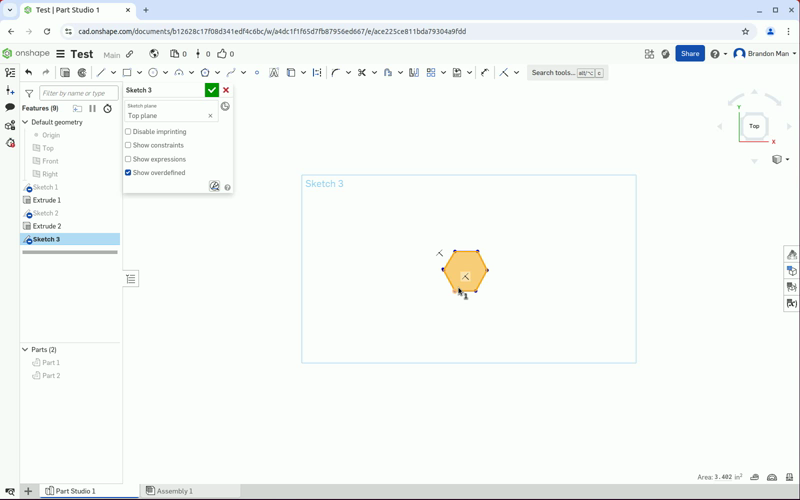
scroll(-6)
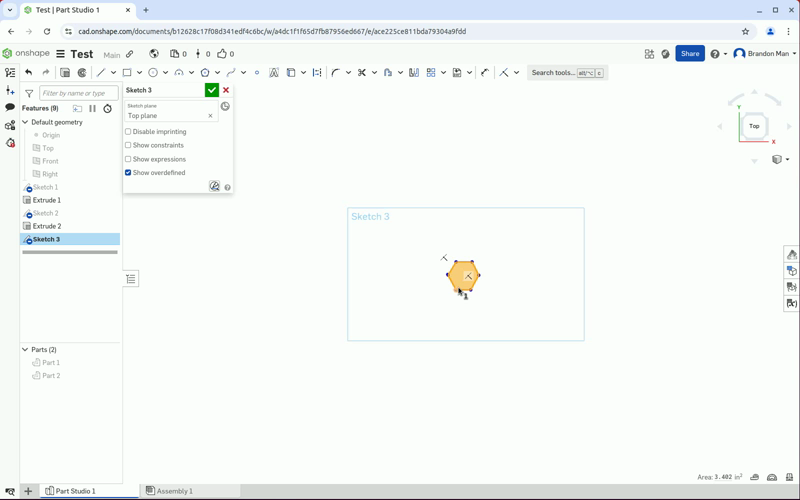
scroll(-6)
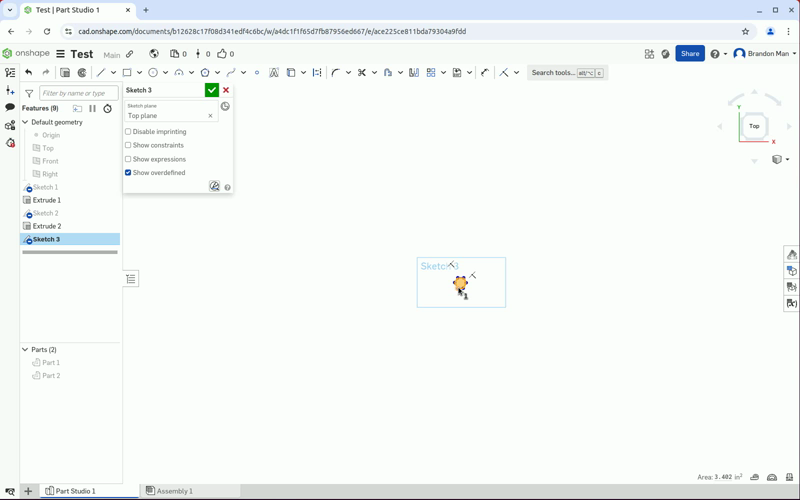
mouse_move(73, 352)
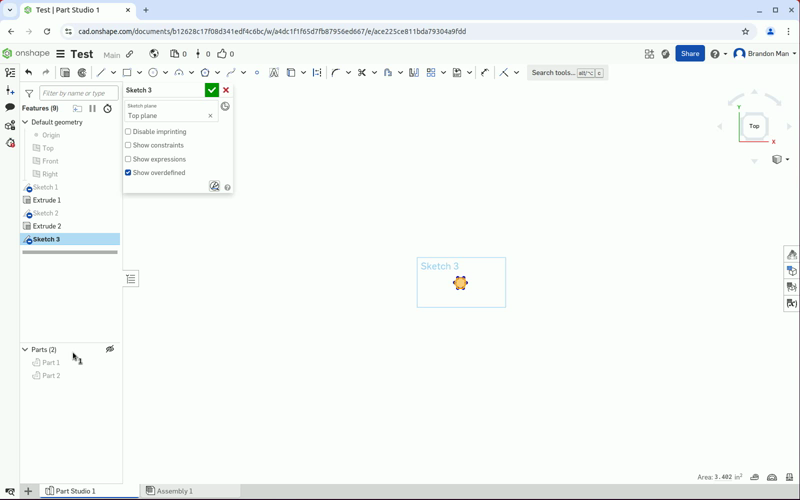
key(shift+y)
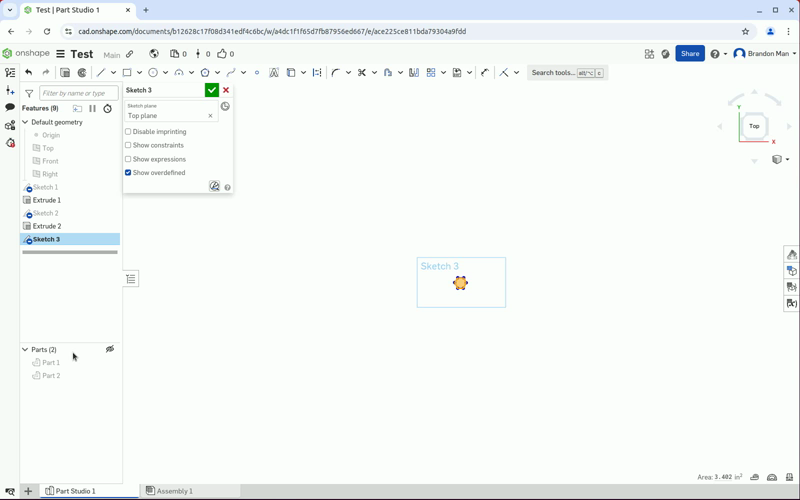
key(shift+e)
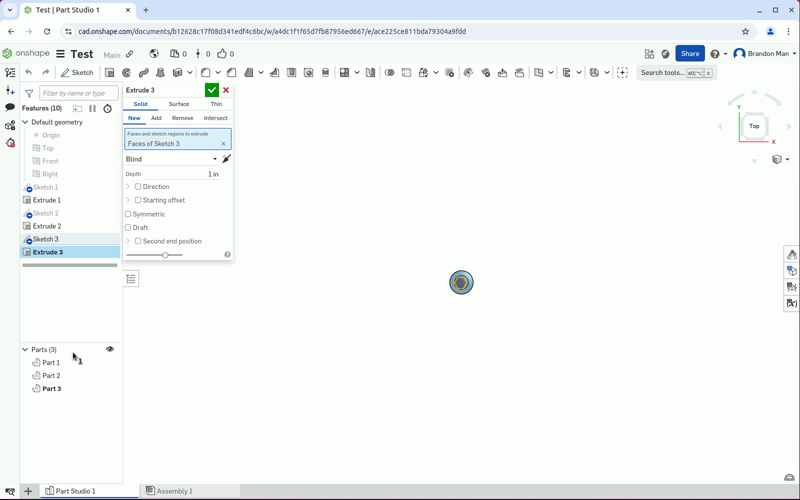
mouse_move(143, 106)
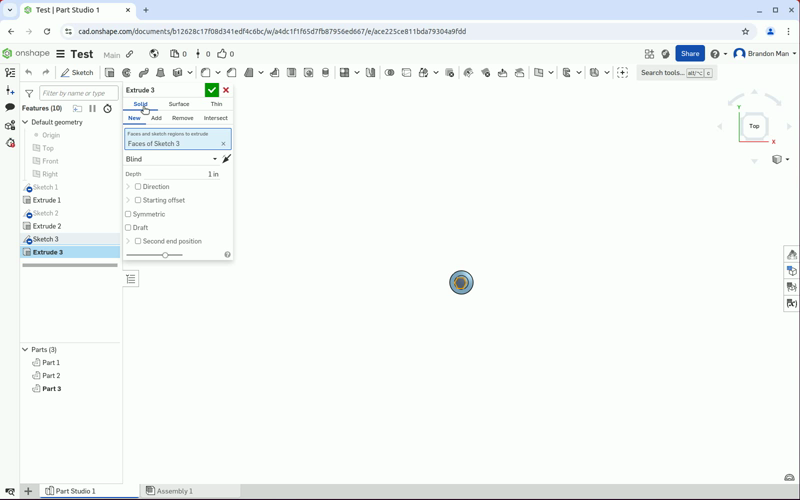
click(143, 106)
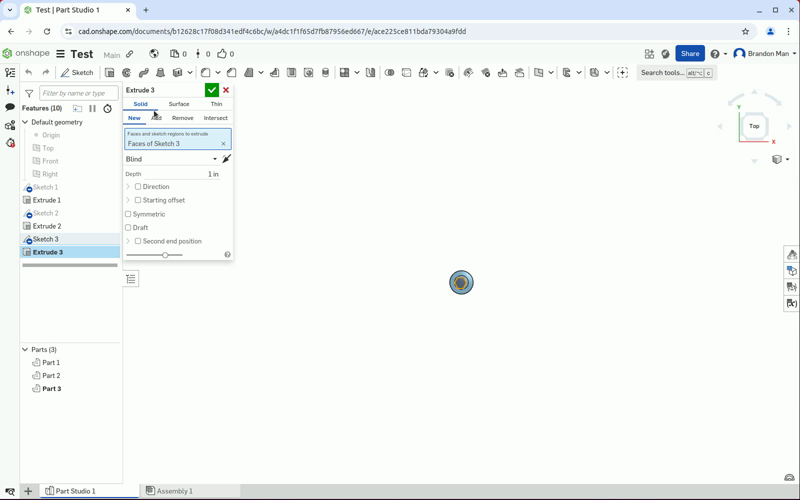
mouse_move(186, 120)
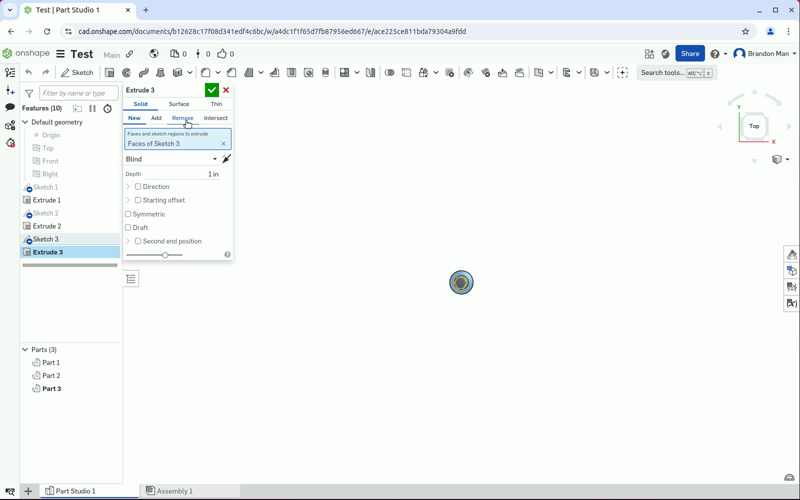
click(186, 120)
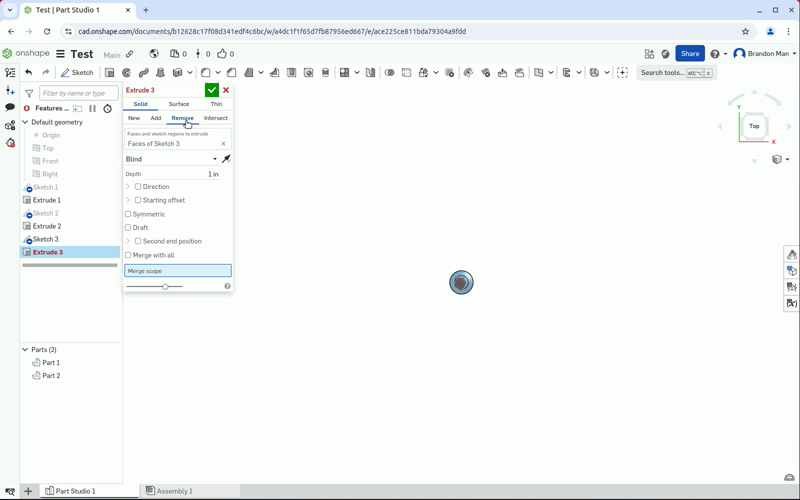
key(tab, 4)
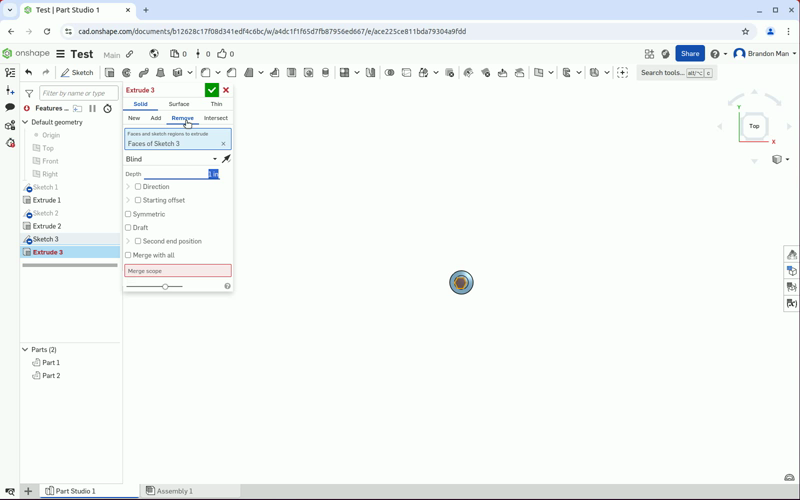
text(1.444)
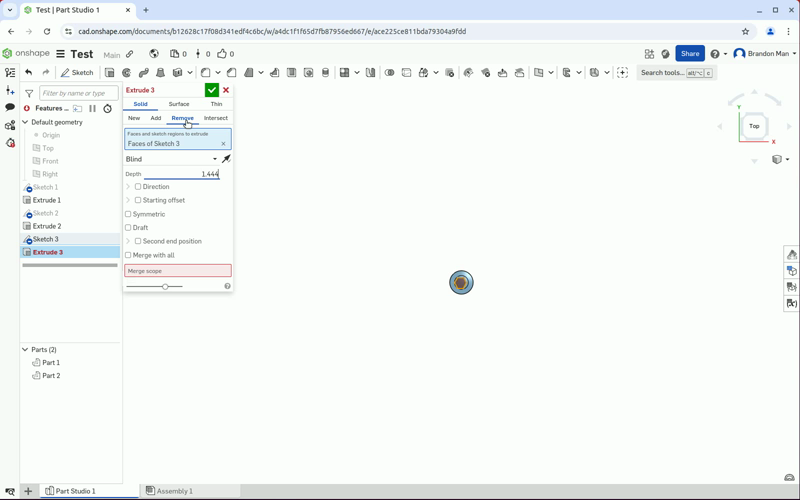
key(tab, 6)
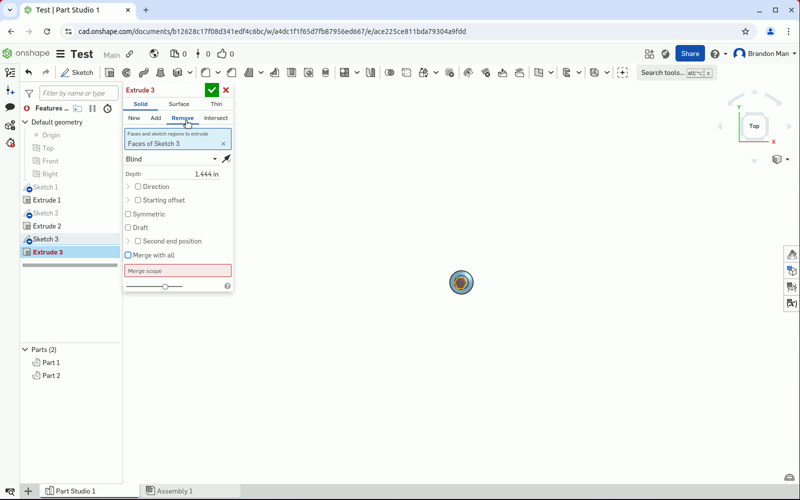
key(space)
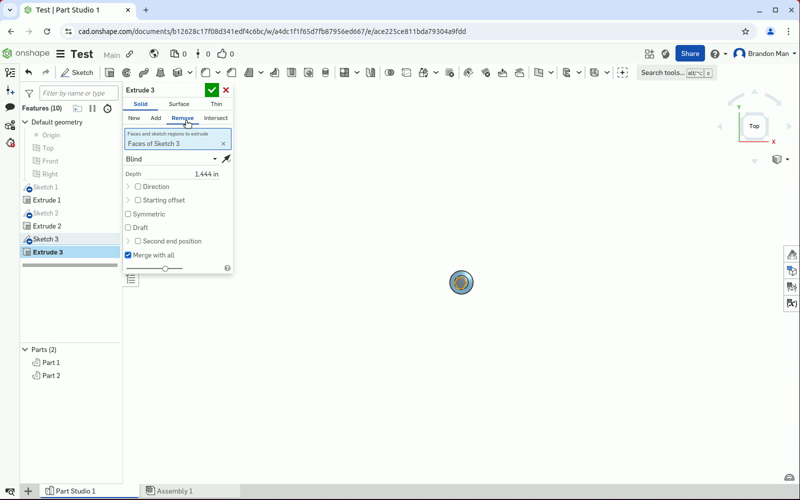
key(enter)
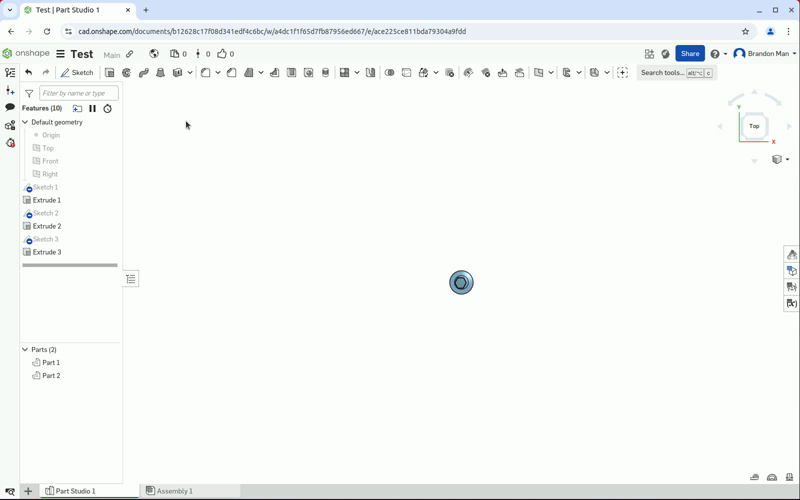
key(shift+h)
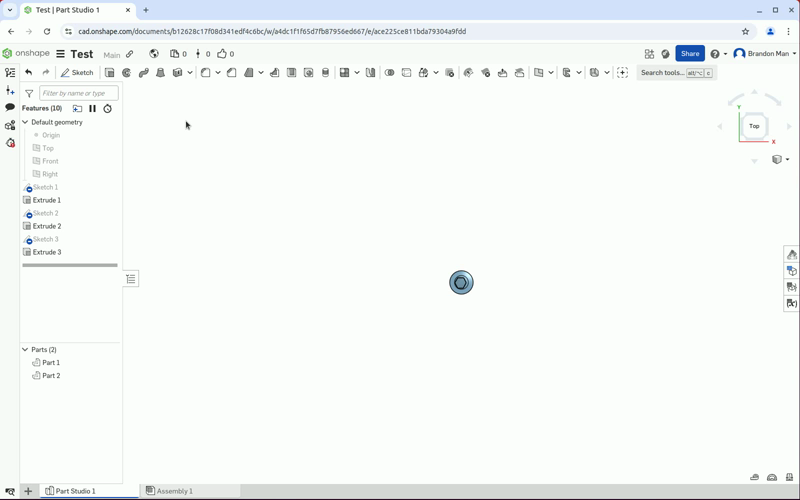
key(shift+h)
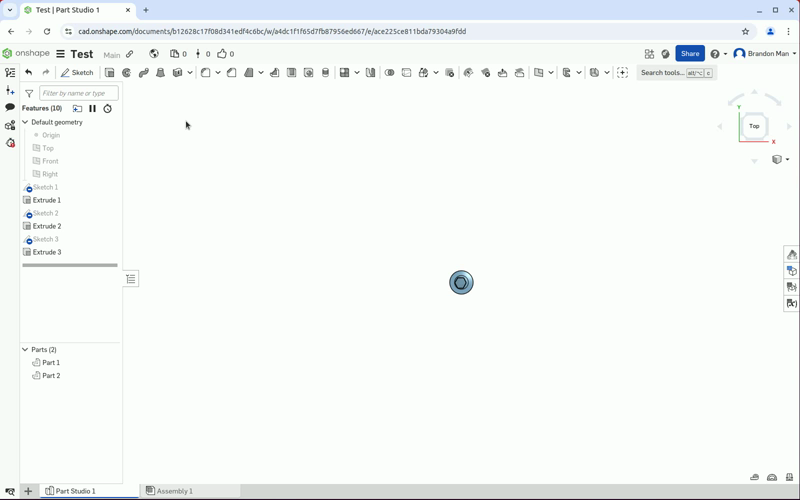
mouse_move(73, 189)
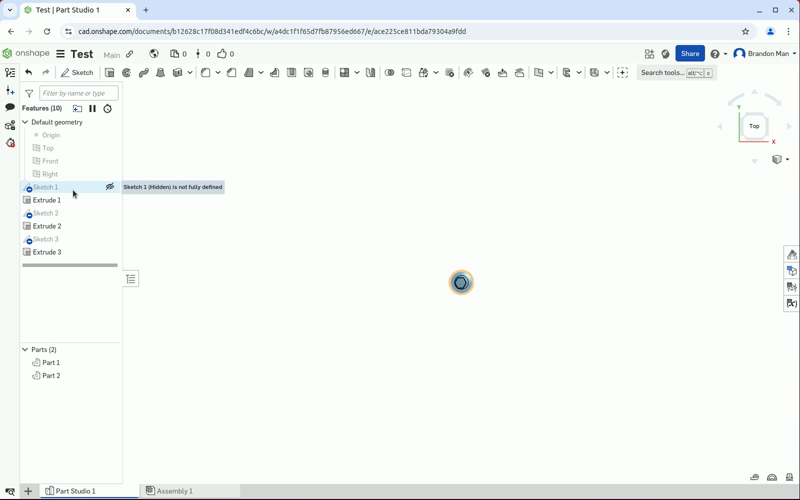
click(73, 189)
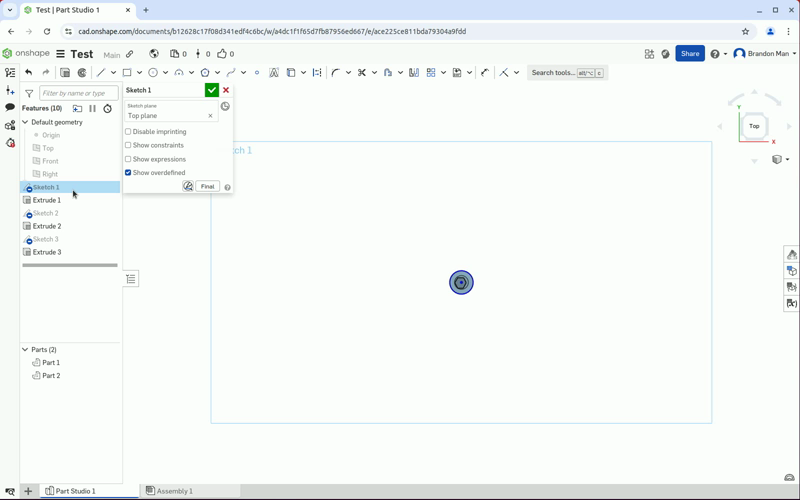
mouse_move(229, 92)
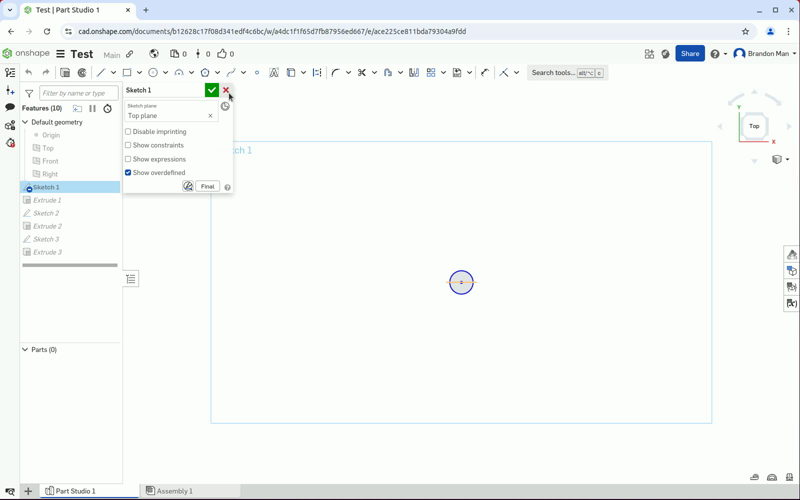
click(229, 92)
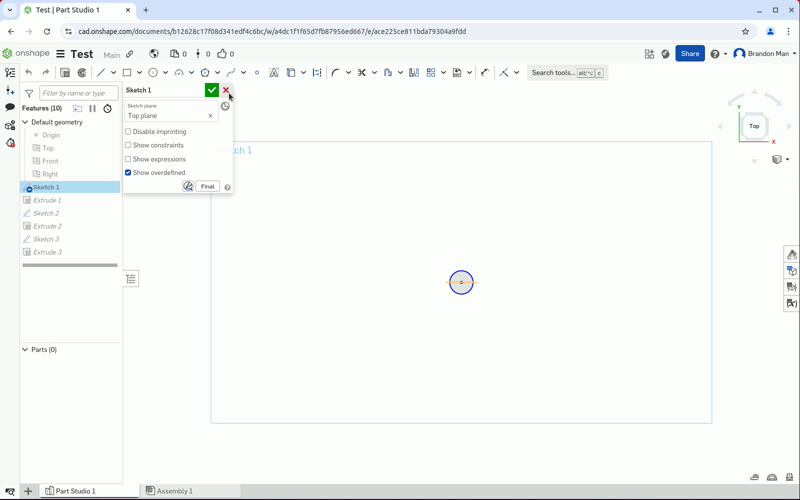
key(shift+s)
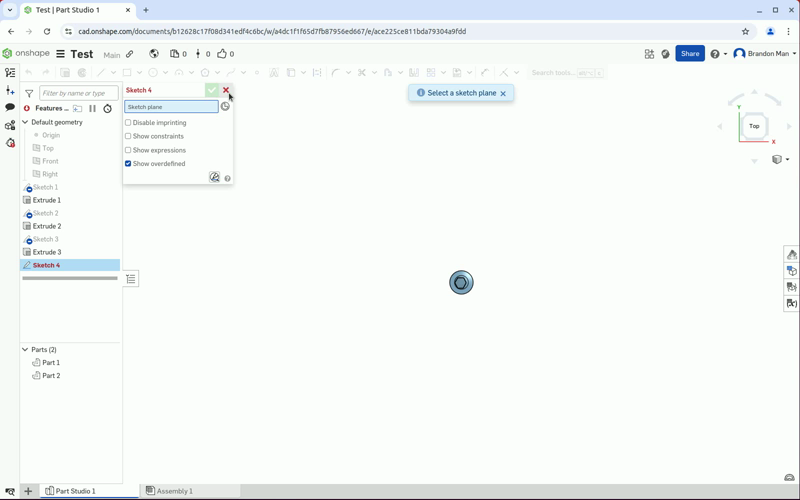
mouse_move(73, 150)
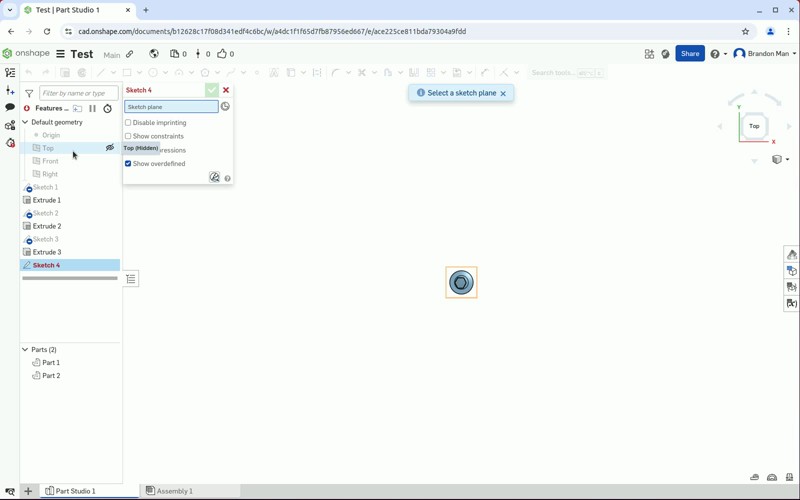
click(73, 150)
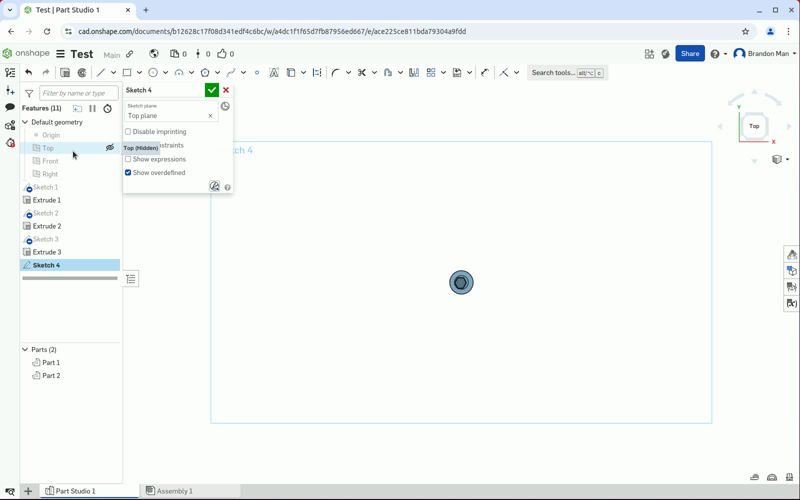
mouse_move(73, 352)
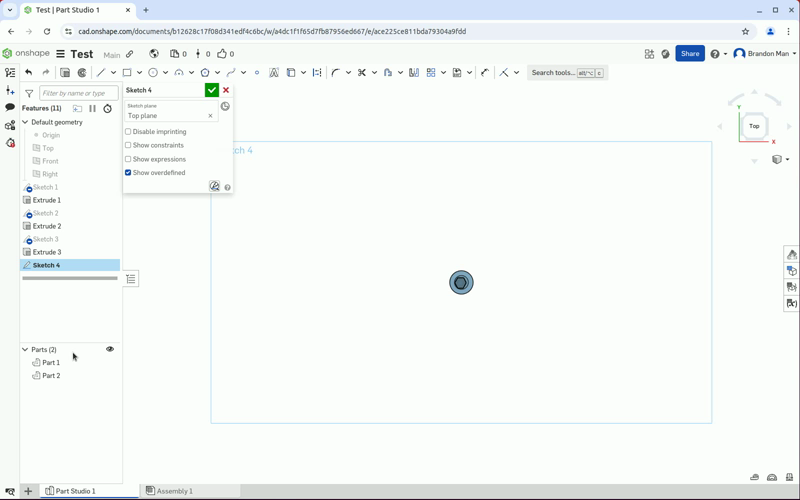
key(y)
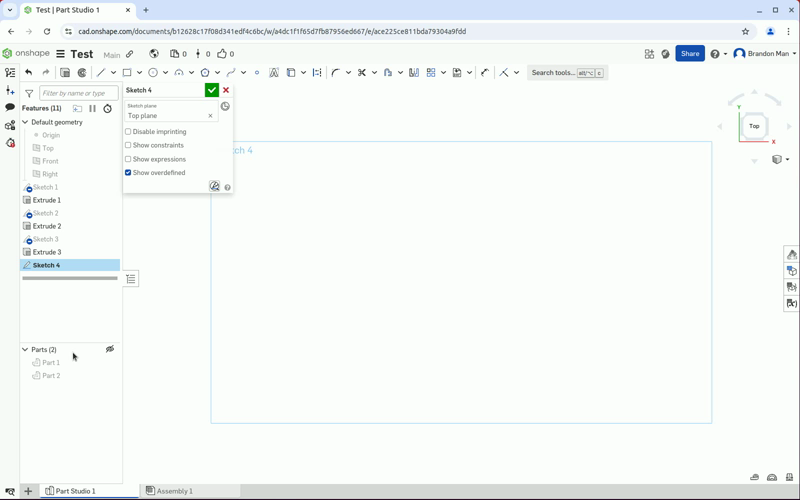
key(l)
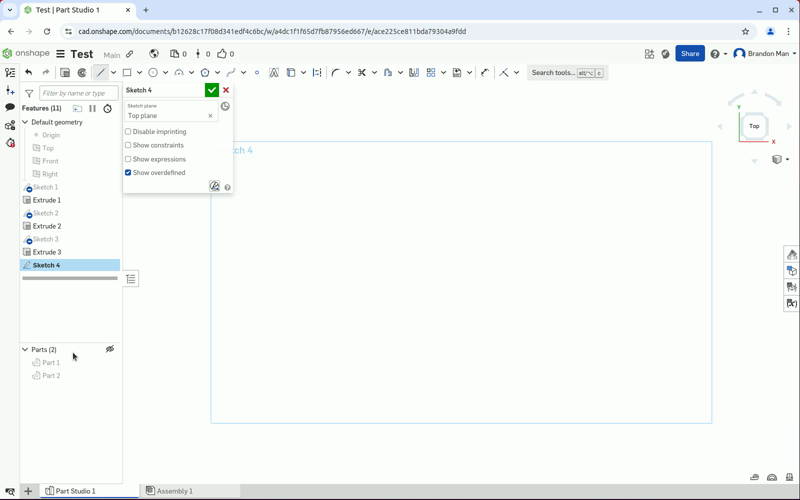
key_down(shift)
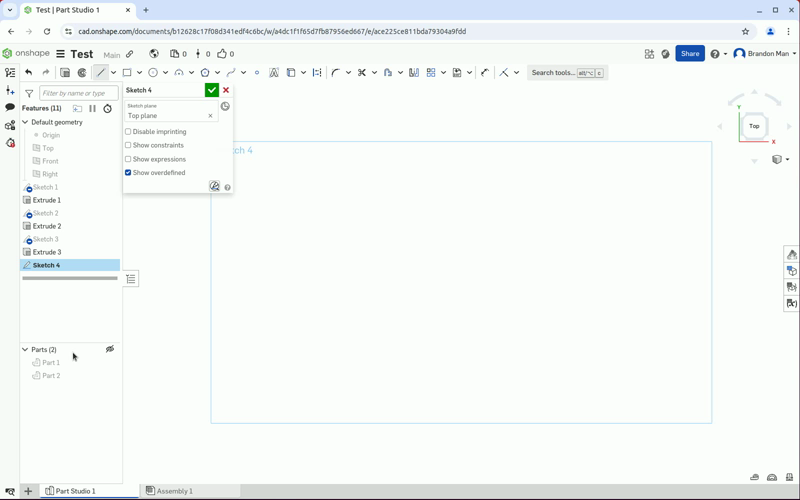
mouse_move(499, 292)
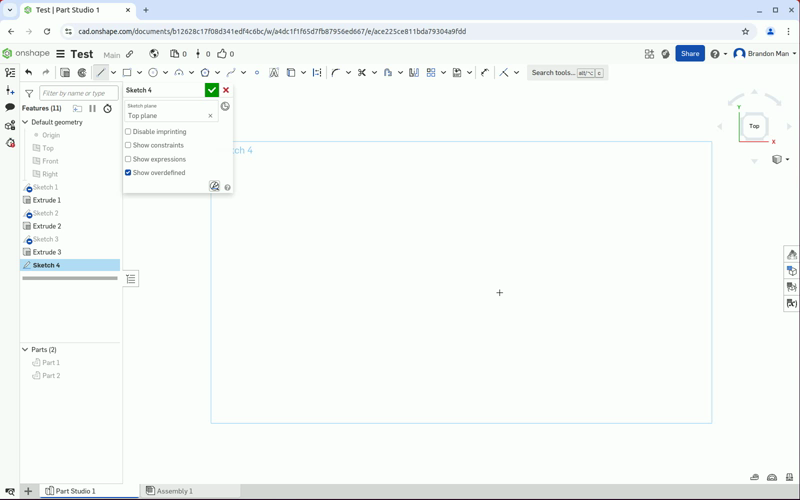
click(499, 292)
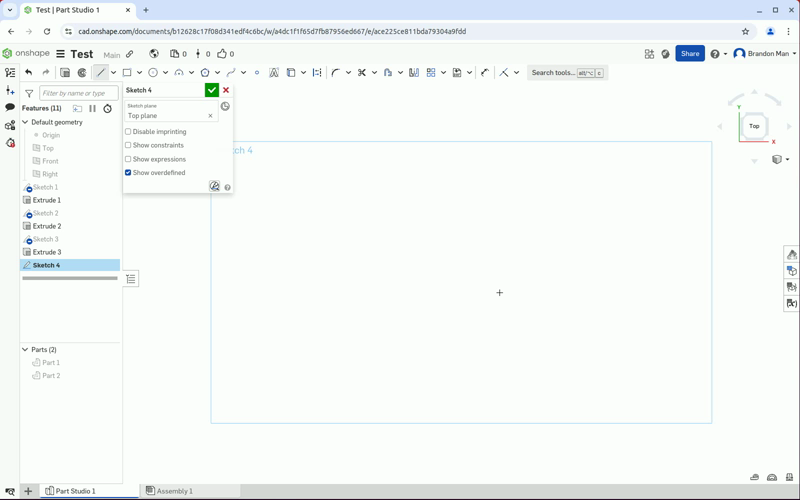
key_up(shift)
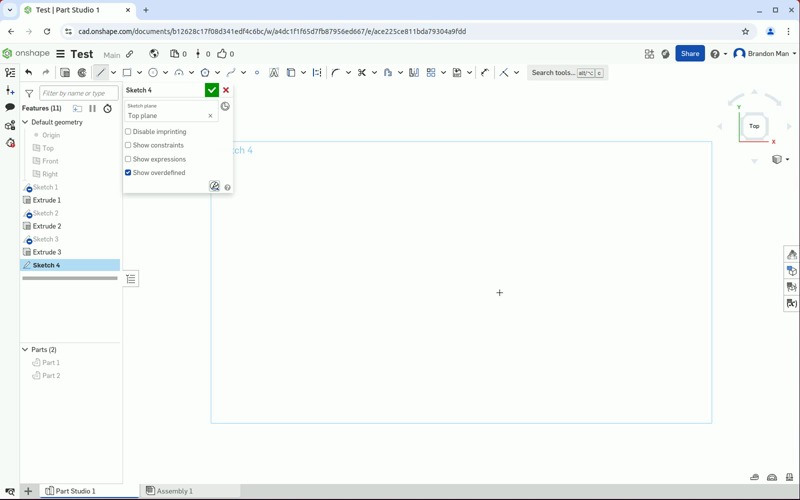
key_down(shift)
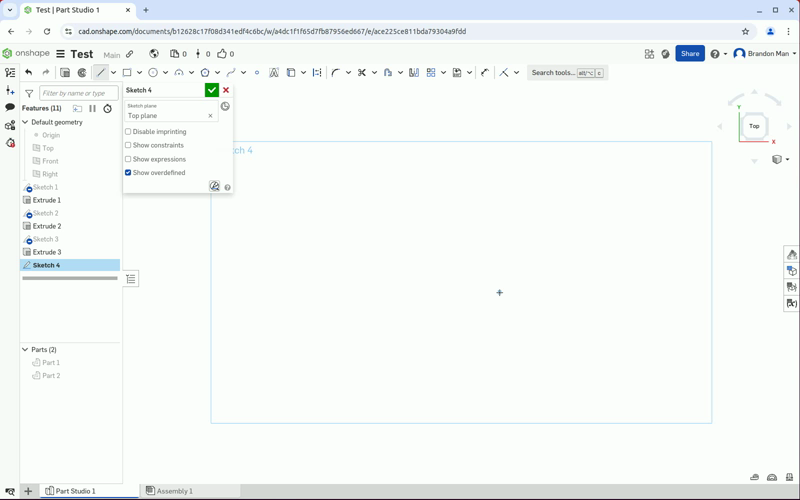
mouse_move(529, 292)
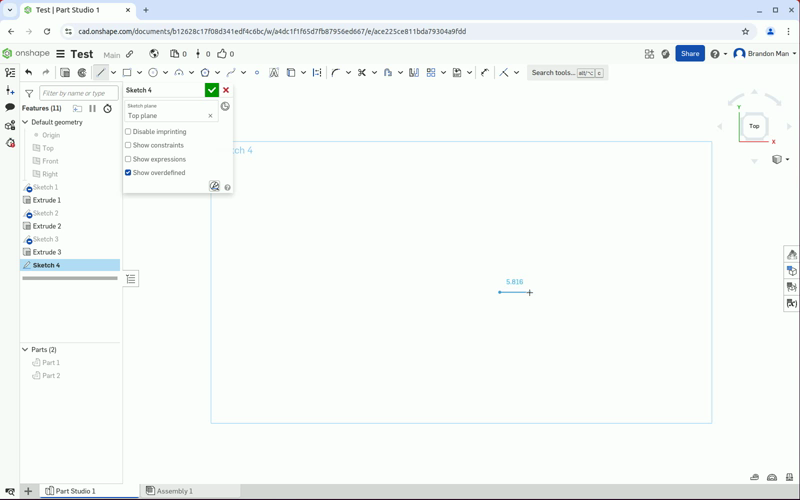
mouse_move(510, 298)
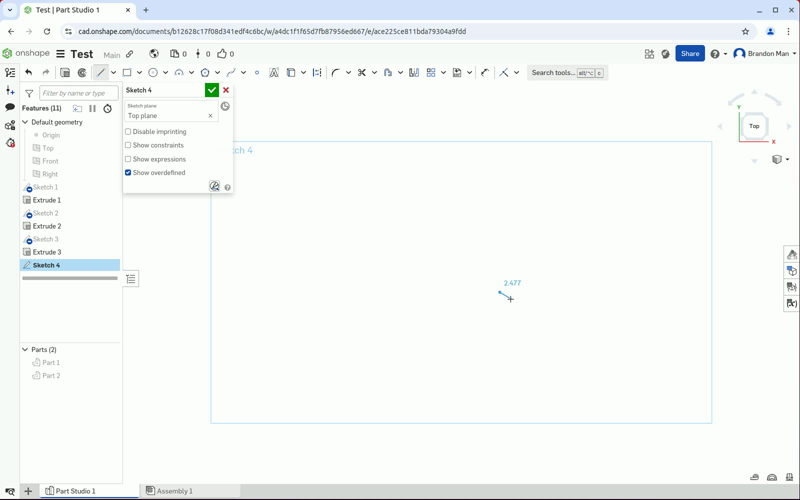
click(510, 298)
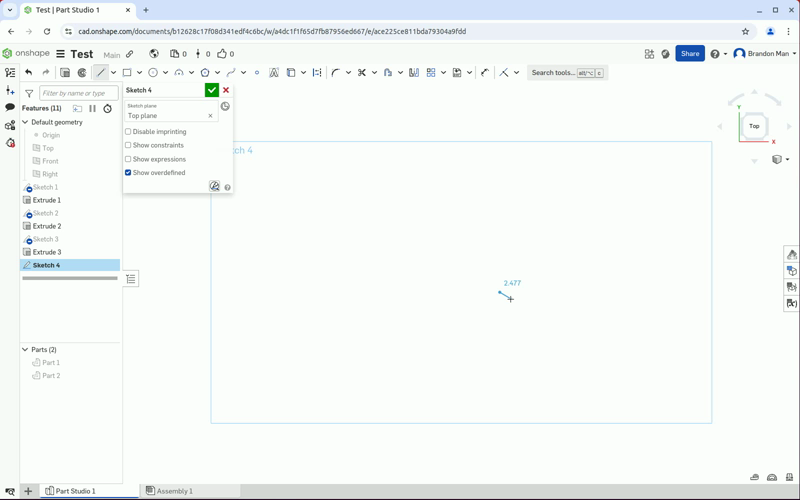
key_up(shift)
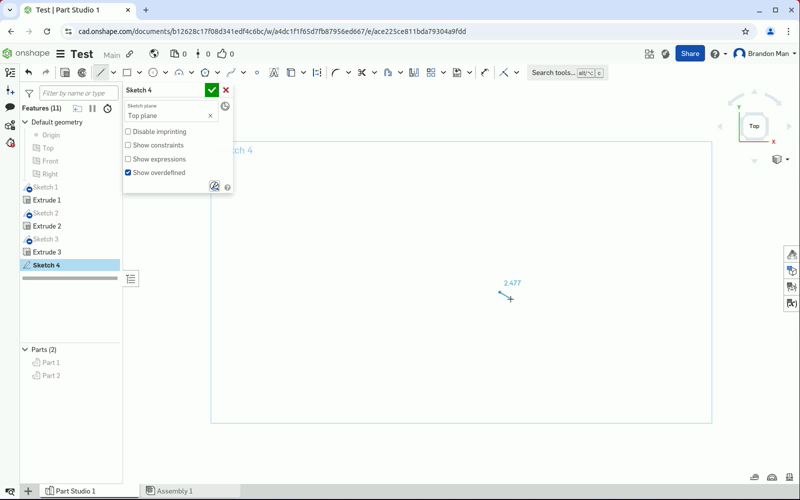
key_down(shift)
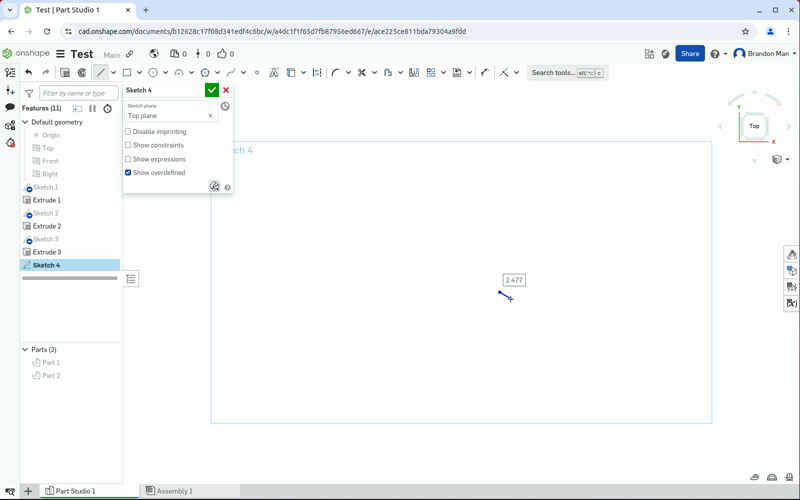
mouse_move(540, 298)
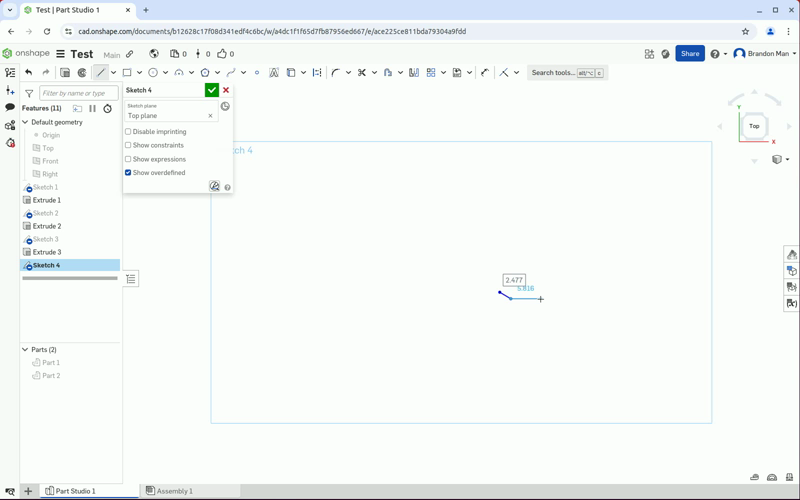
mouse_move(521, 292)
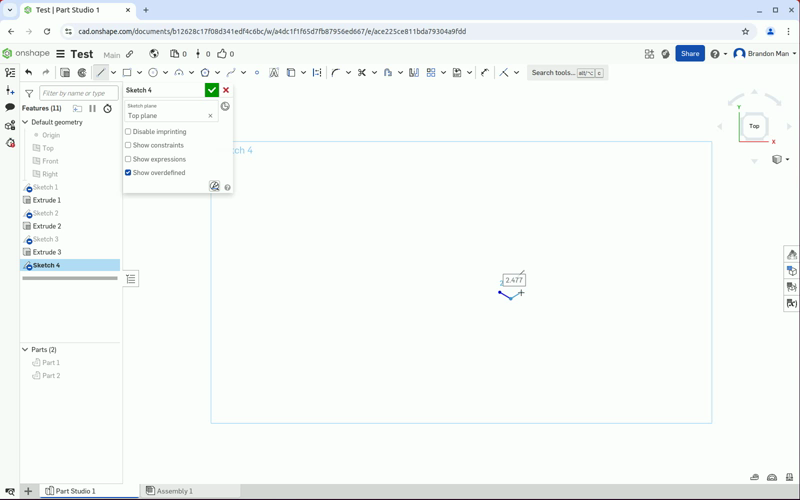
click(521, 292)
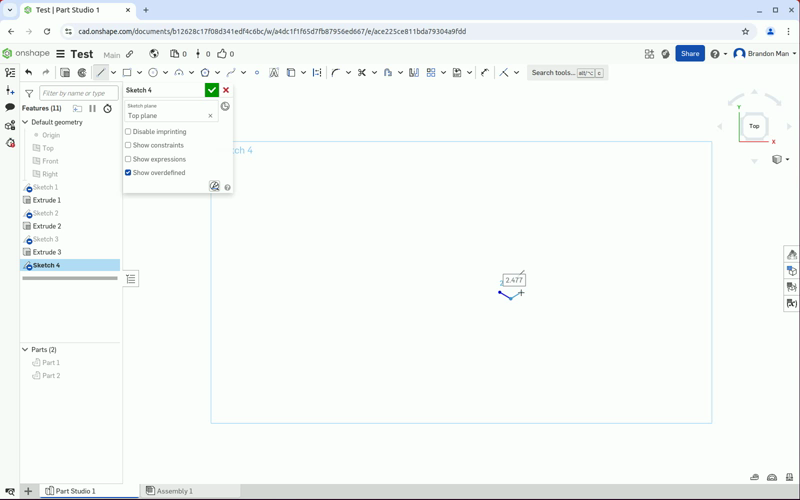
key_up(shift)
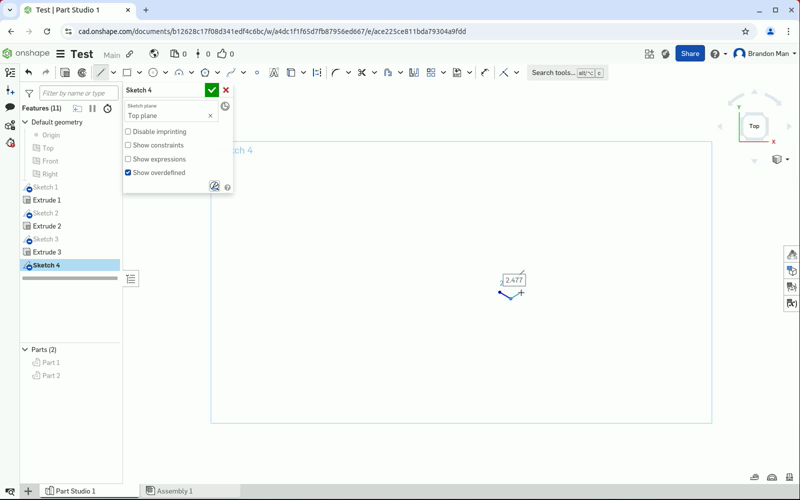
key_down(shift)
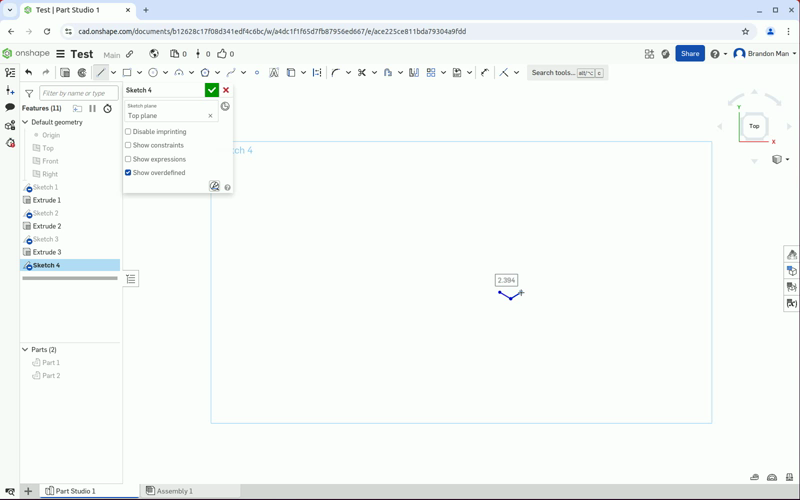
mouse_move(551, 292)
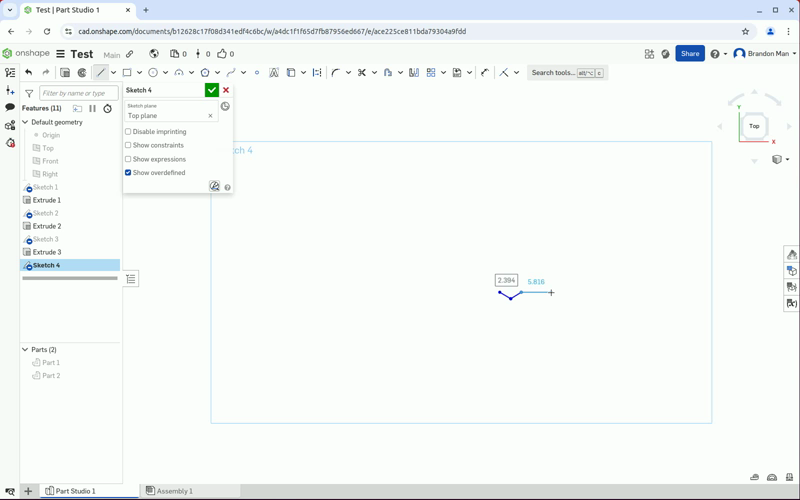
mouse_move(521, 279)
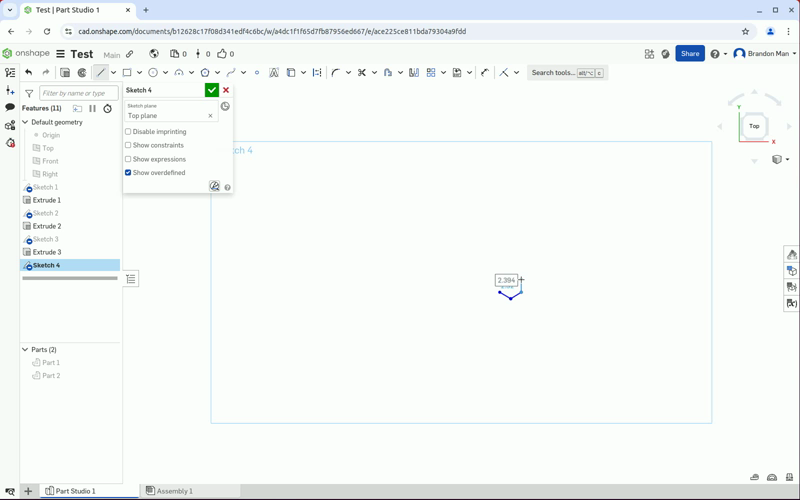
click(521, 279)
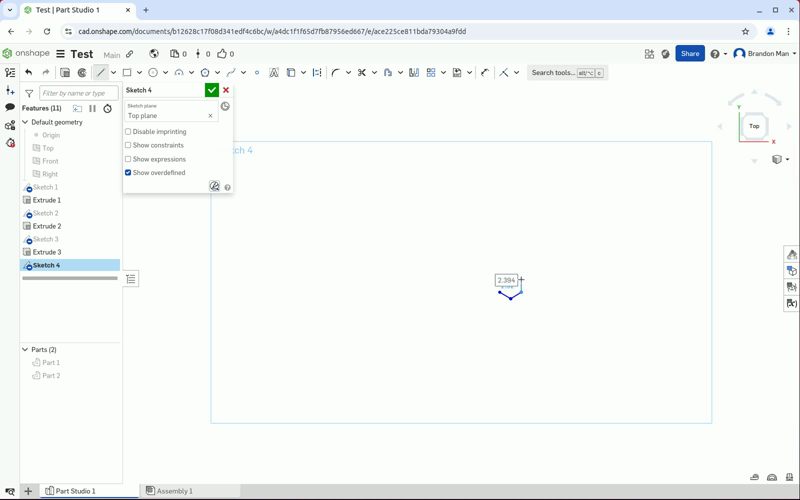
key_up(shift)
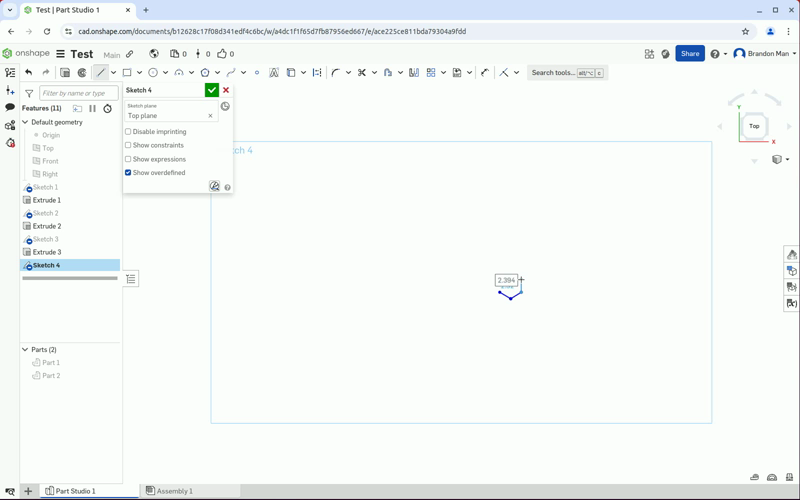
key_down(shift)
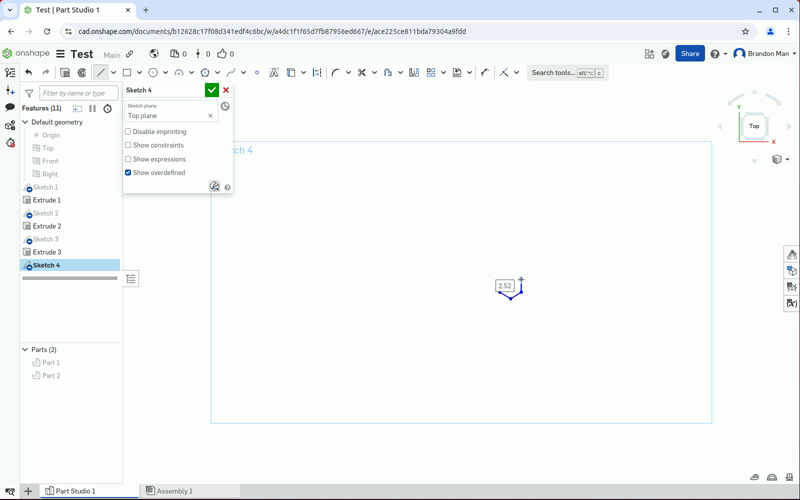
mouse_move(551, 279)
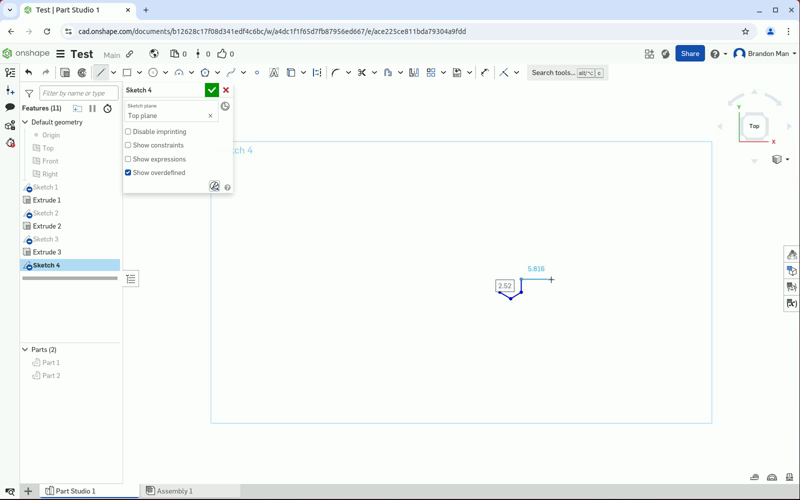
mouse_move(510, 273)
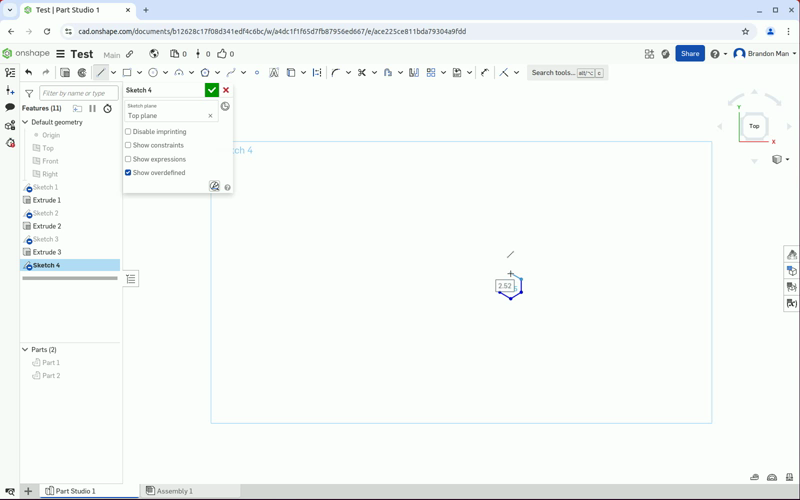
click(510, 273)
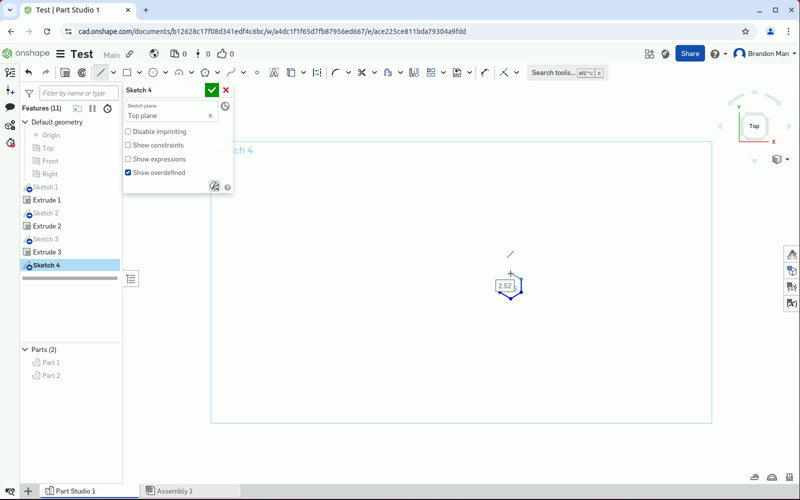
key_up(shift)
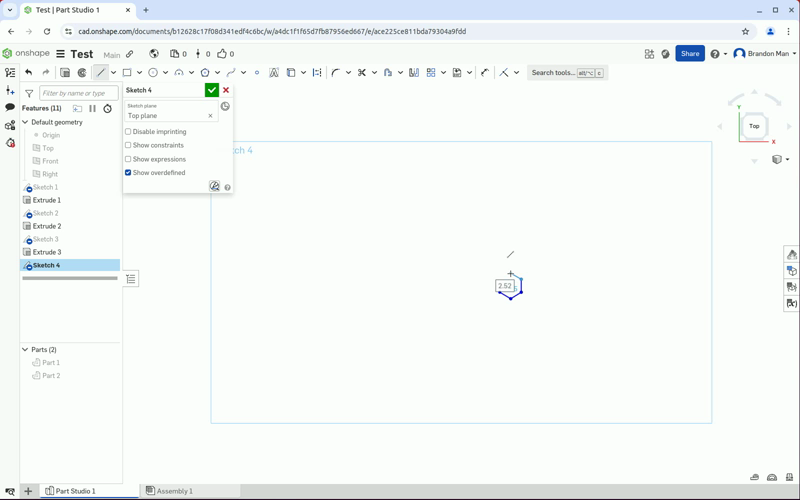
key_down(shift)
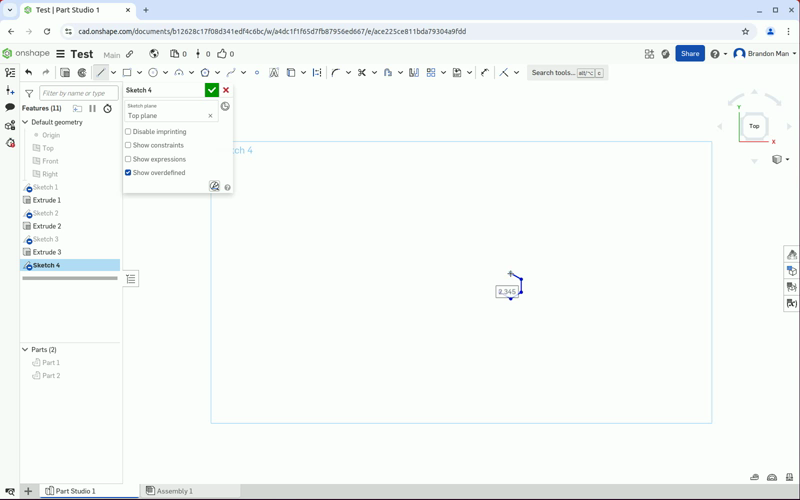
mouse_move(540, 273)
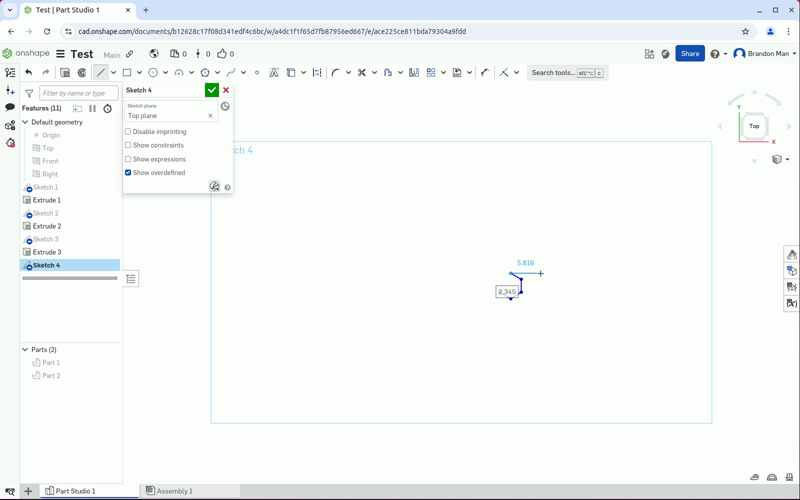
mouse_move(499, 279)
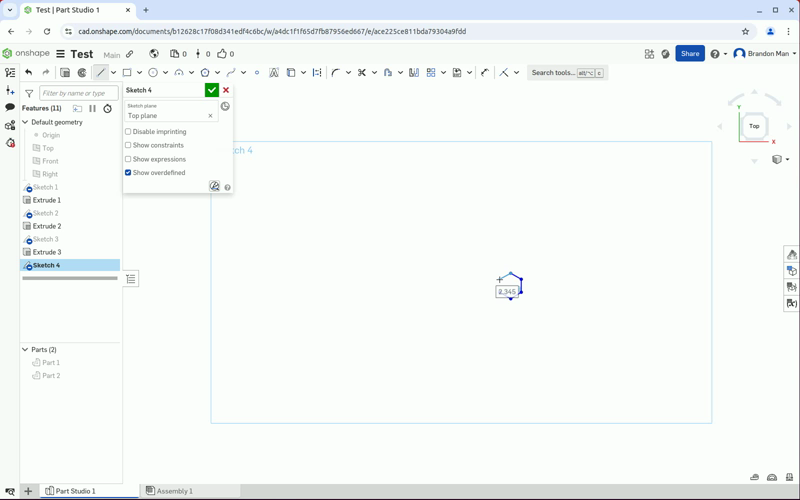
click(499, 279)
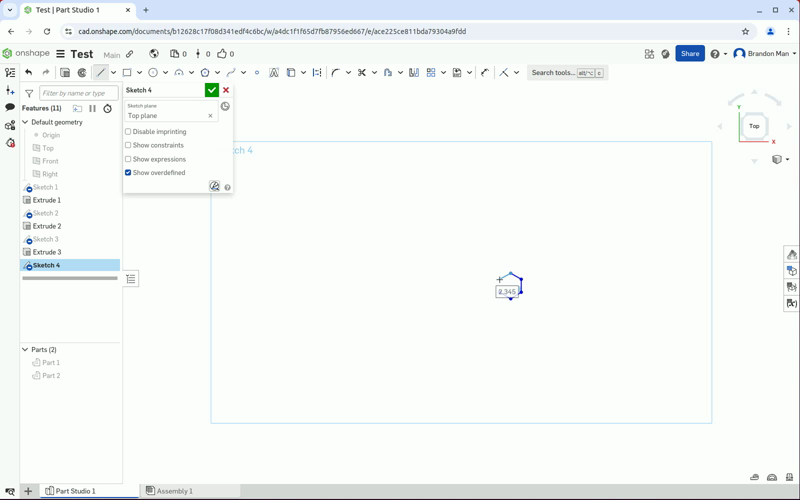
key_up(shift)
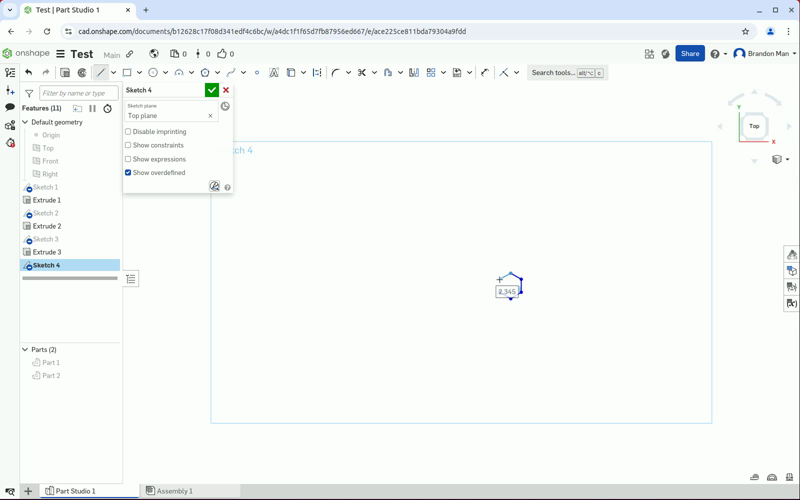
mouse_move(529, 279)
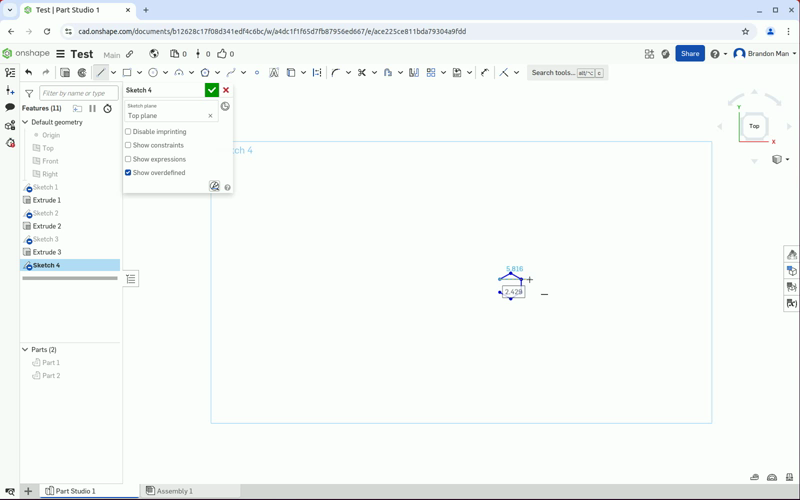
key_down(shift)
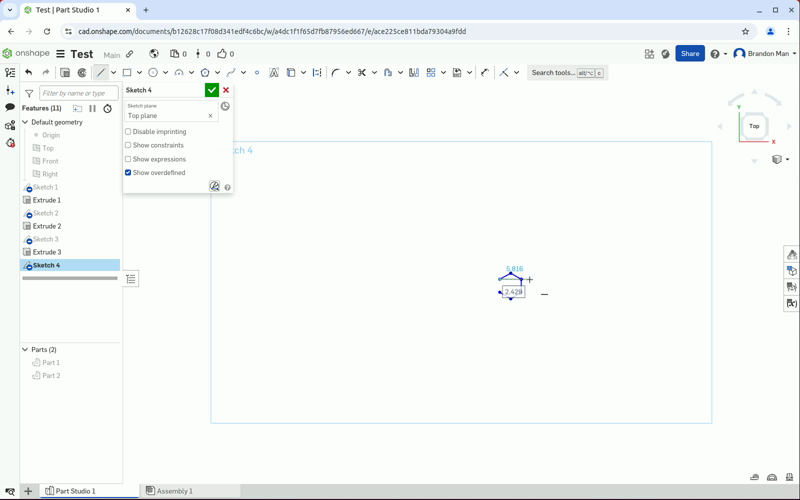
mouse_move(499, 292)
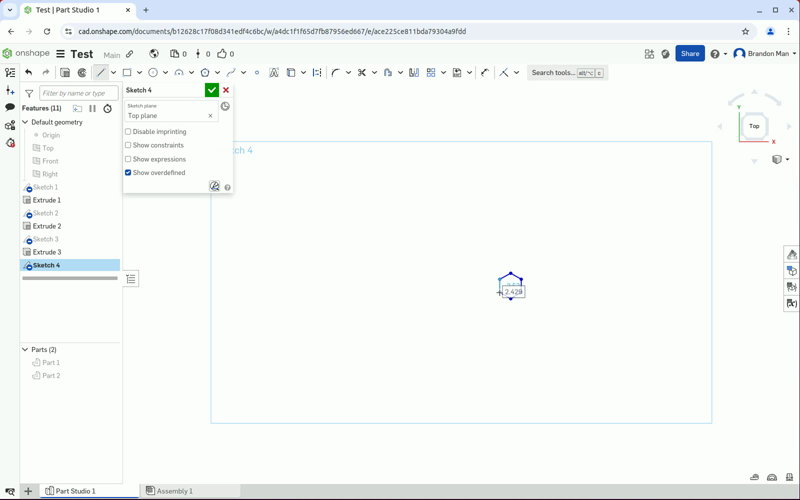
key_up(shift)
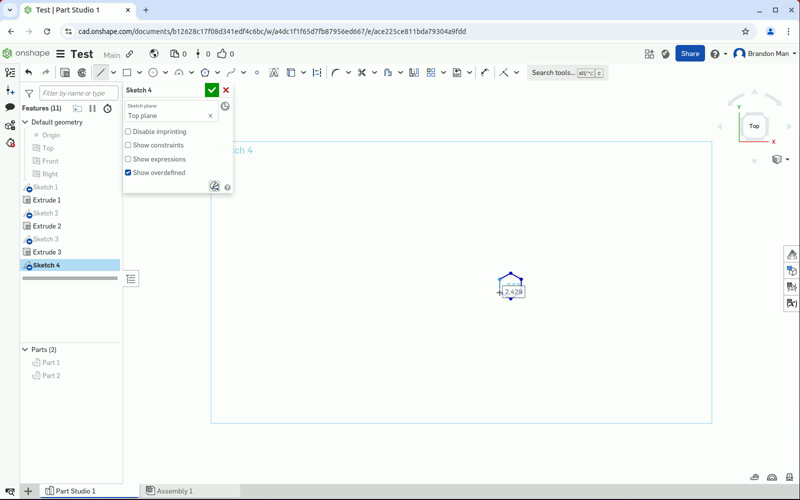
click(499, 292)
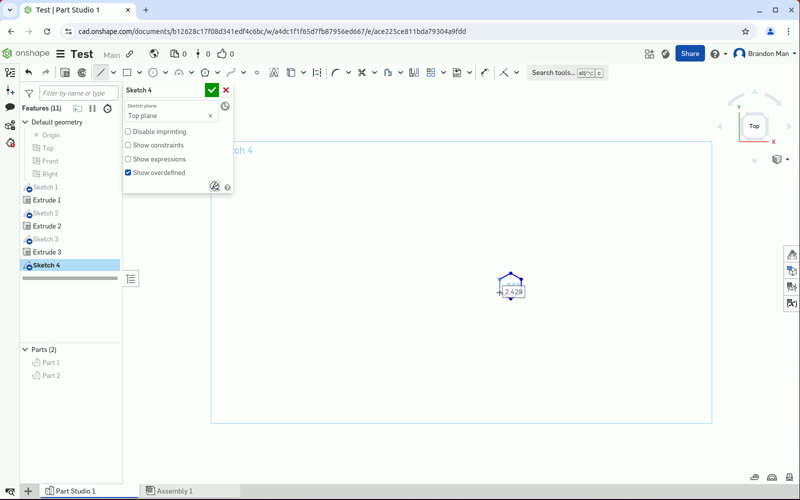
key(esc)
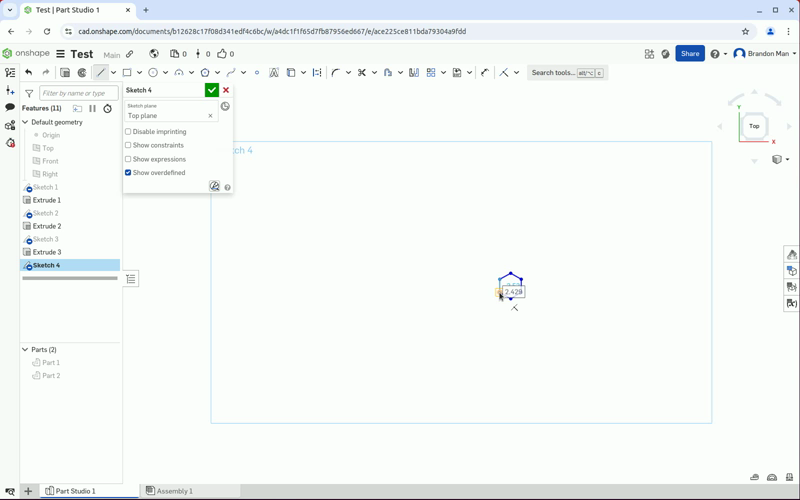
key(c)
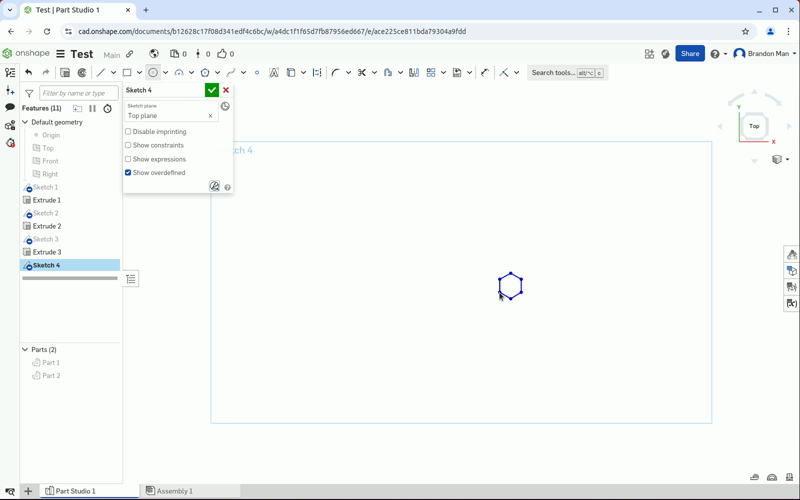
key_down(shift)
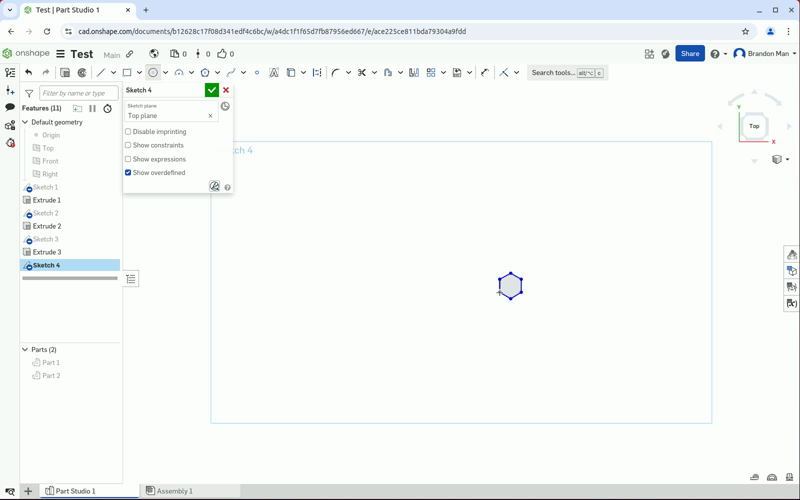
mouse_move(510, 285)
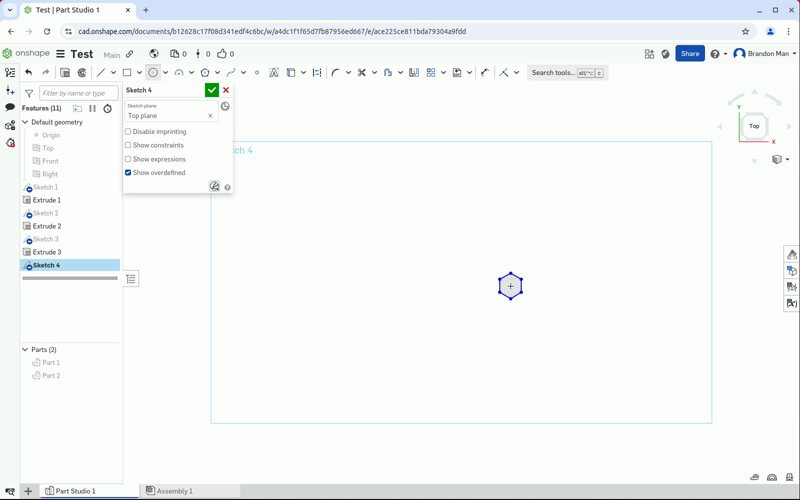
click(510, 285)
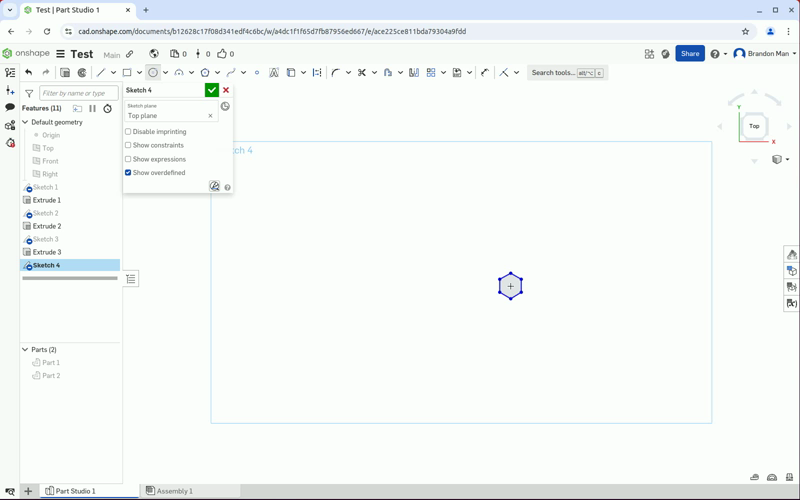
key_up(shift)
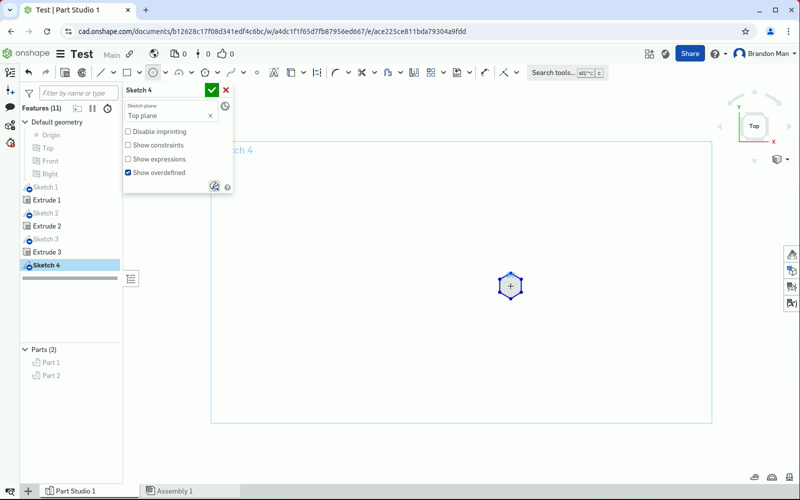
mouse_move(516, 285)
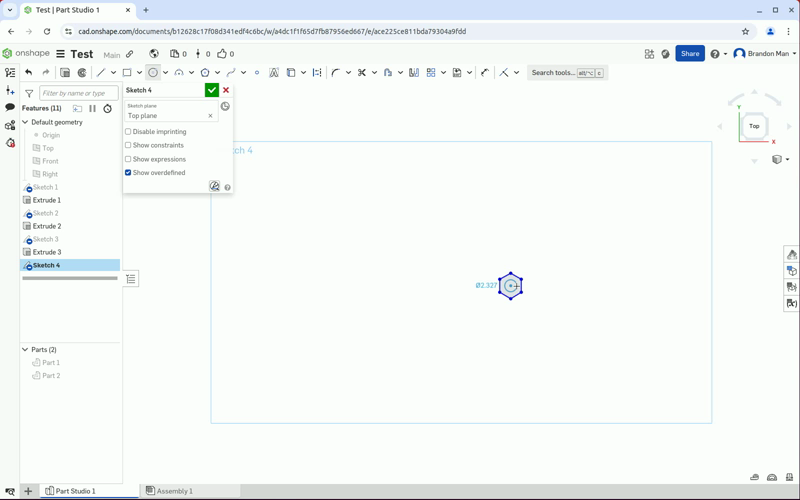
click(516, 285)
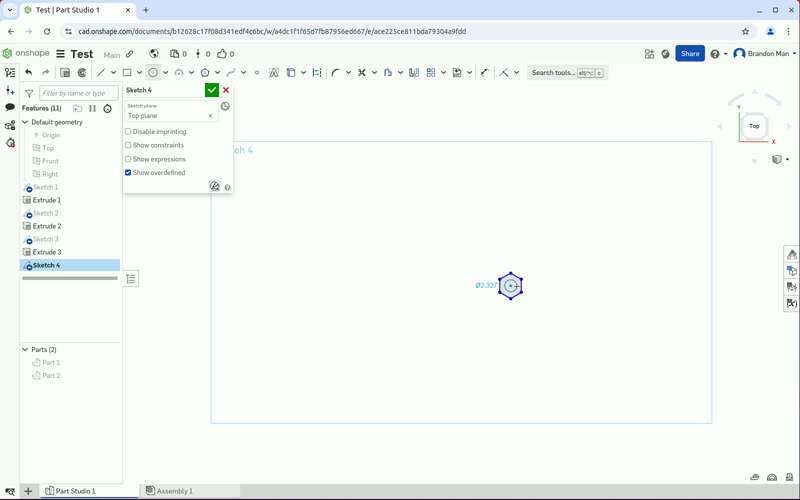
key(esc)
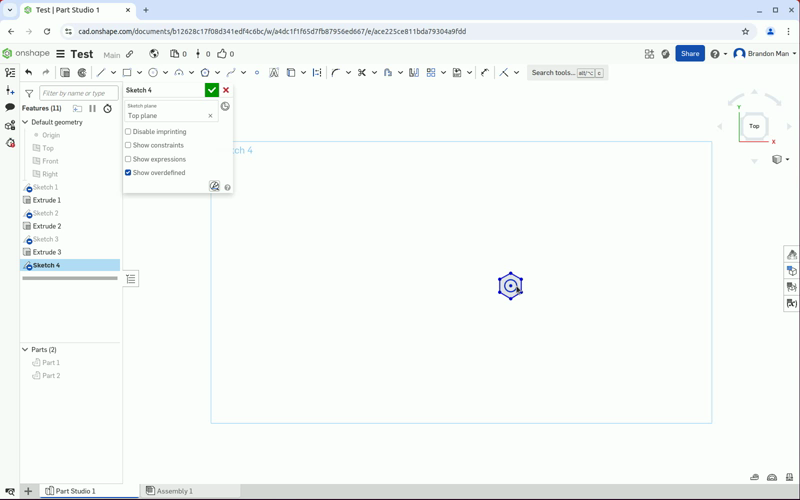
mouse_move(515, 278)
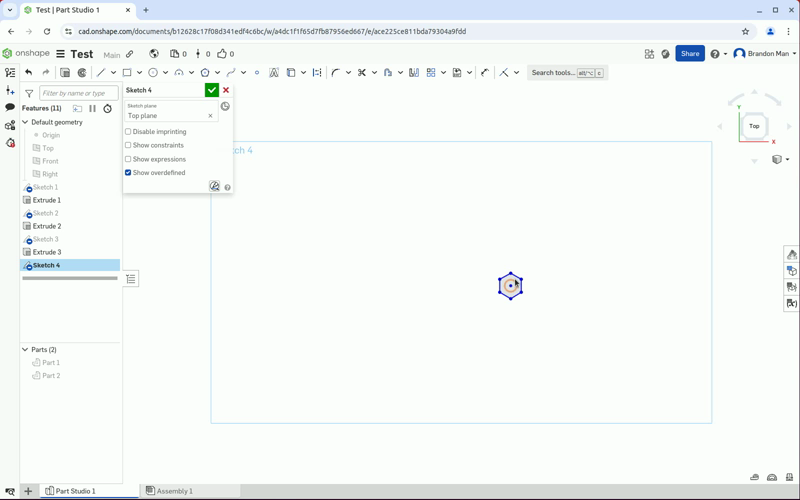
scroll(6)
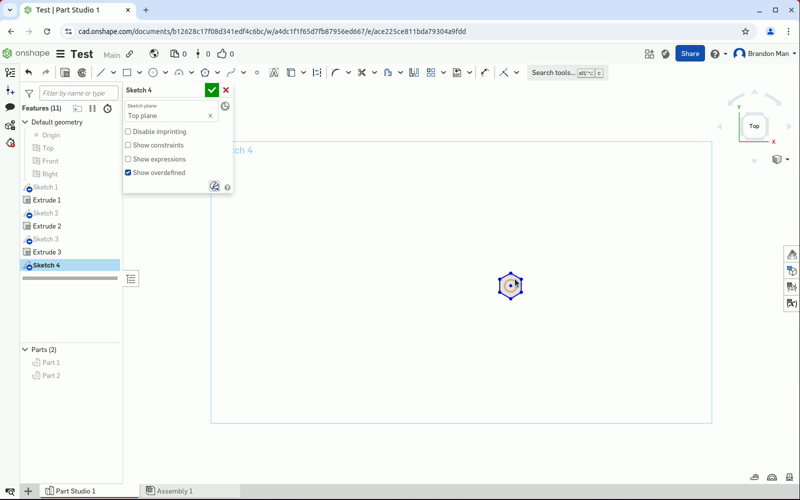
scroll(6)
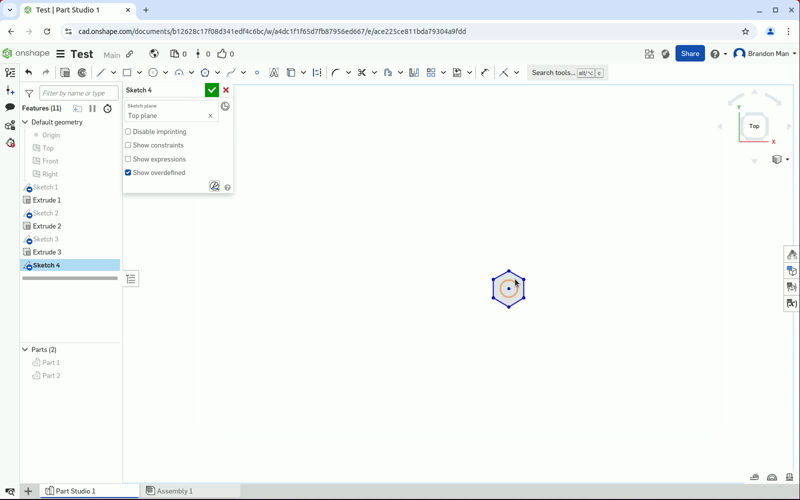
scroll(6)
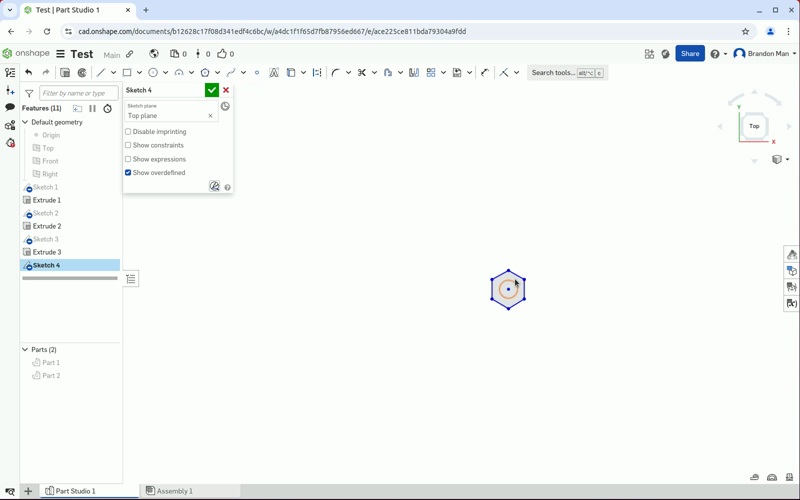
scroll(6)
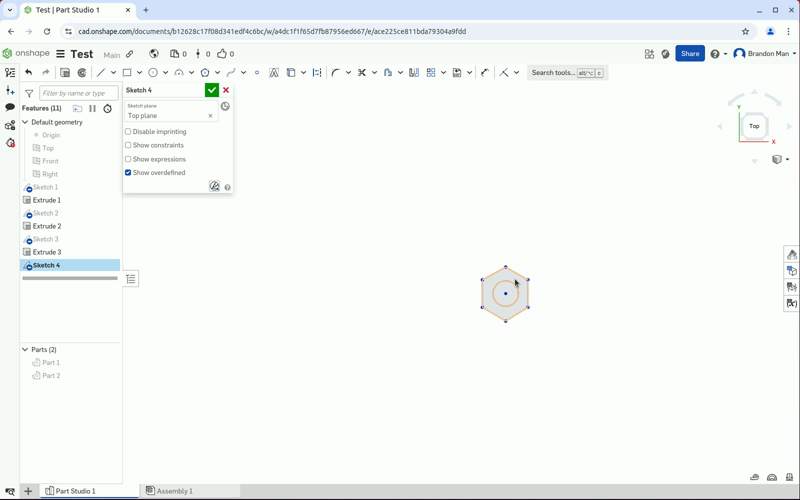
scroll(6)
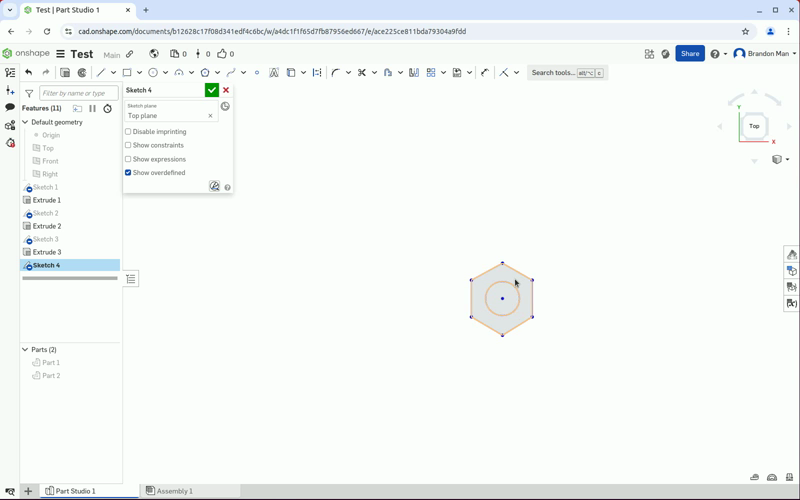
scroll(6)
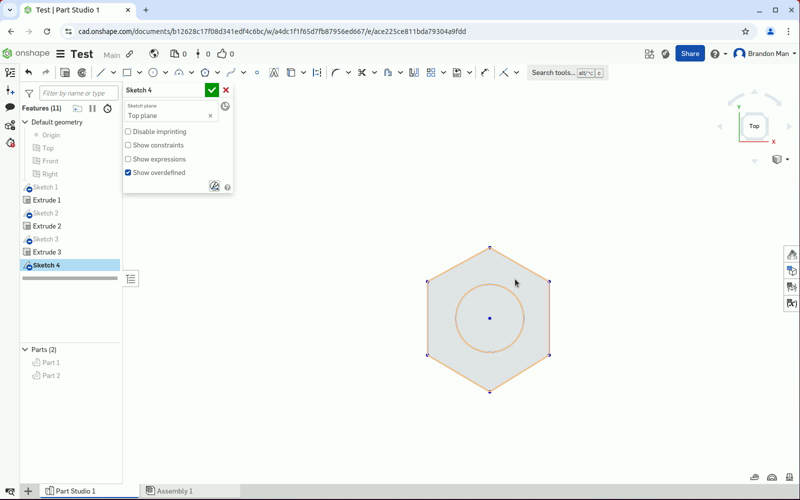
scroll(6)
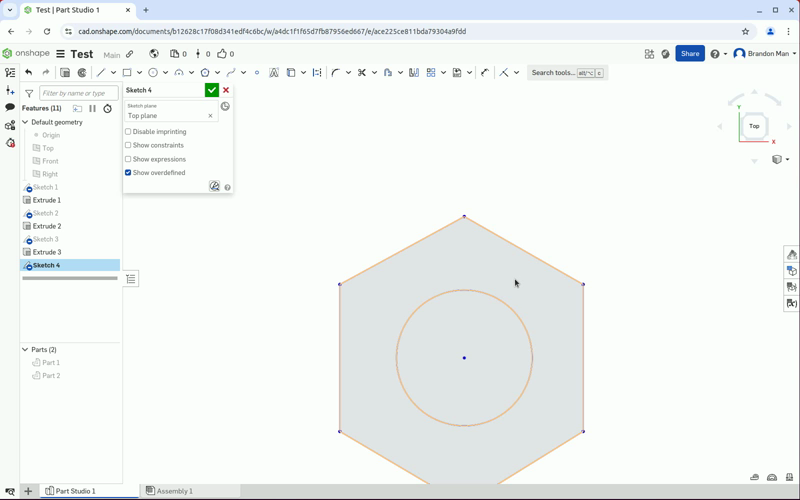
click(515, 278)
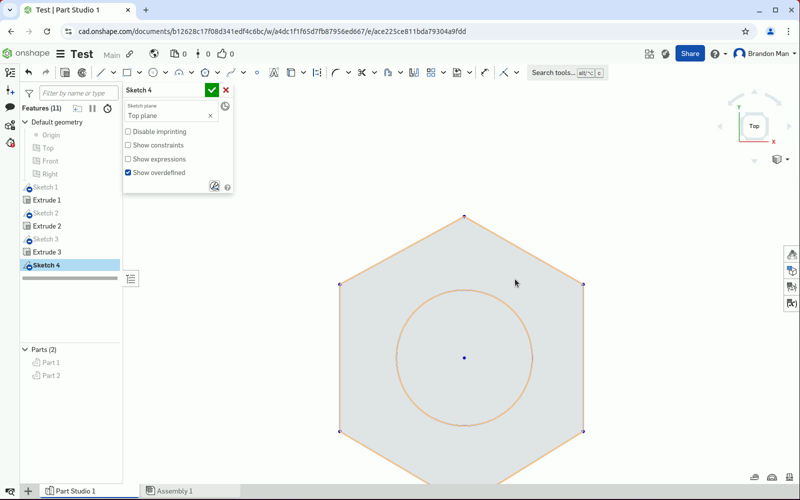
scroll(-6)
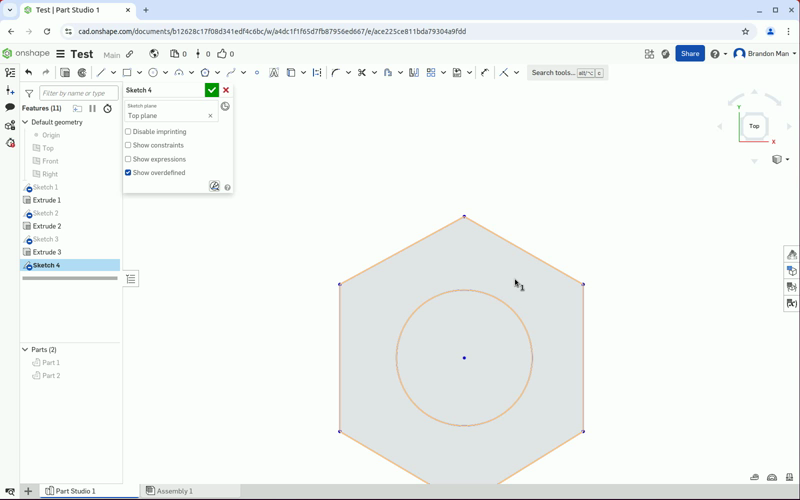
scroll(-6)
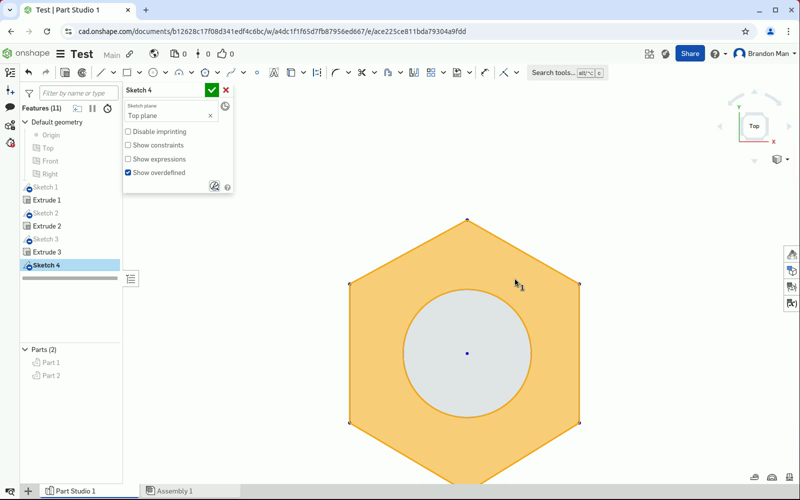
scroll(-6)
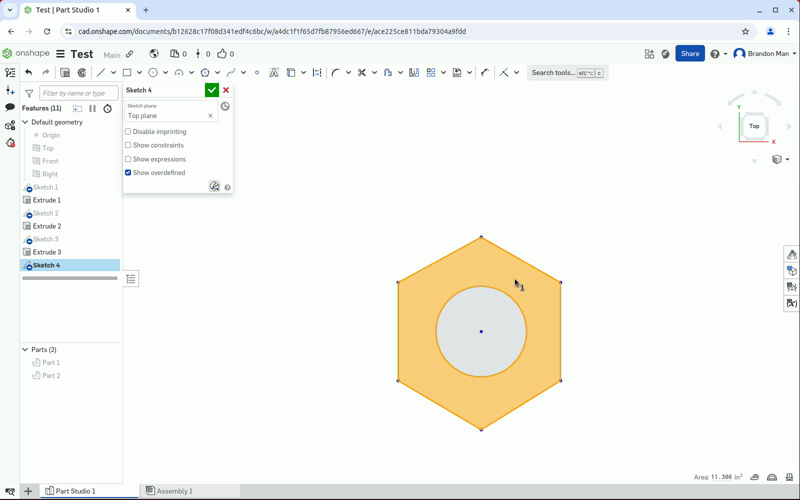
scroll(-6)
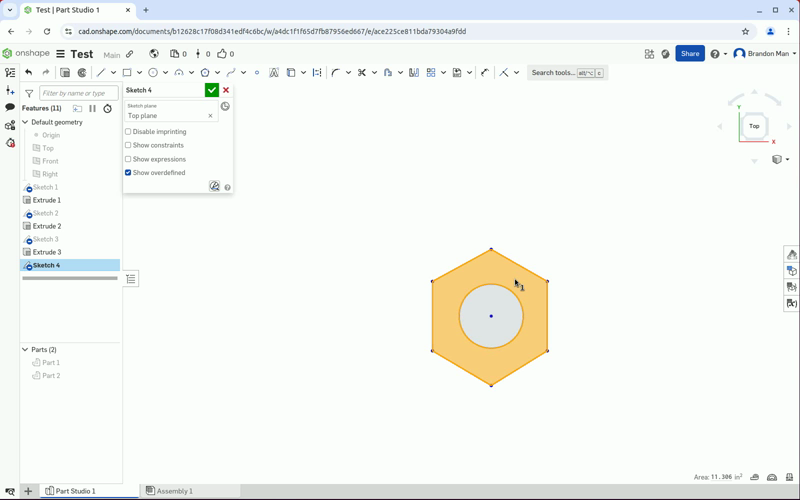
scroll(-6)
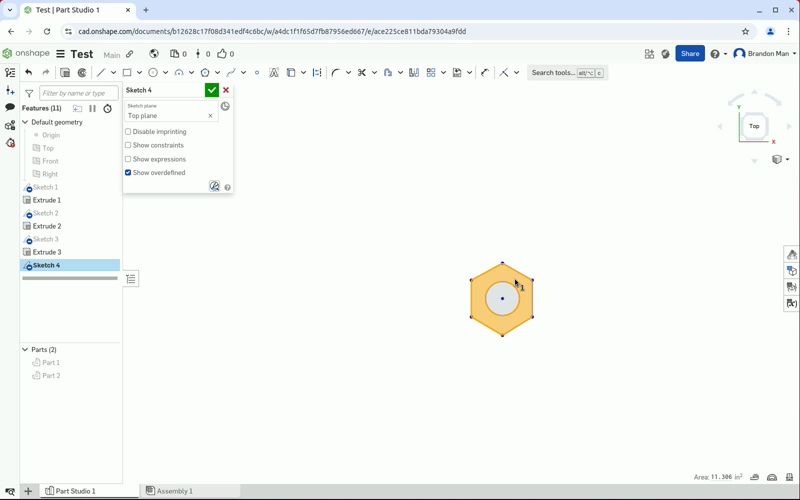
scroll(-6)
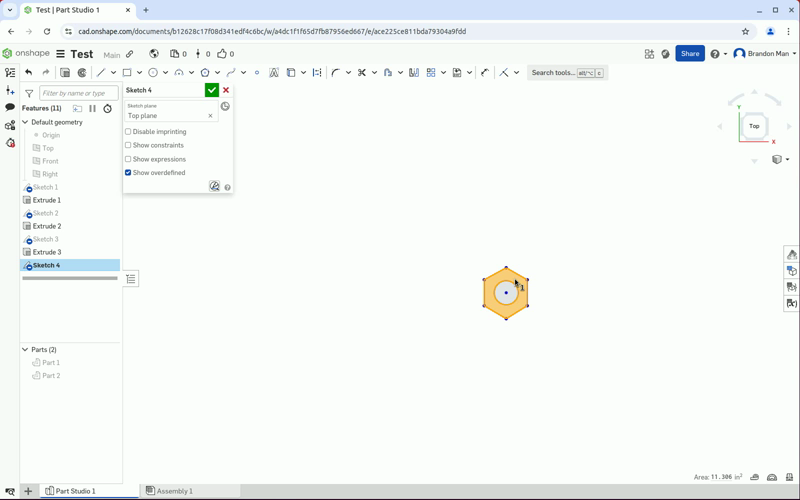
scroll(-6)
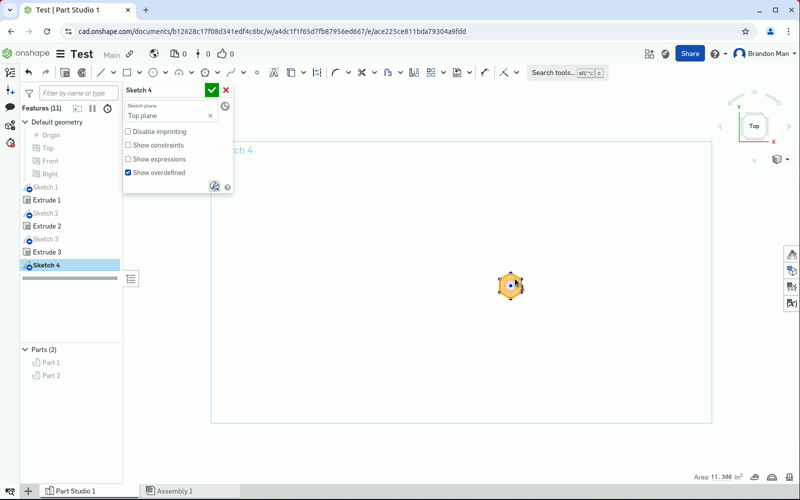
mouse_move(73, 352)
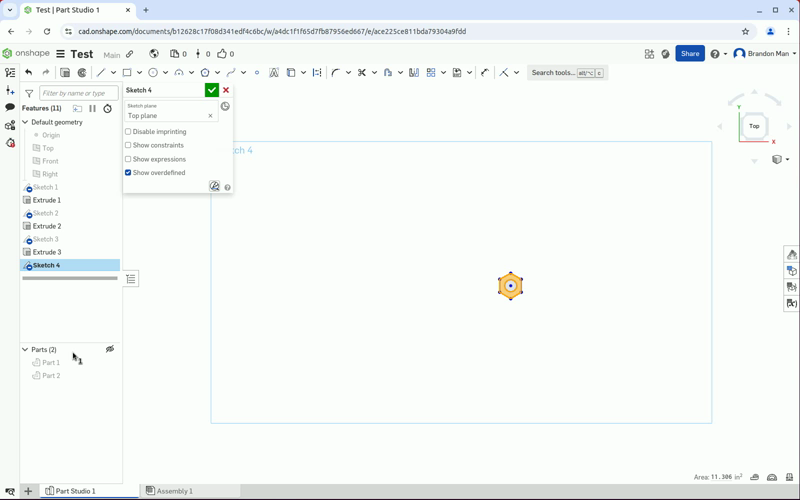
key(shift+y)
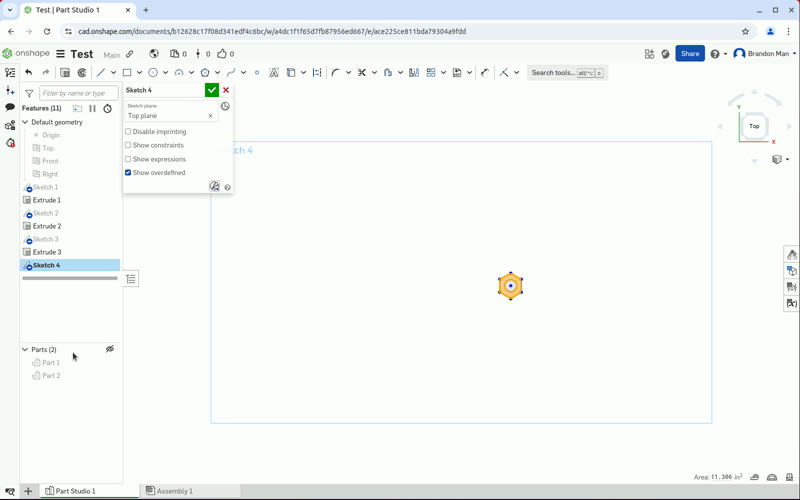
key(shift+e)
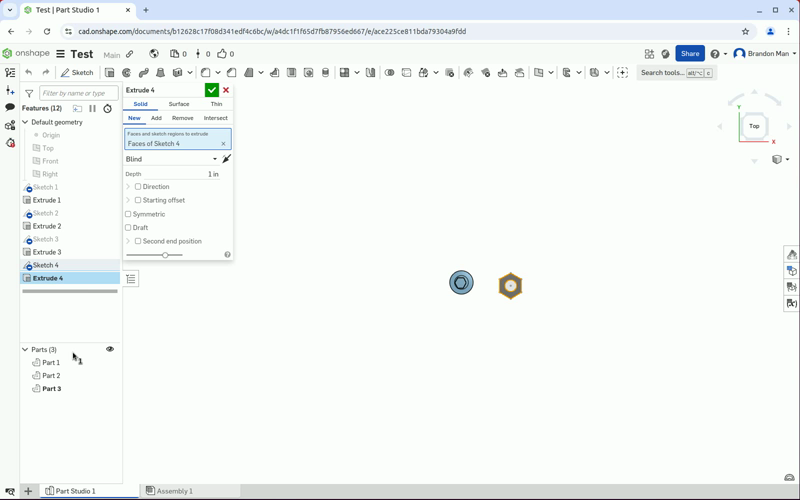
mouse_move(143, 106)
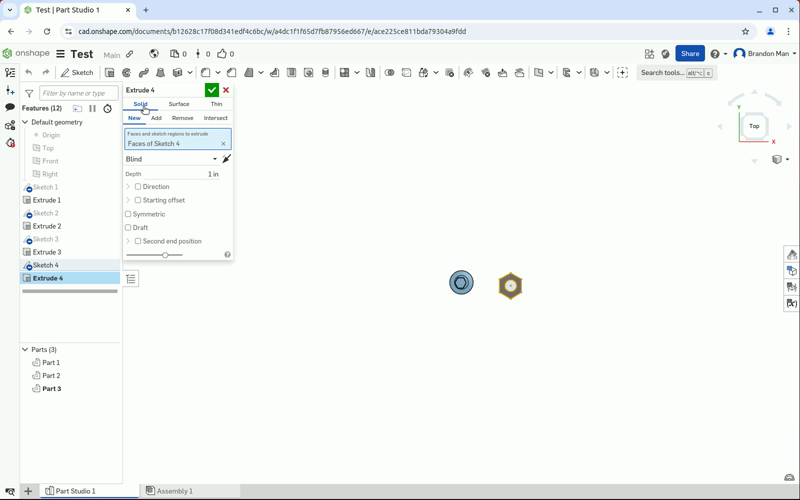
click(143, 106)
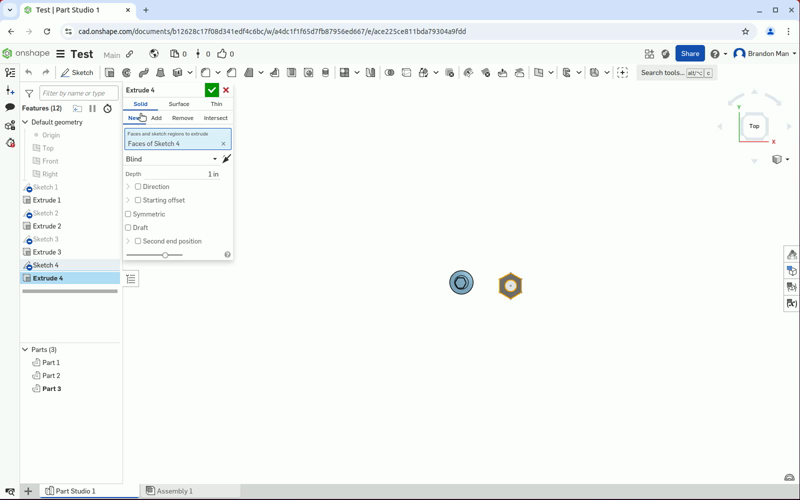
mouse_move(137, 120)
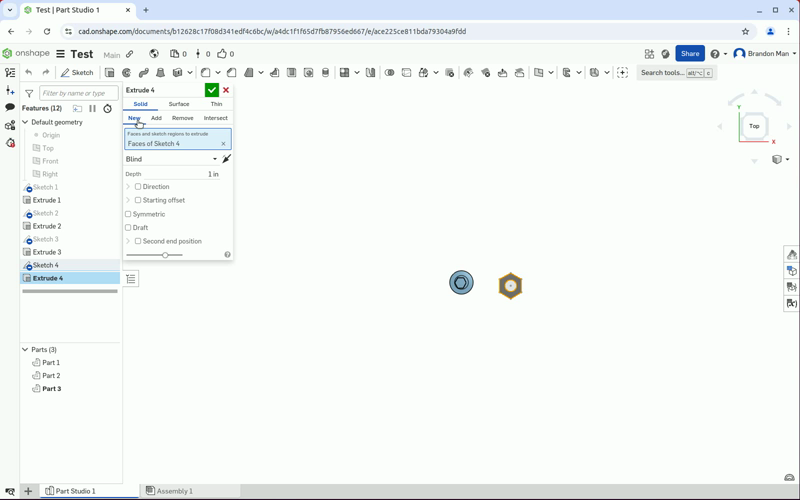
click(137, 120)
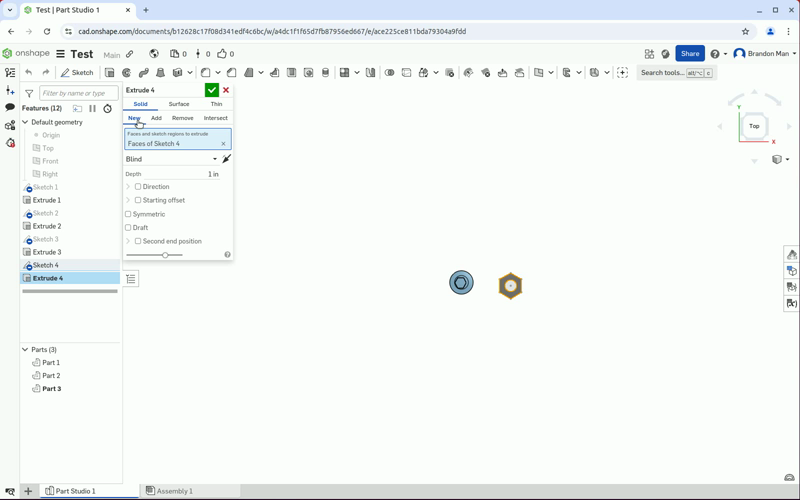
key(tab, 4)
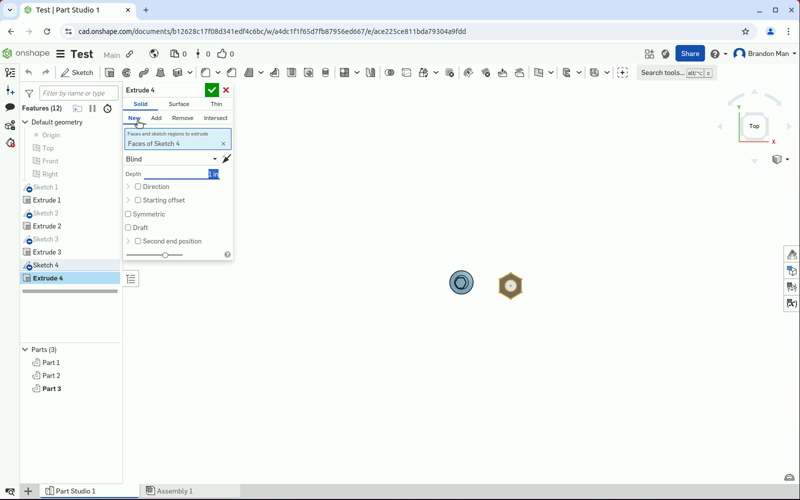
text(-1.926)
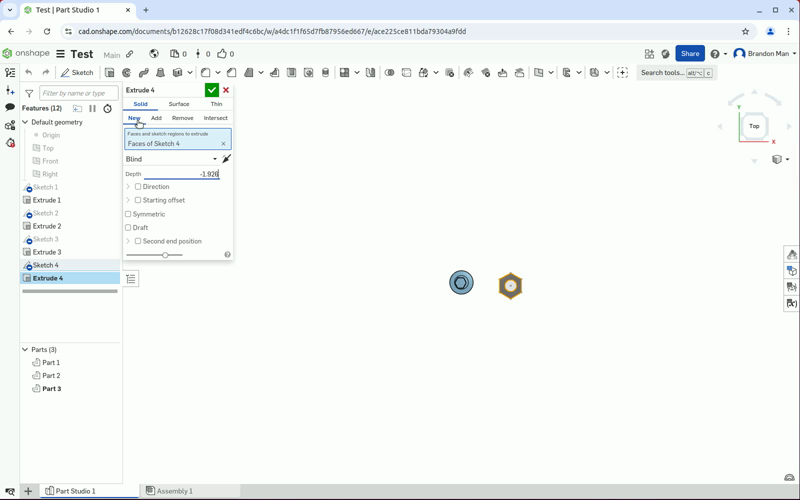
key(enter)
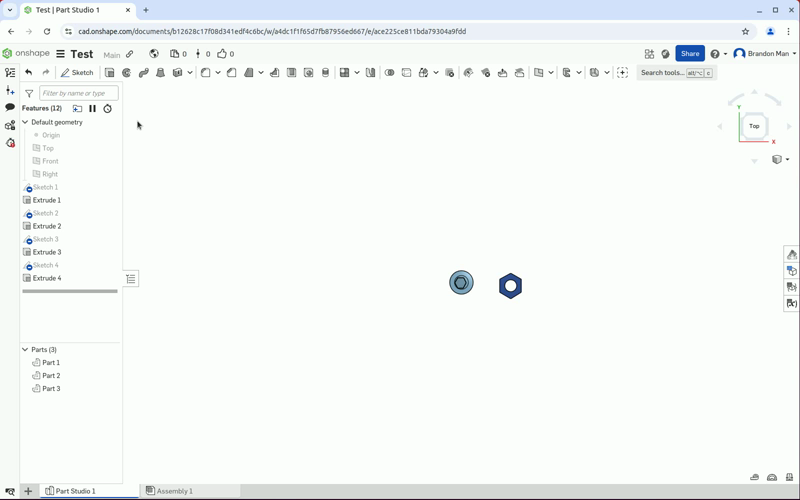
key(shift+h)
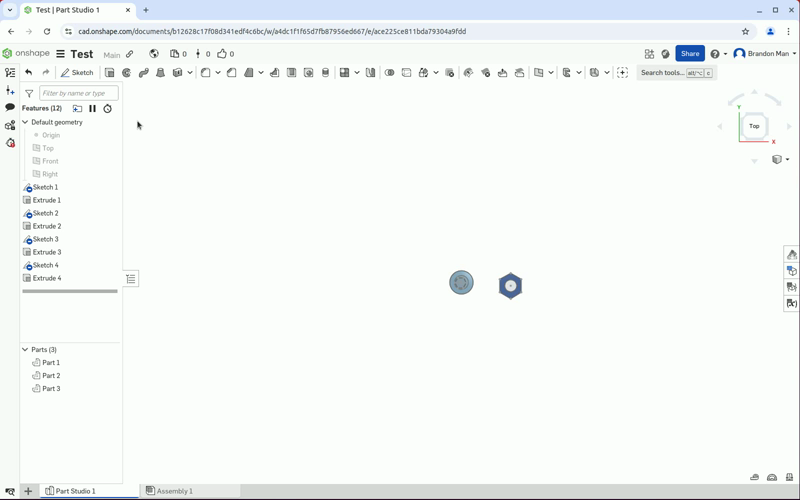
key(shift+h)
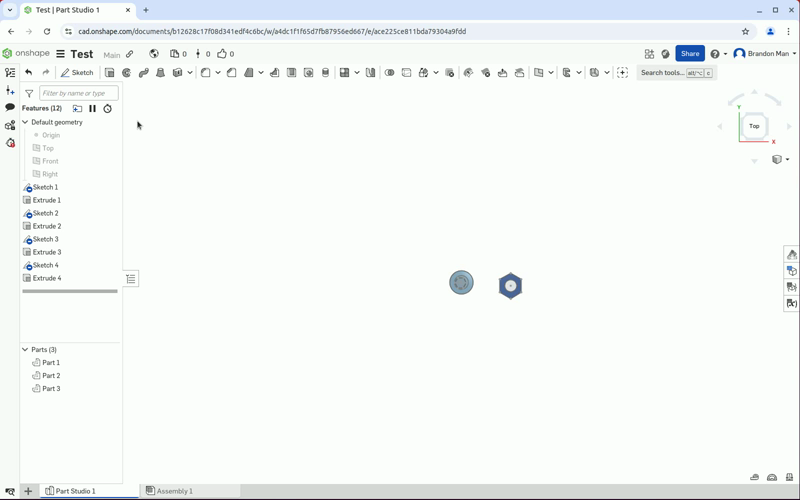
key(shift+7)
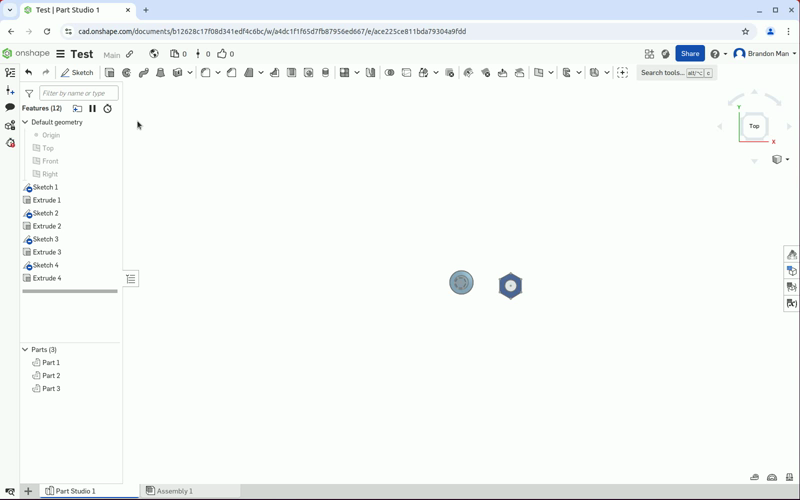
key(up, 3)
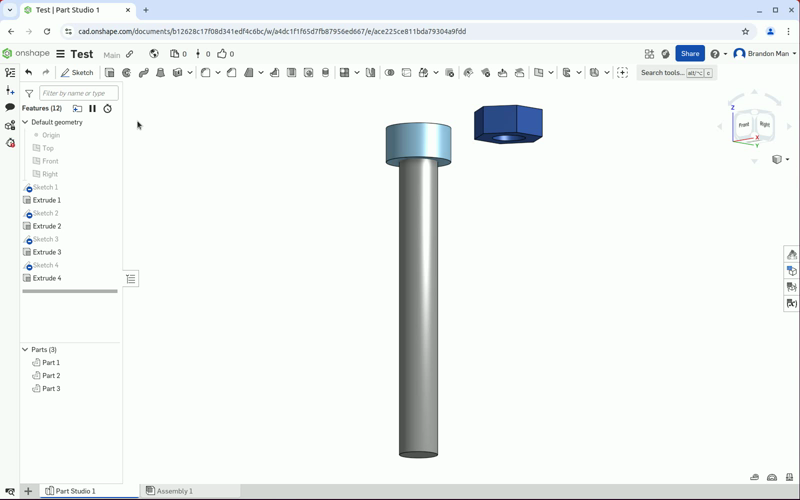
key(left, 3)
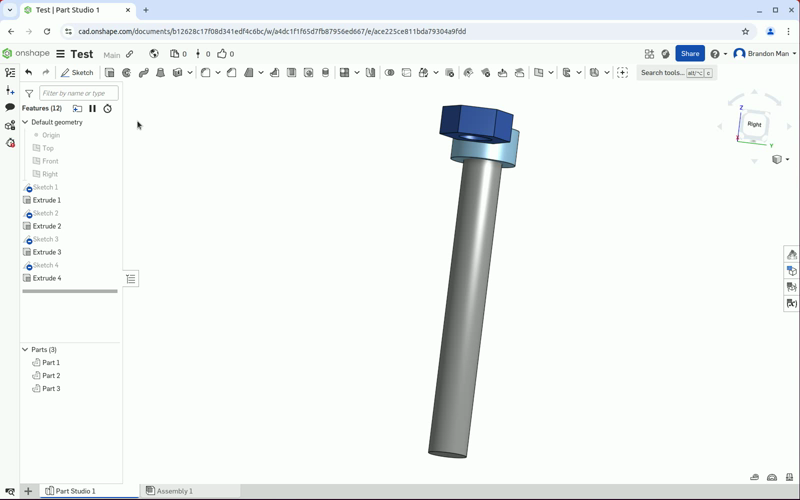
key(right, 3)
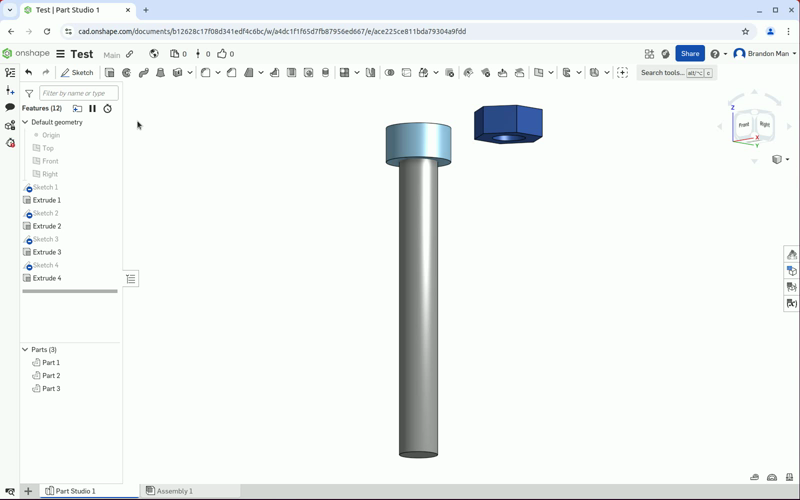
key(down, 3)
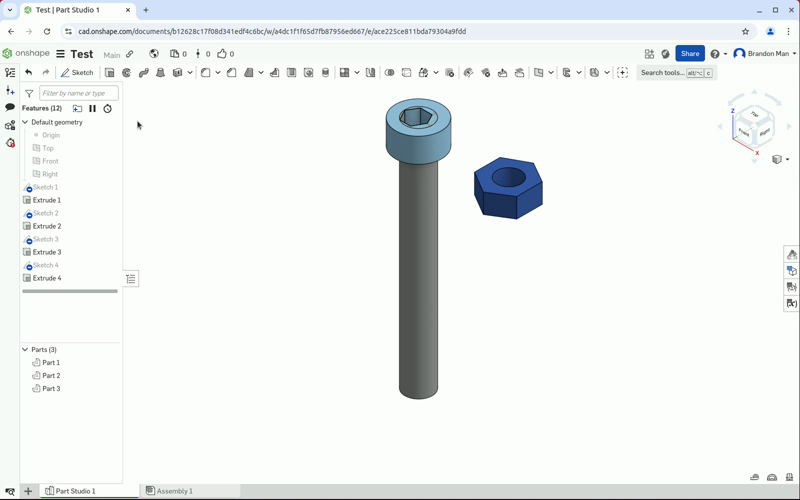
mouse_move(73, 189)
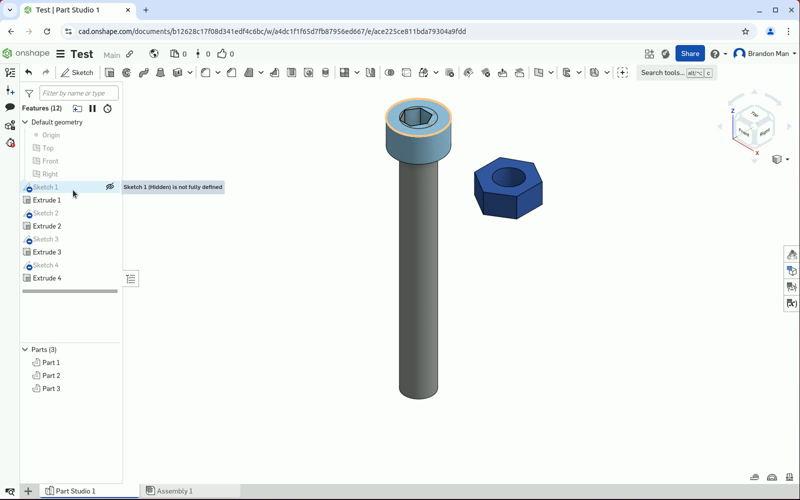
click(73, 189)